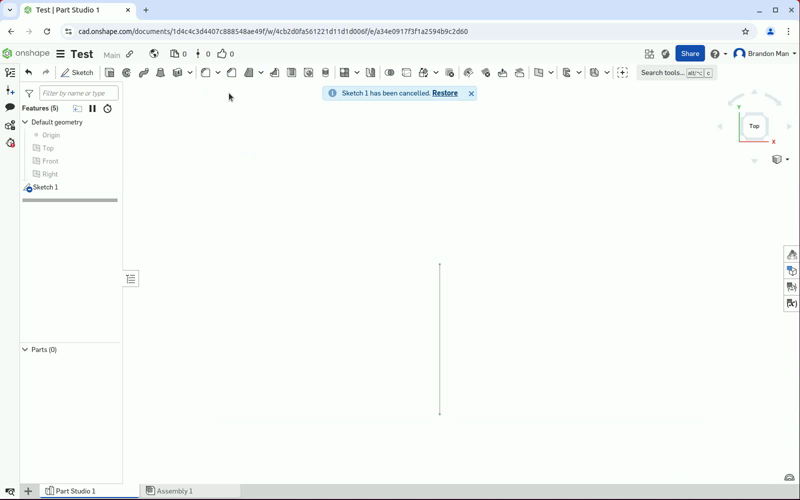
key(shift+h)
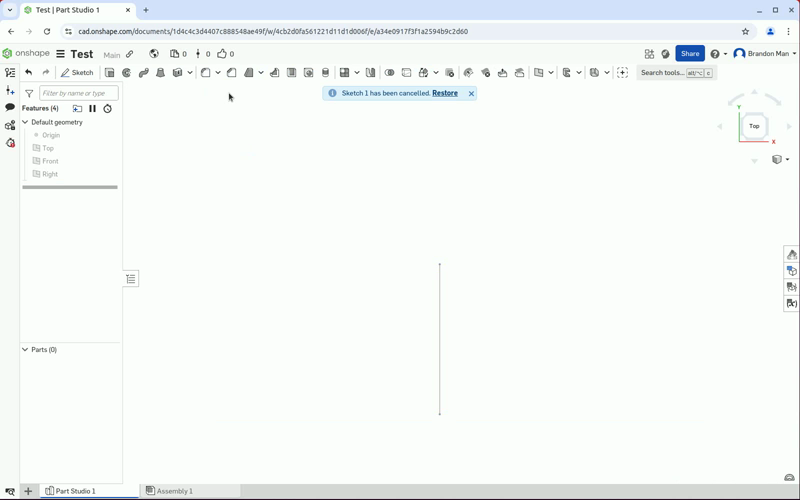
key(shift+s)
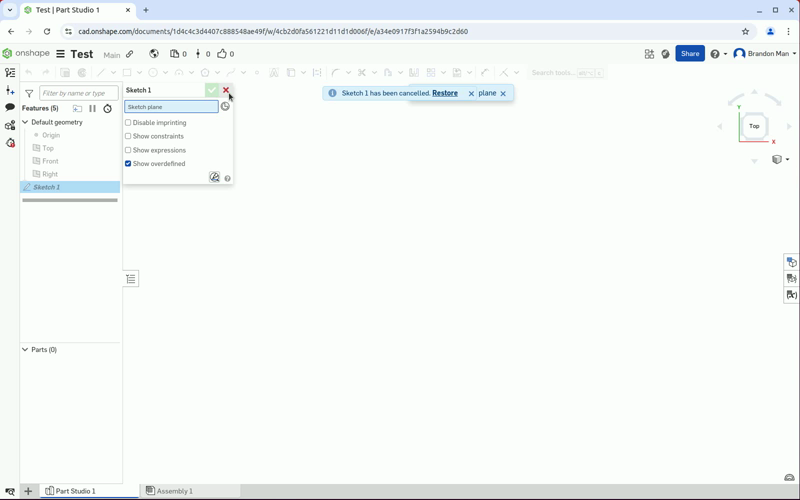
mouse_move(73, 150)
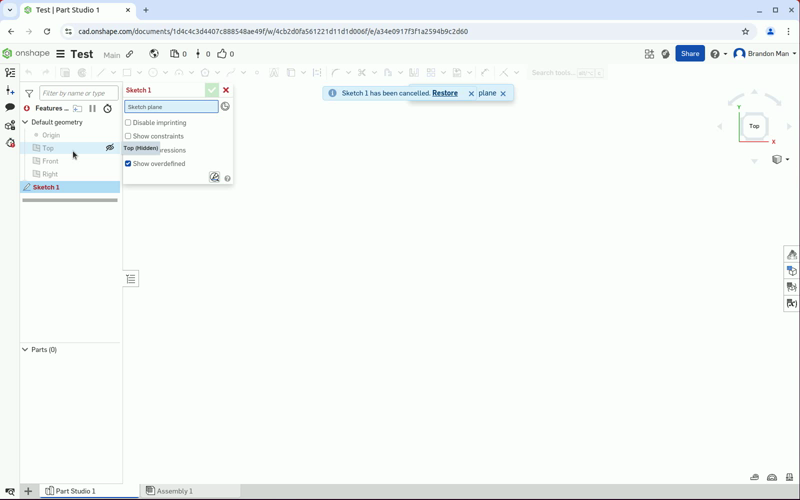
click(73, 150)
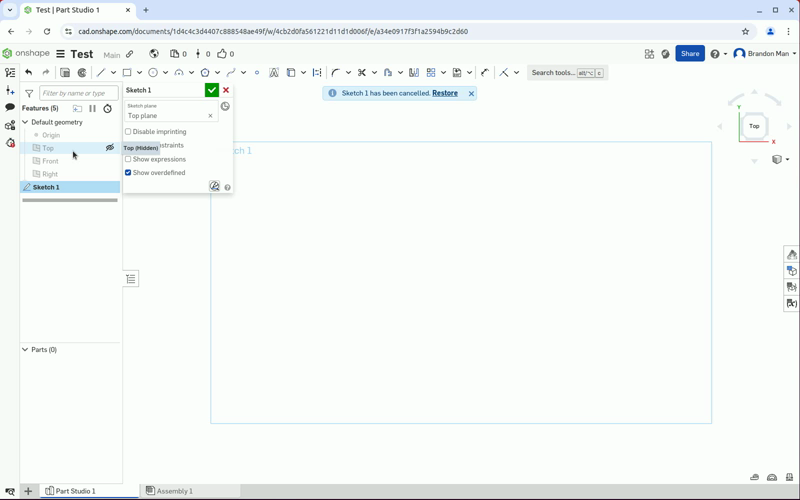
mouse_move(73, 352)
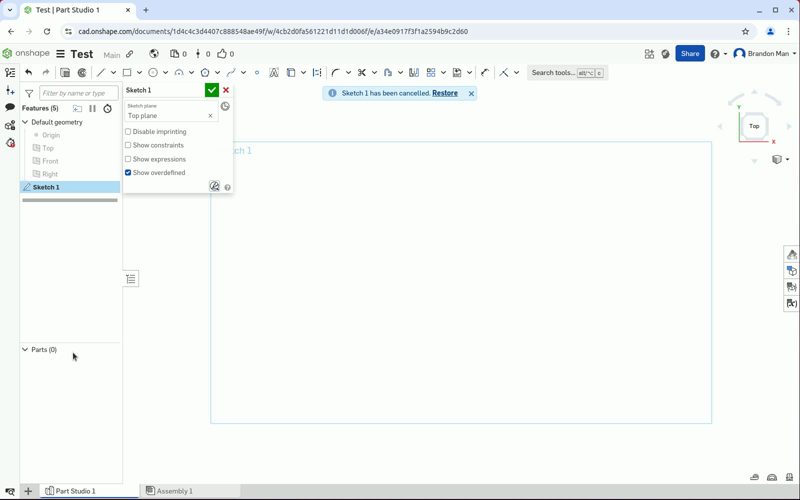
key(y)
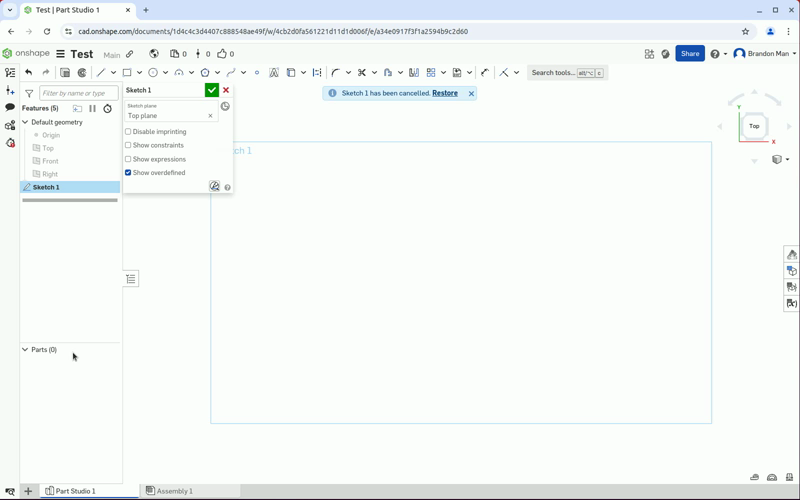
key(a)
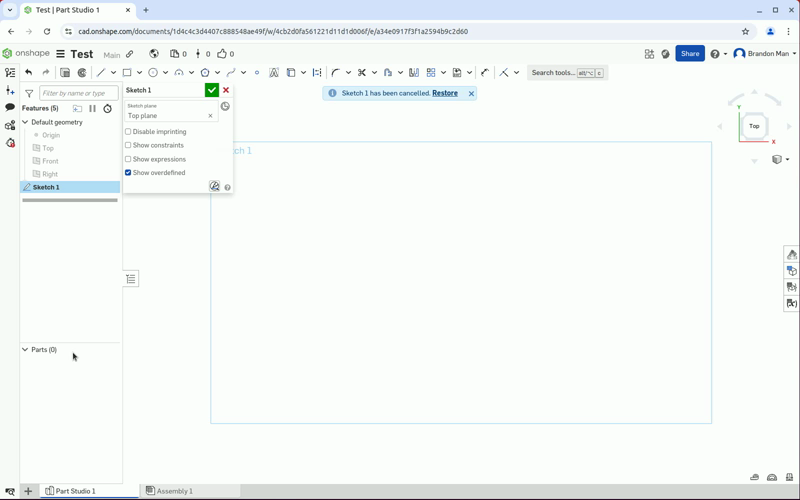
key_down(shift)
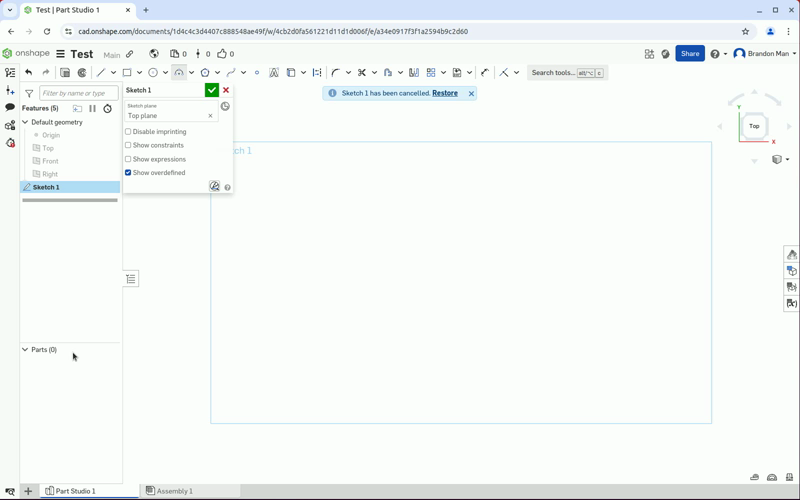
mouse_move(348, 381)
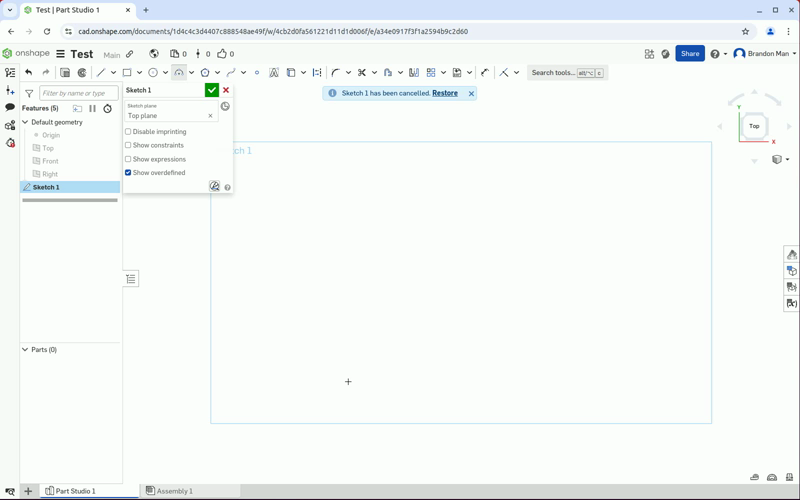
click(348, 381)
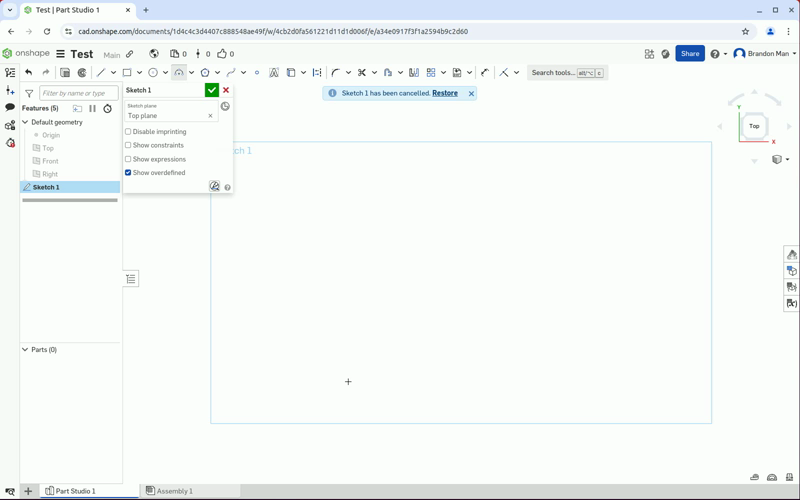
key_up(shift)
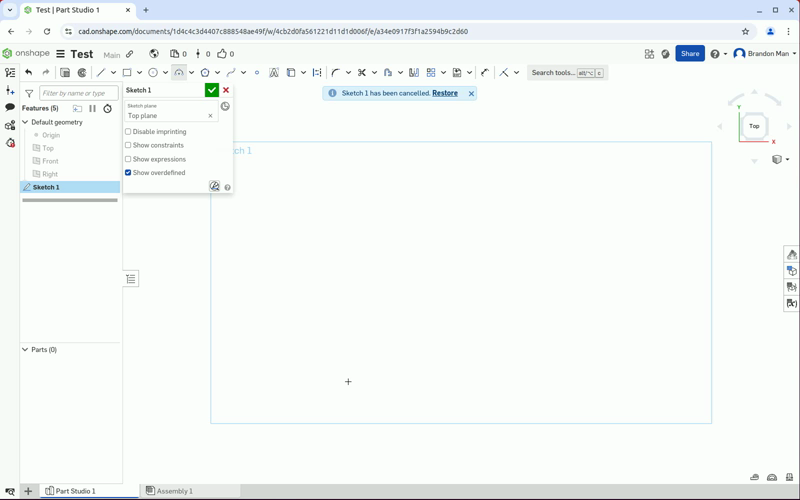
key_down(shift)
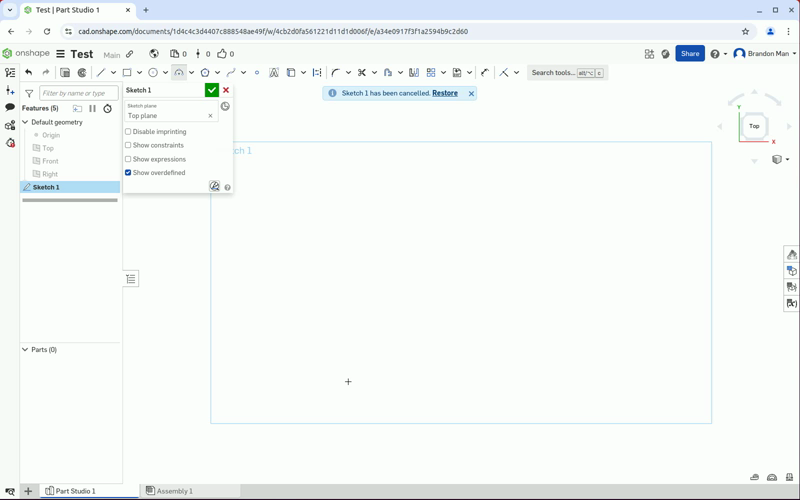
mouse_move(362, 395)
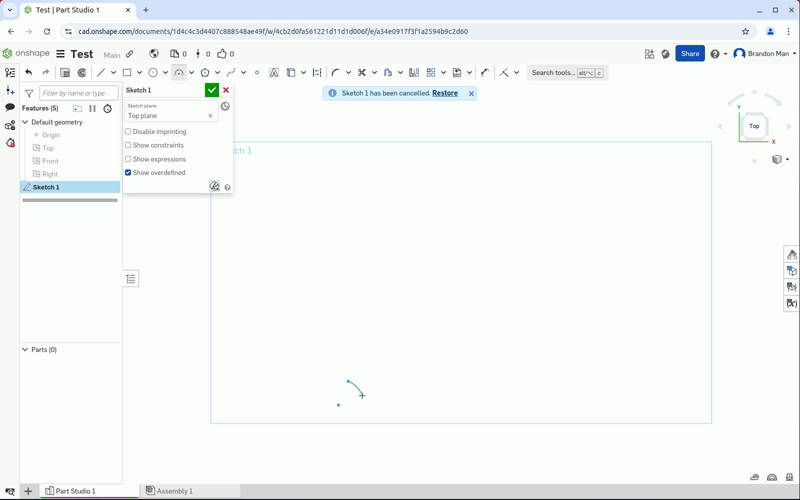
click(362, 395)
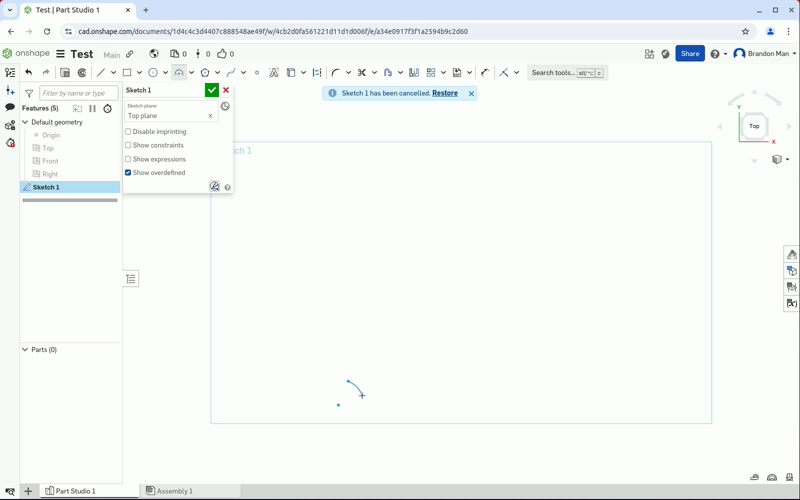
mouse_move(352, 391)
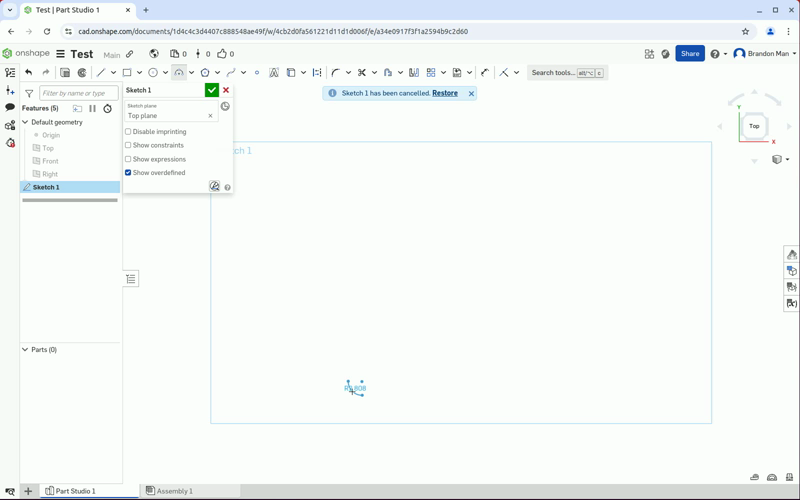
click(352, 391)
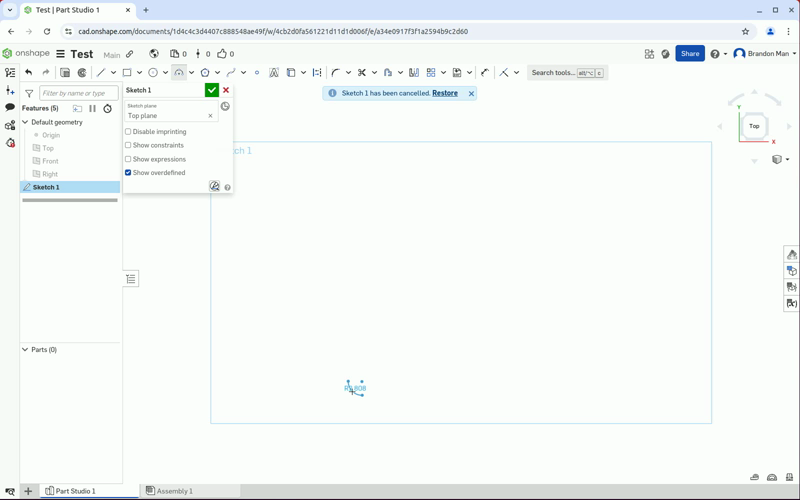
key_up(shift)
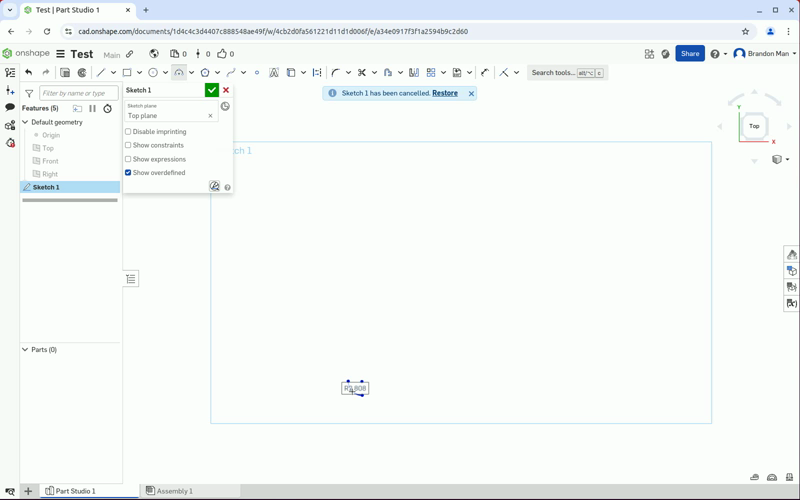
key(esc)
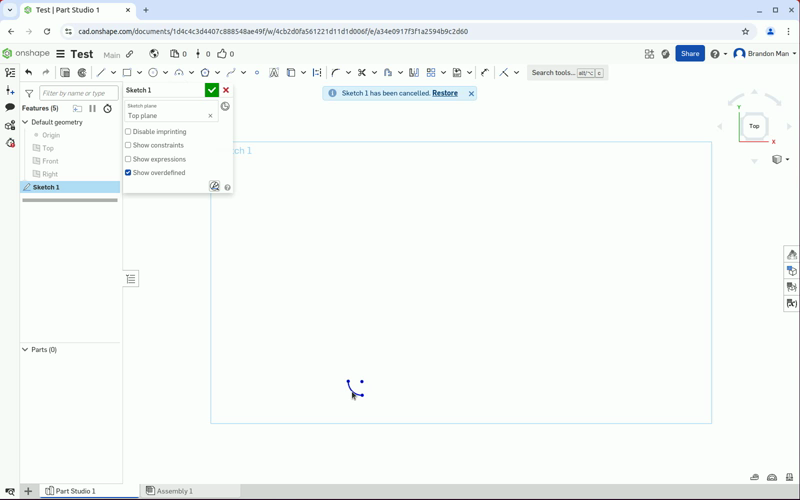
key(l)
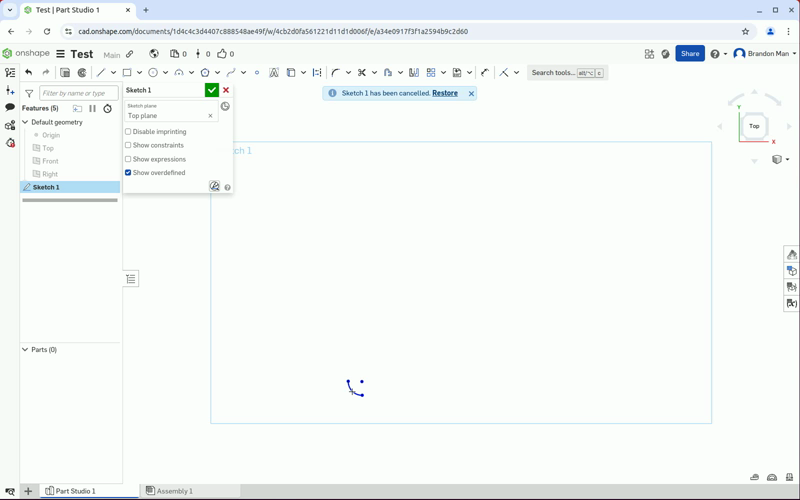
mouse_move(362, 395)
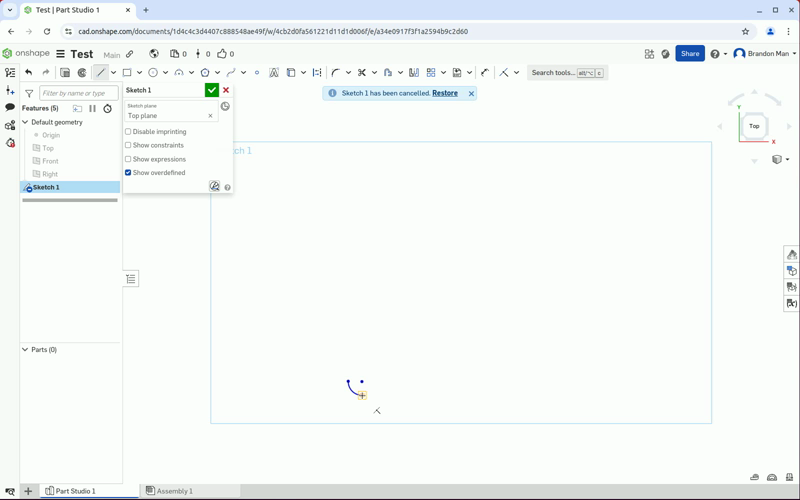
click(362, 395)
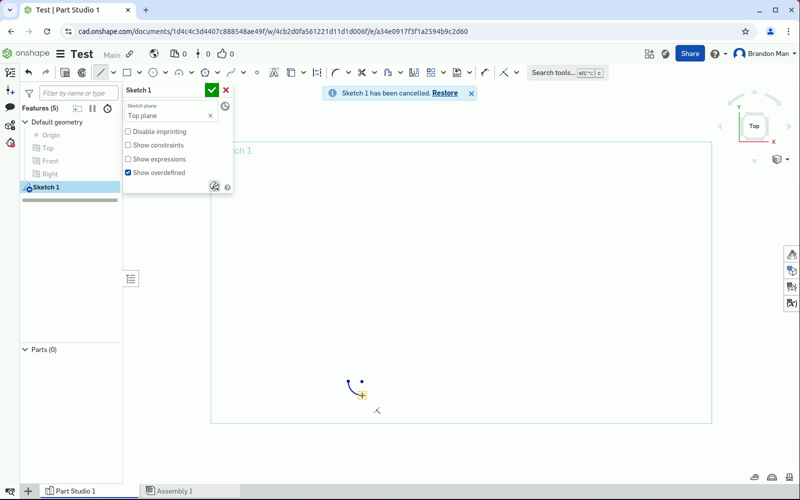
key_down(shift)
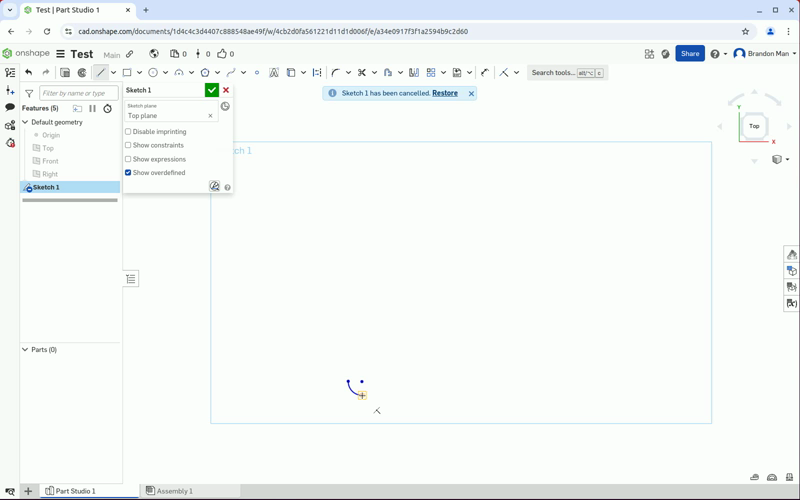
mouse_move(558, 395)
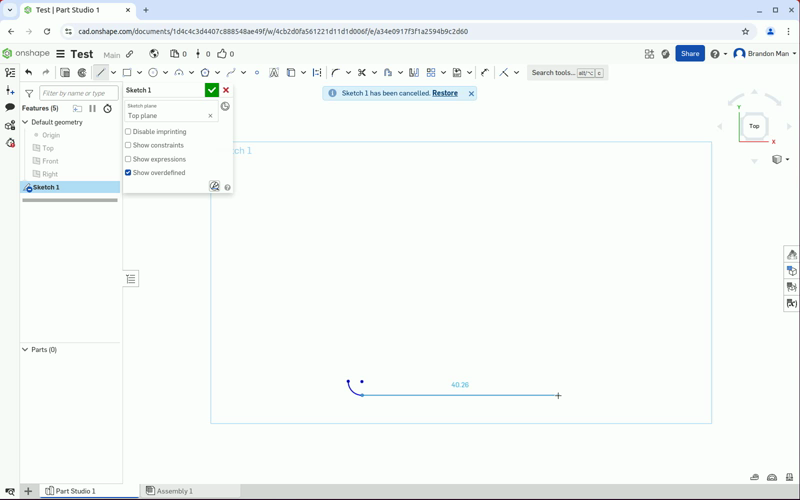
click(558, 395)
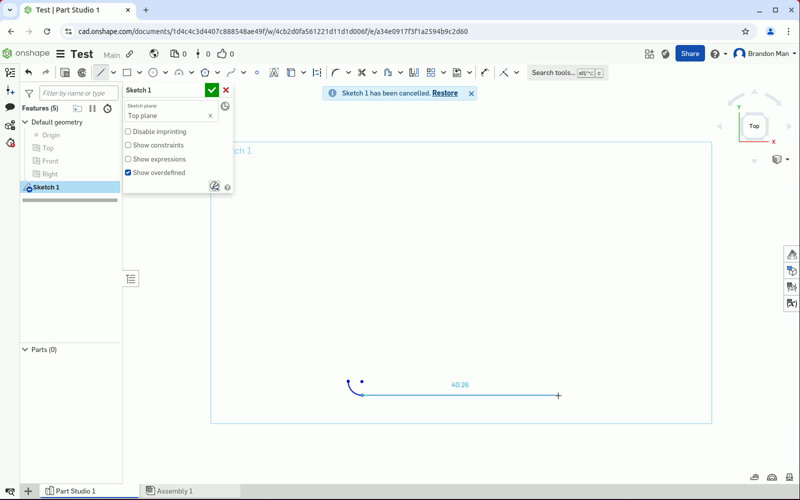
key_up(shift)
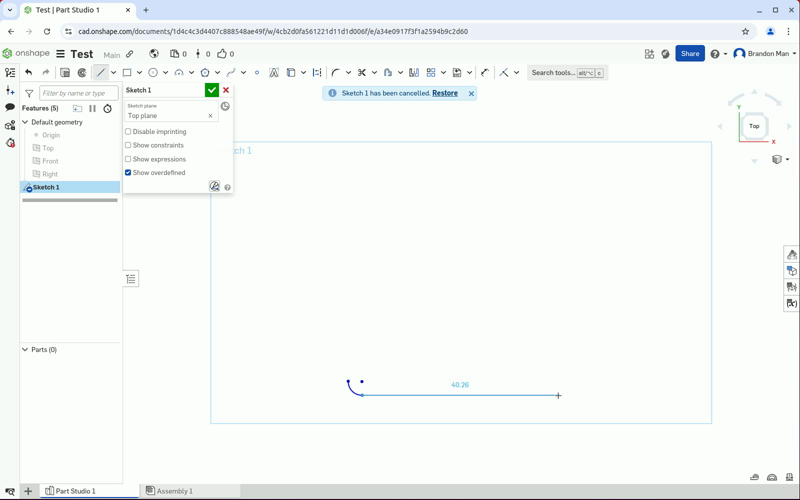
key(esc)
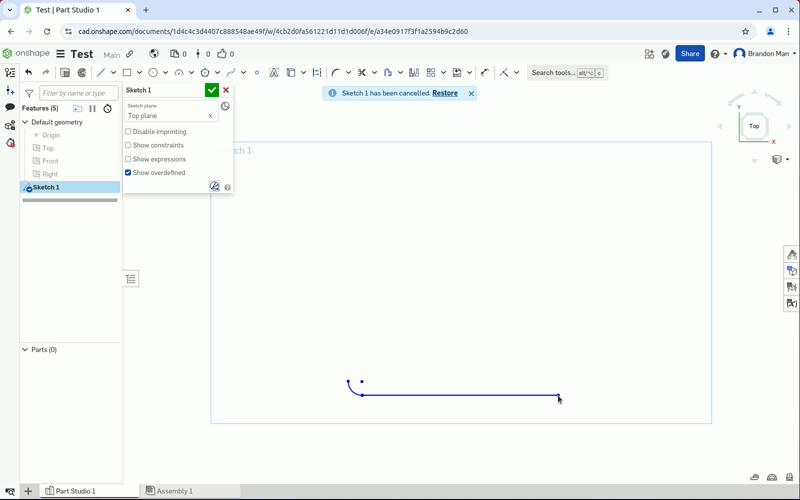
key(a)
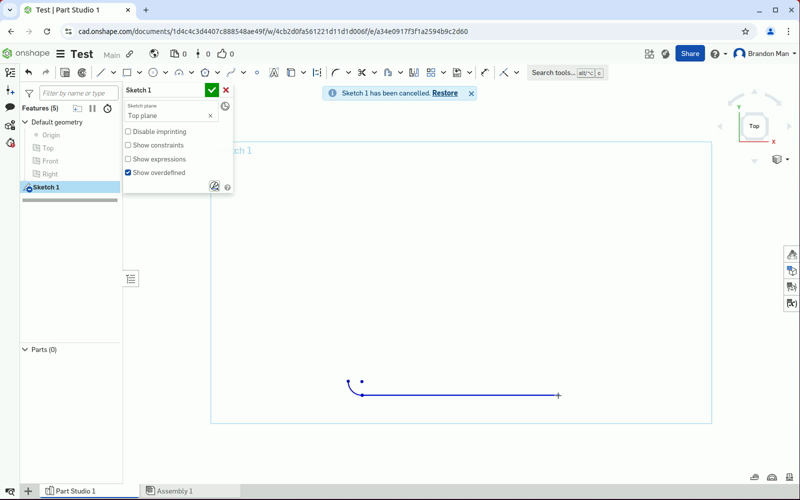
mouse_move(558, 395)
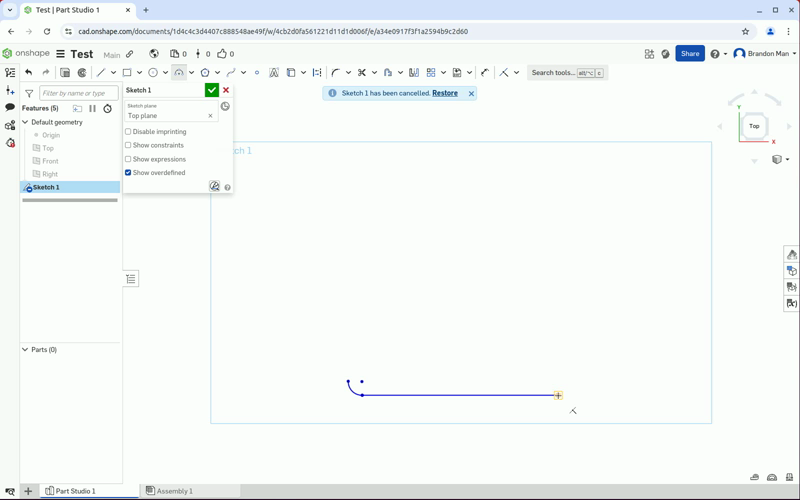
click(558, 395)
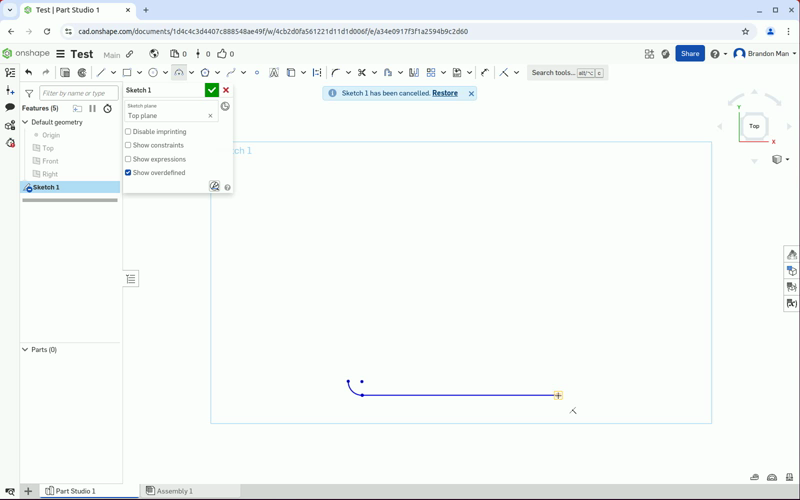
key_down(shift)
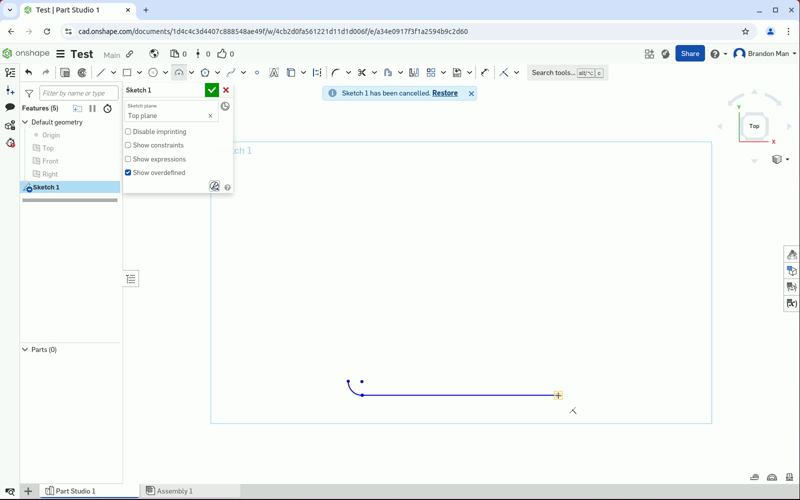
mouse_move(572, 381)
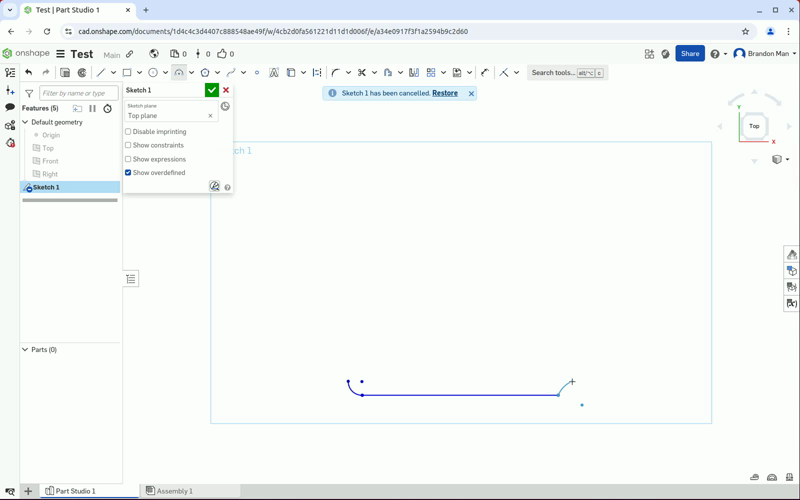
click(572, 381)
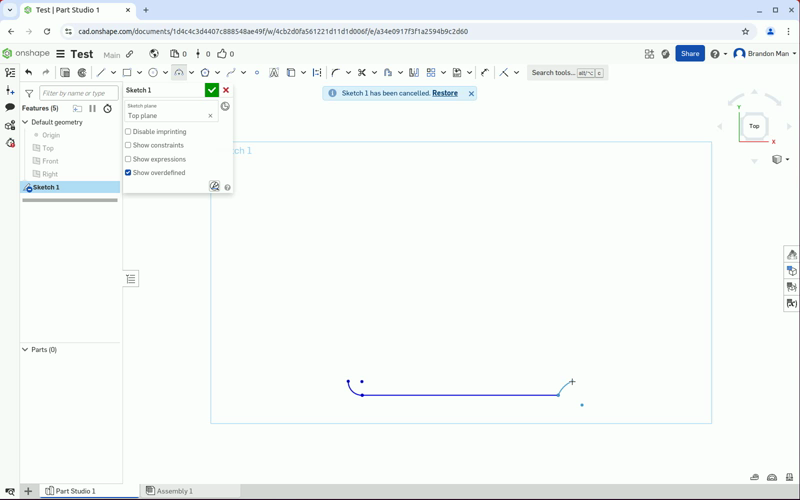
mouse_move(567, 391)
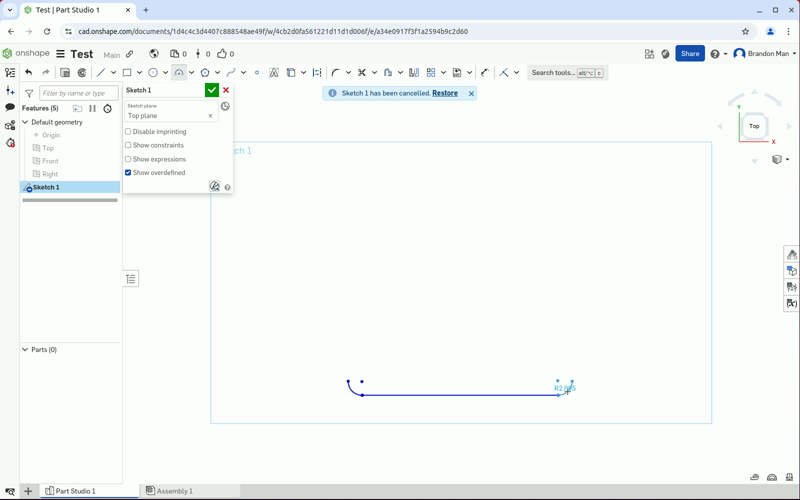
click(567, 391)
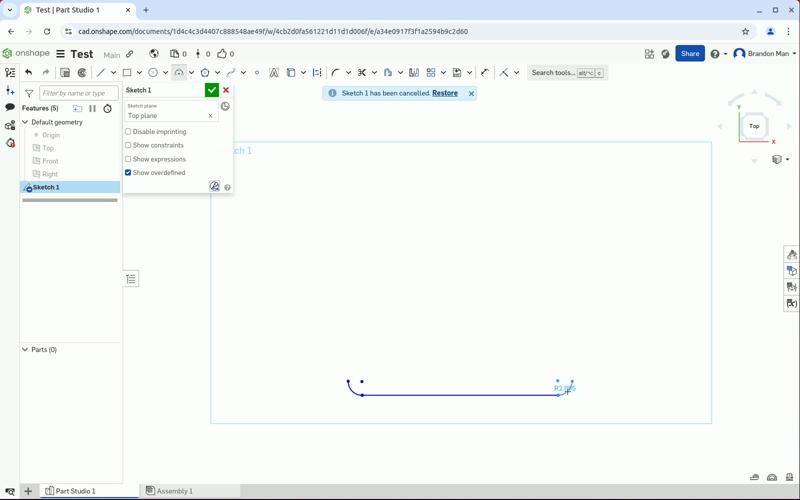
key_up(shift)
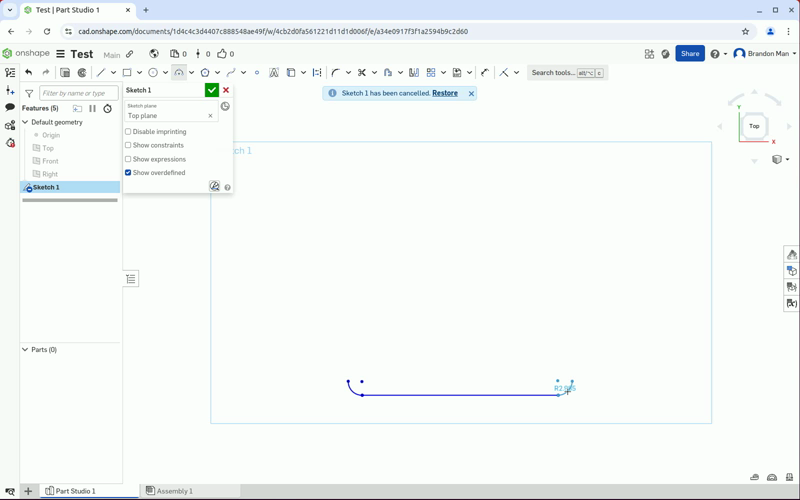
key(esc)
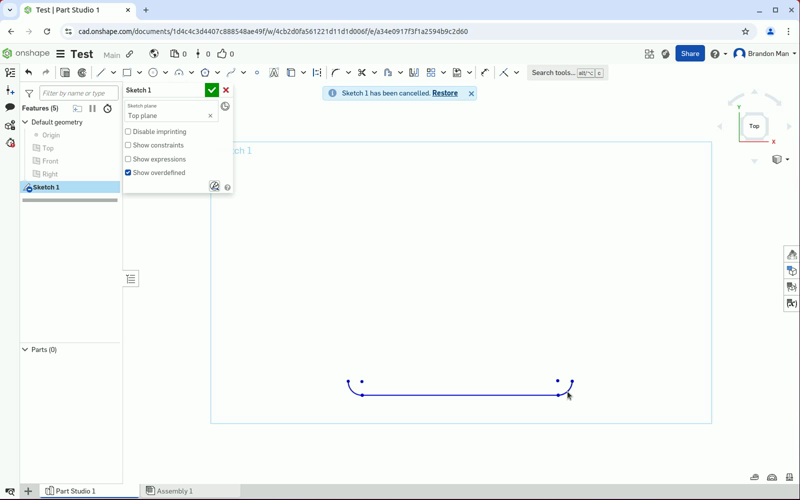
key(l)
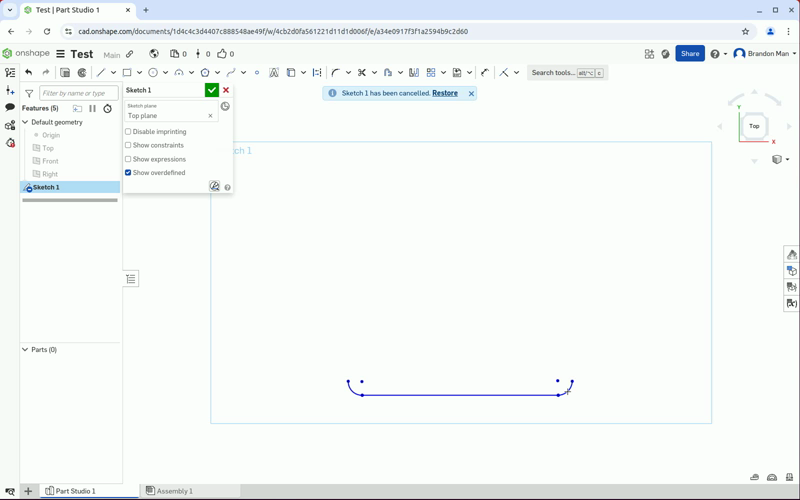
mouse_move(572, 381)
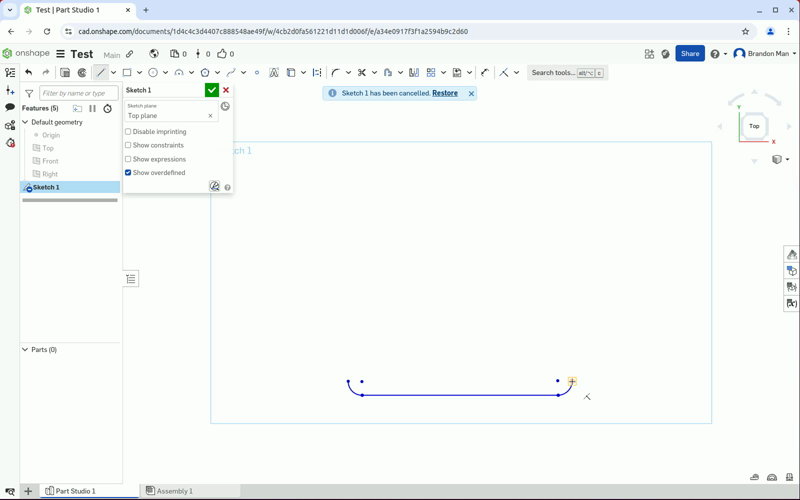
click(572, 381)
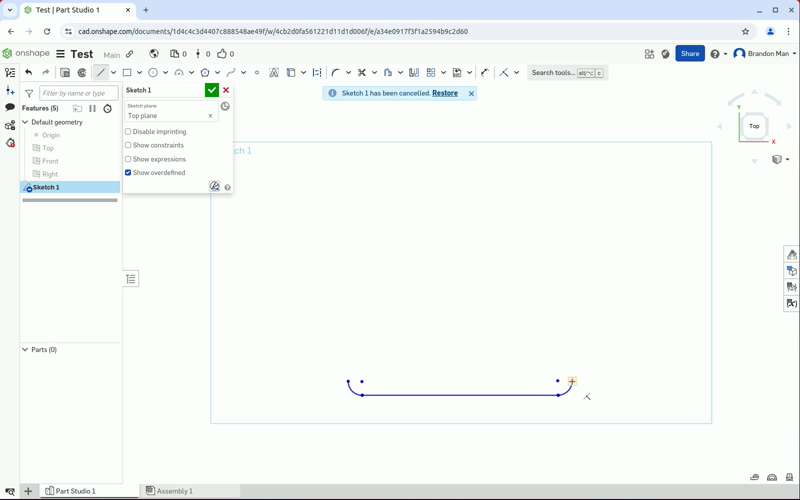
key_down(shift)
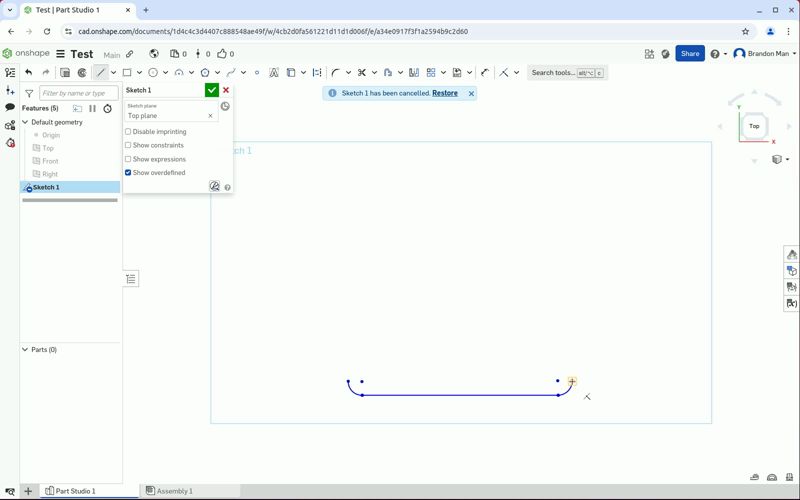
mouse_move(572, 185)
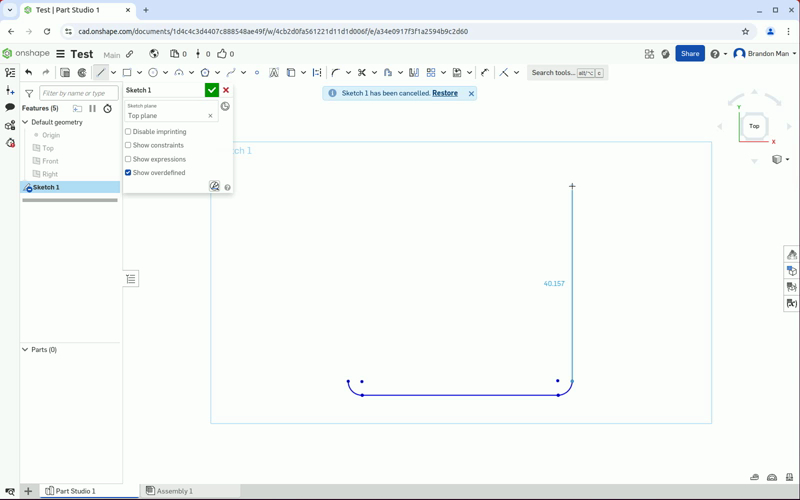
click(572, 185)
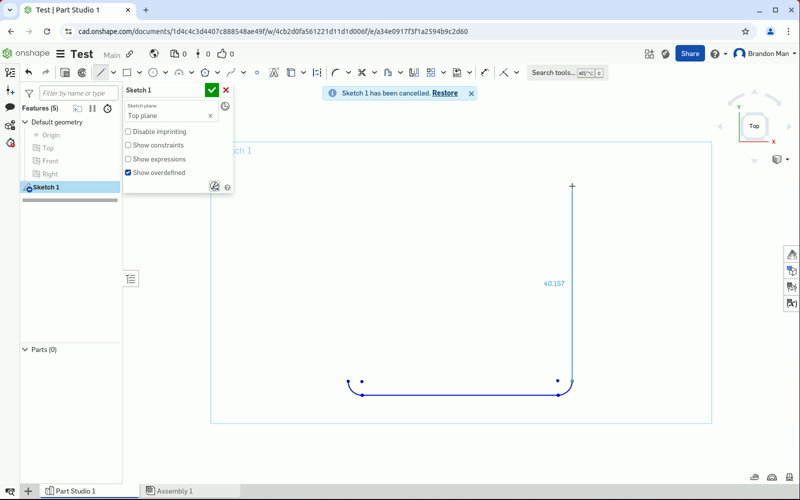
key_up(shift)
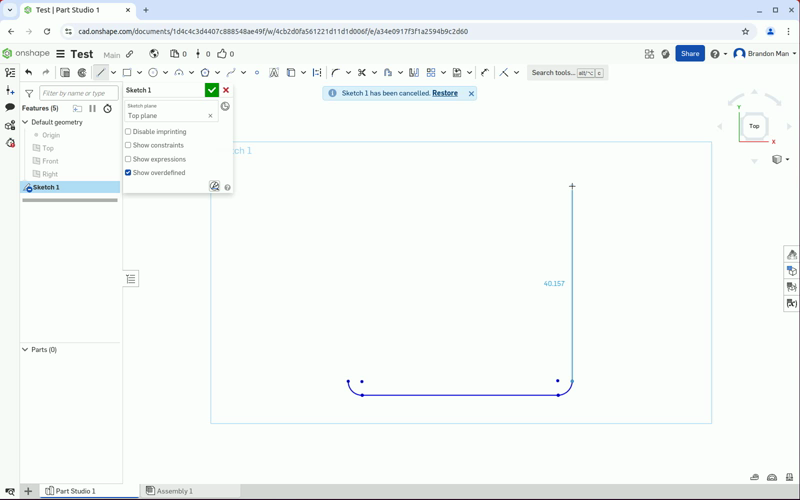
key(esc)
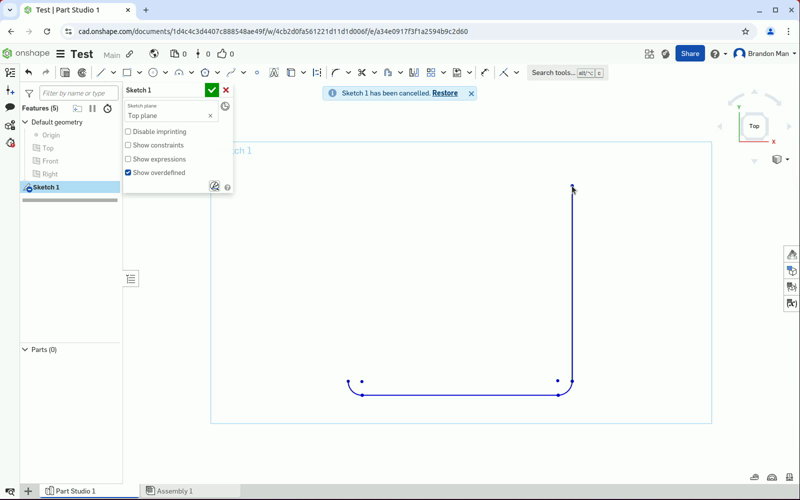
key(a)
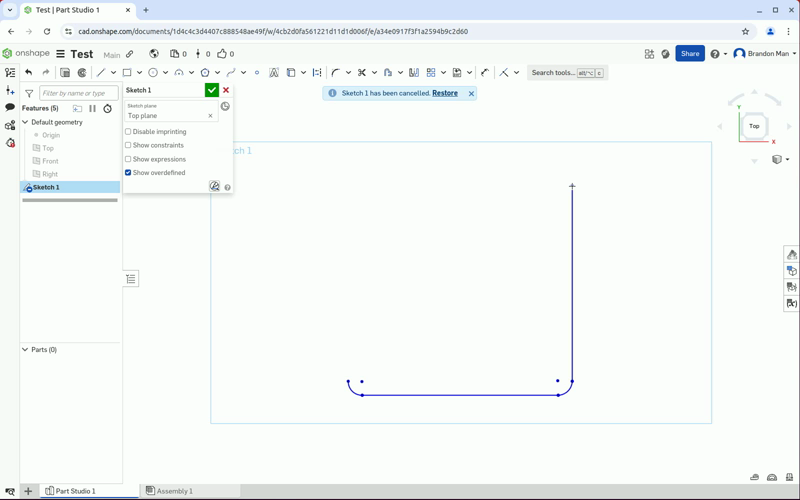
mouse_move(572, 185)
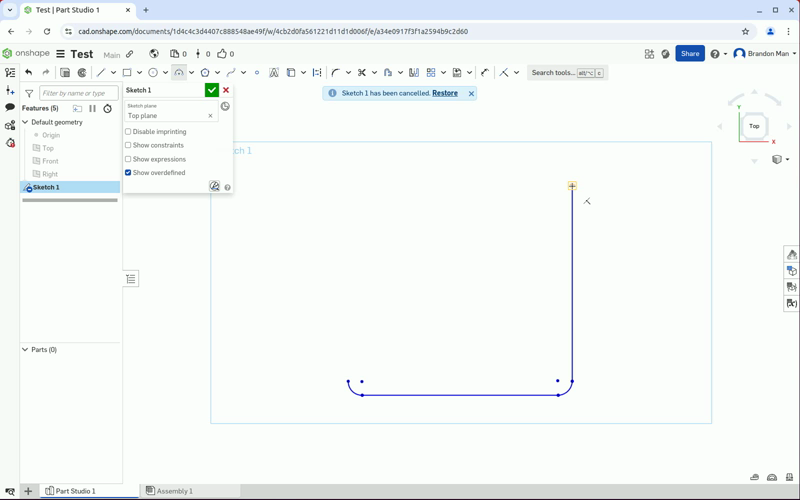
click(572, 185)
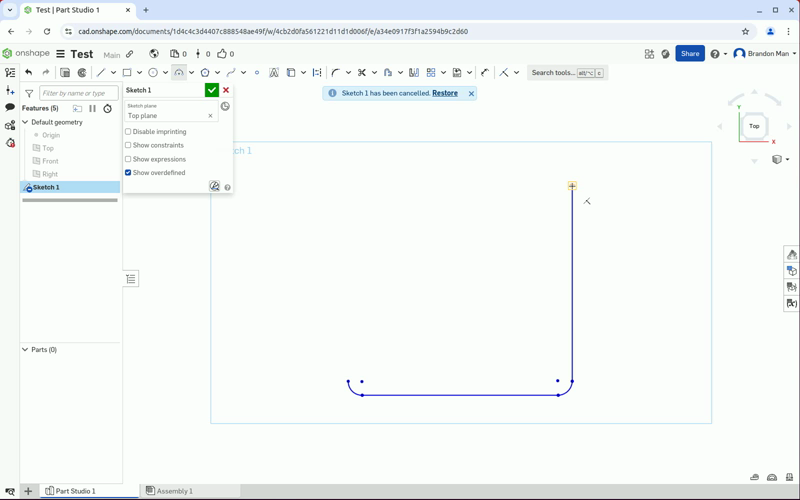
key_down(shift)
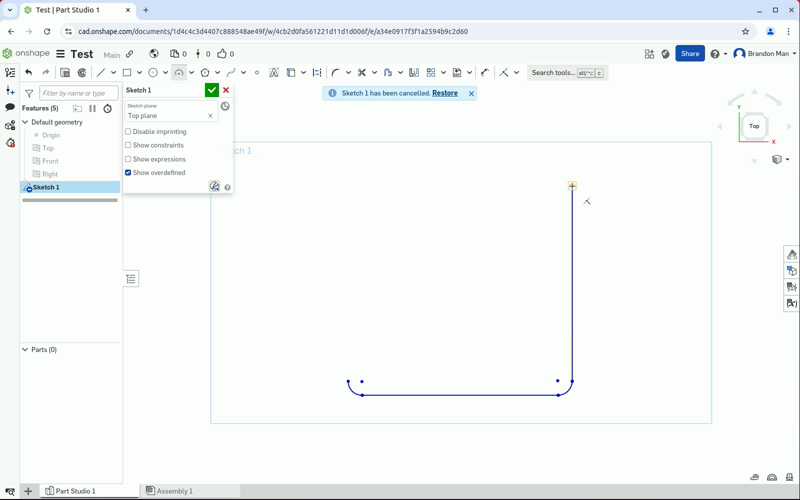
mouse_move(558, 171)
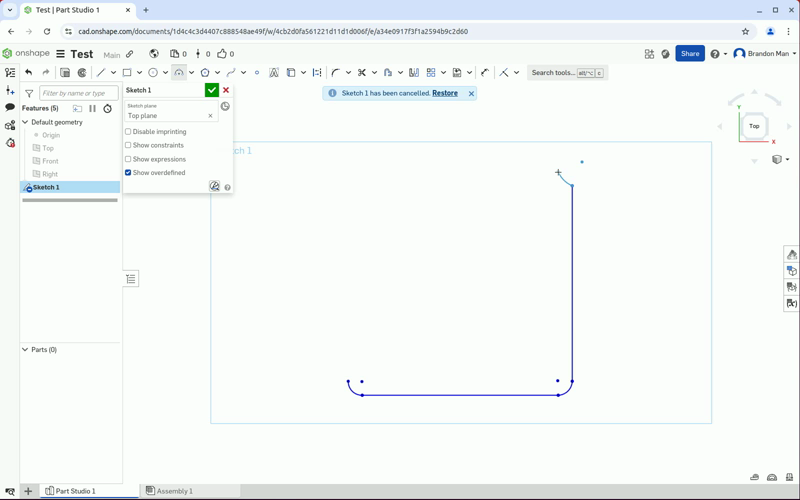
click(558, 171)
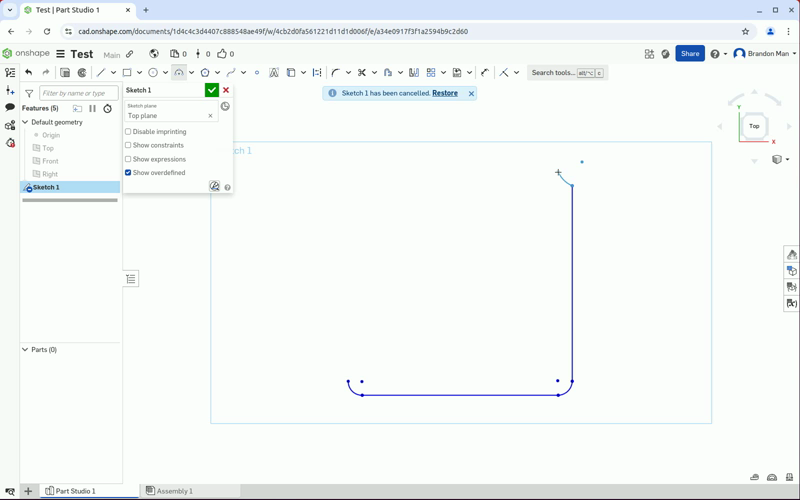
mouse_move(567, 175)
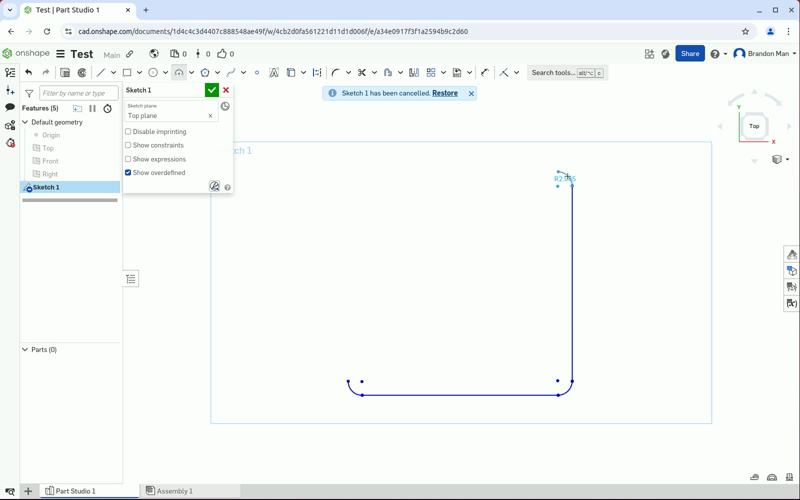
click(567, 175)
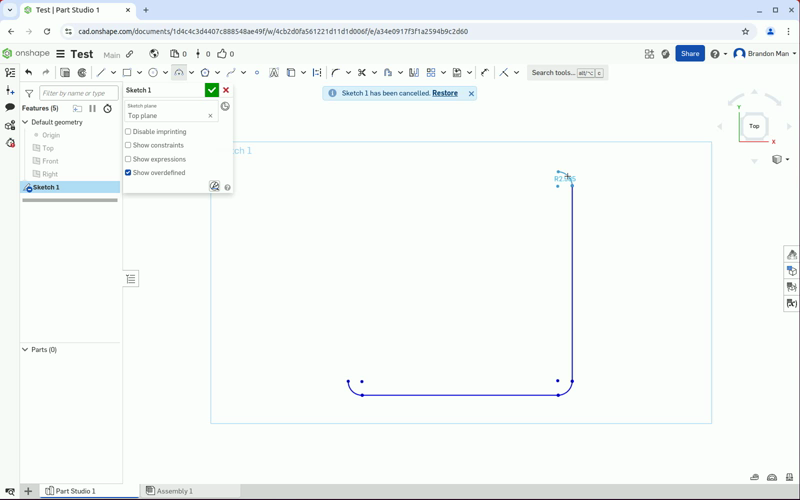
key_up(shift)
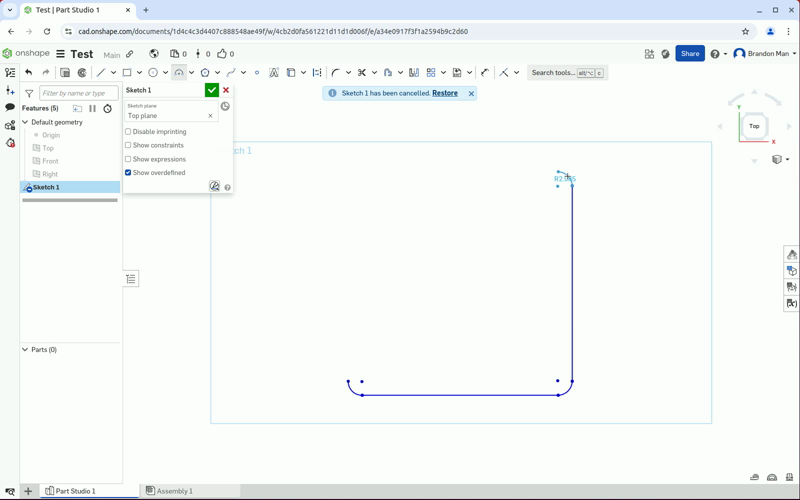
key(esc)
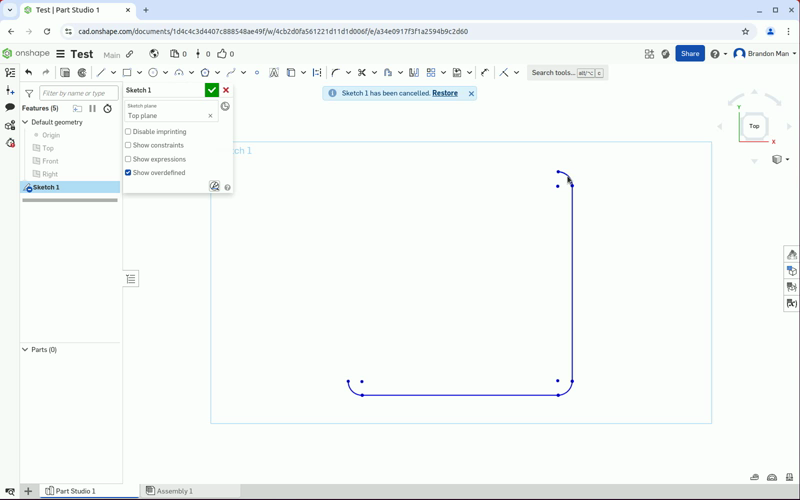
key(l)
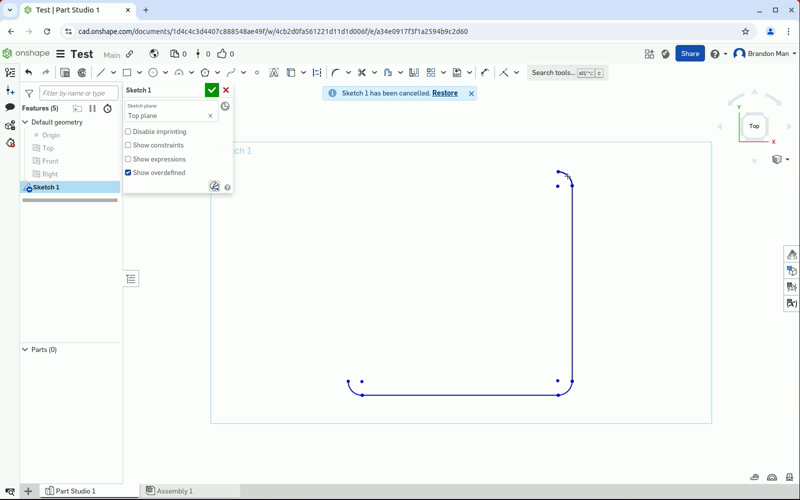
mouse_move(558, 171)
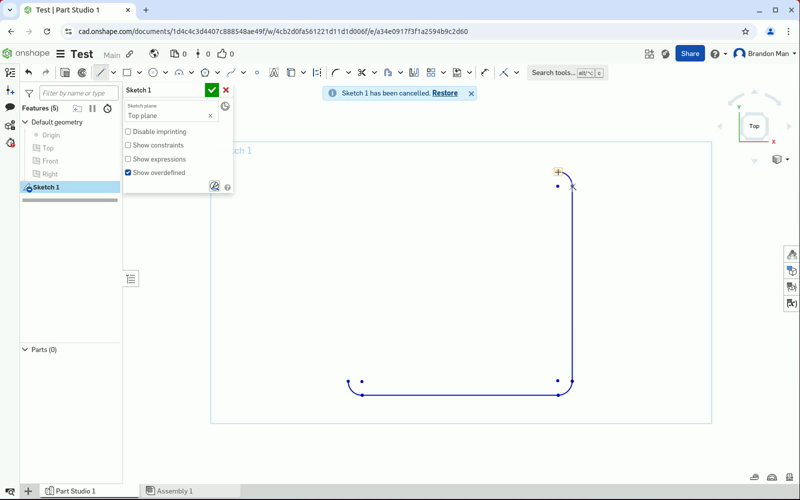
click(558, 171)
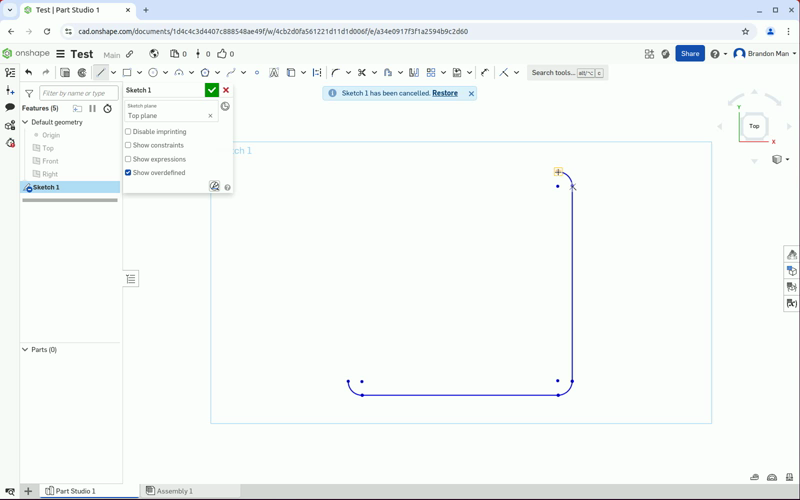
key_down(shift)
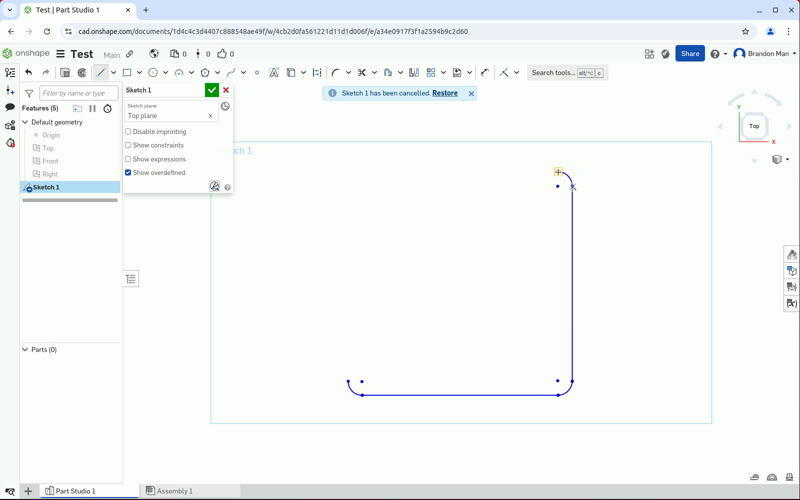
mouse_move(362, 171)
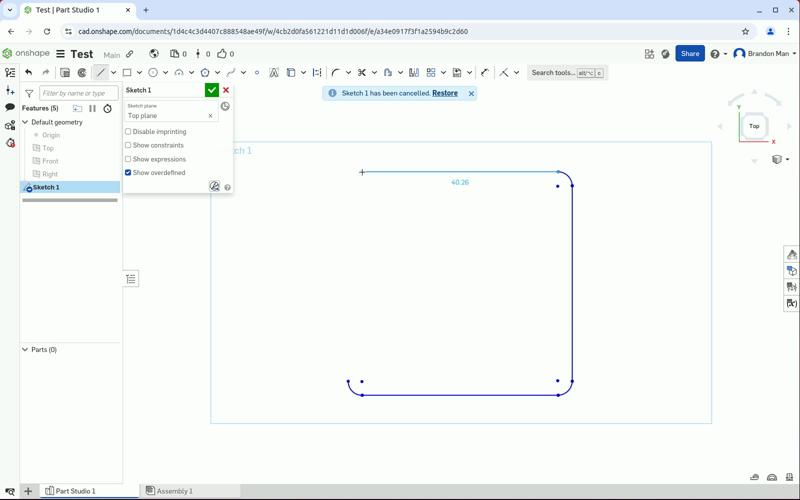
click(362, 171)
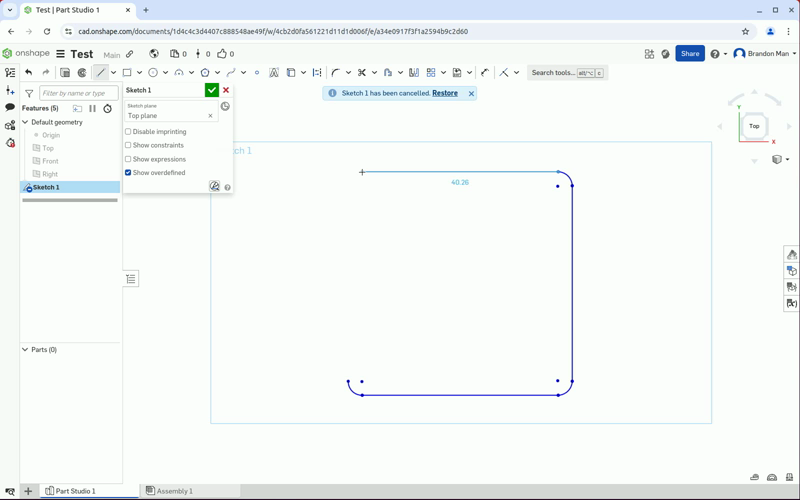
key_up(shift)
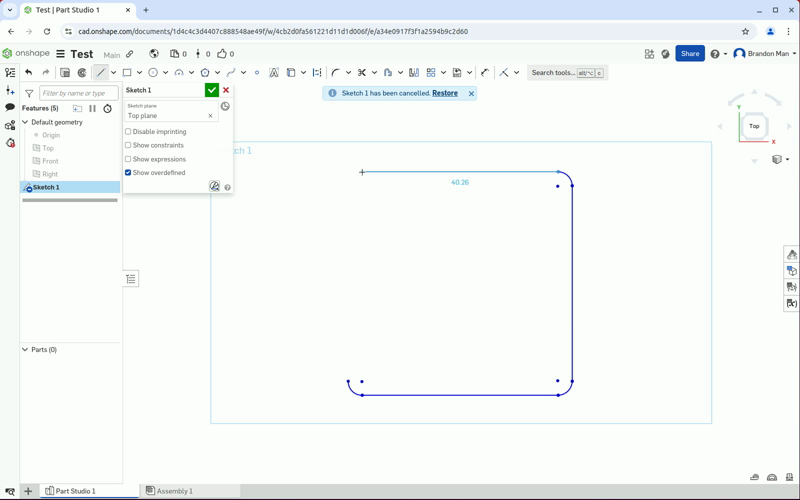
key(esc)
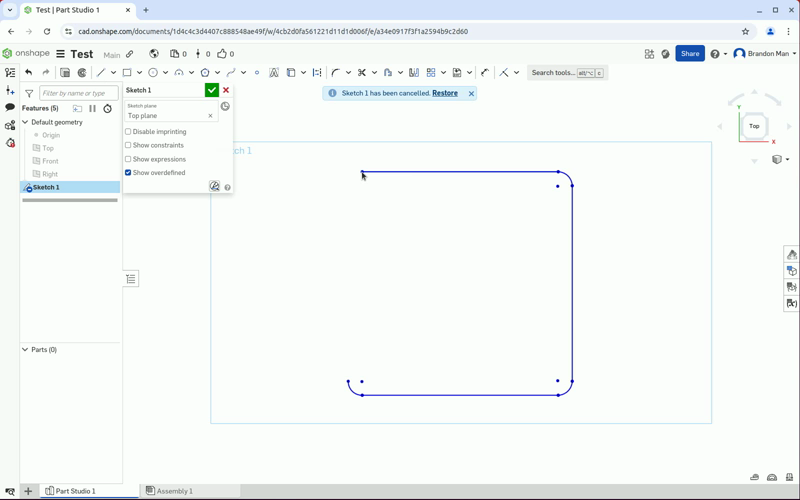
key(a)
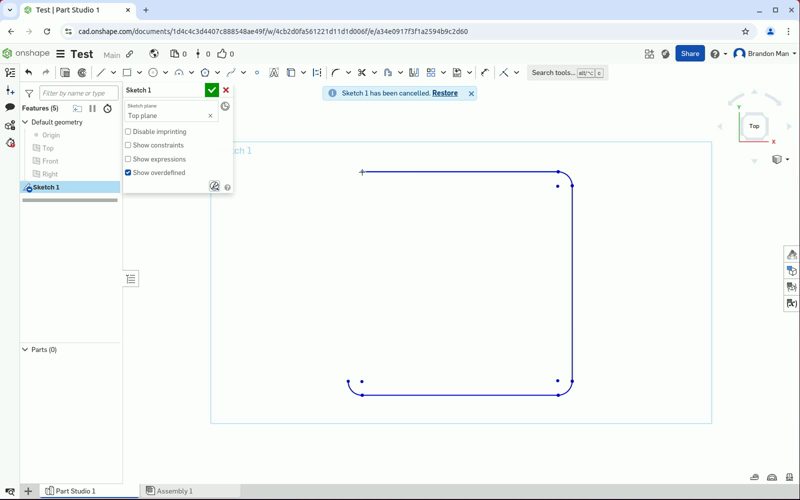
mouse_move(362, 171)
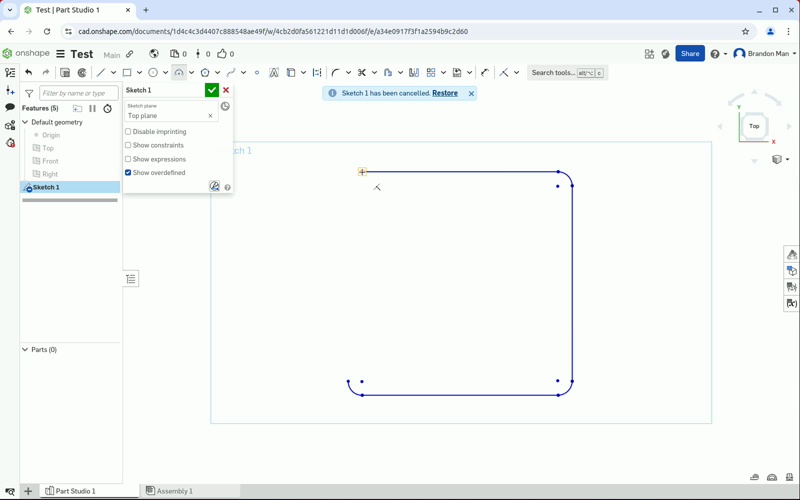
click(362, 171)
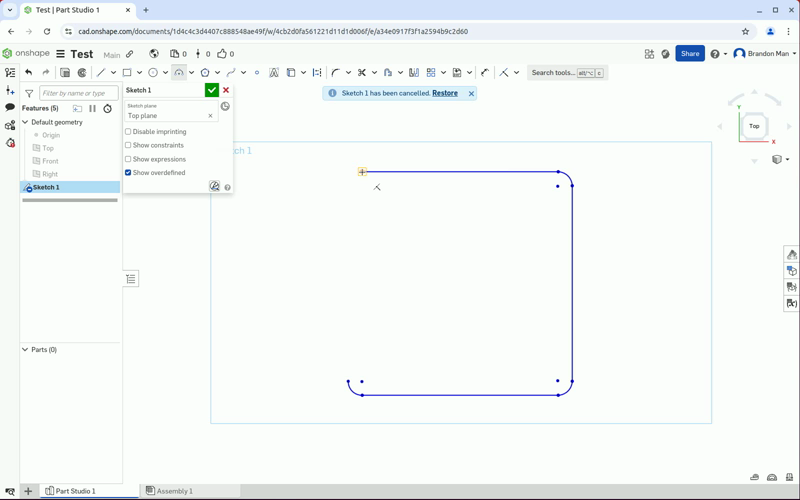
key_down(shift)
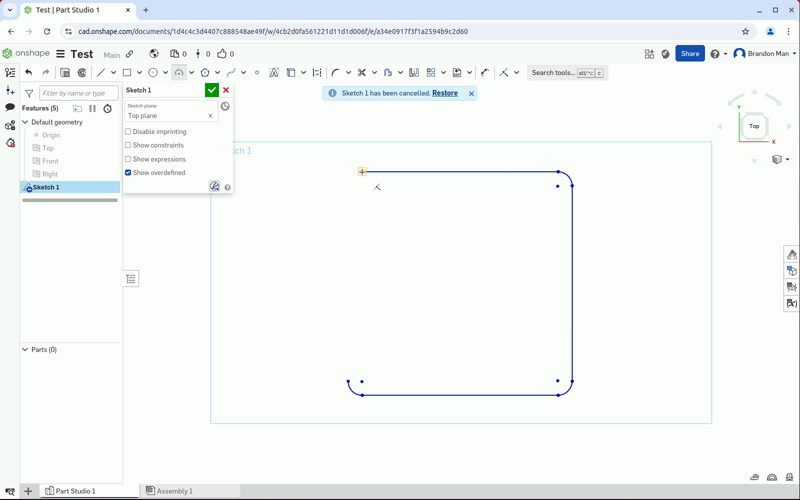
mouse_move(348, 185)
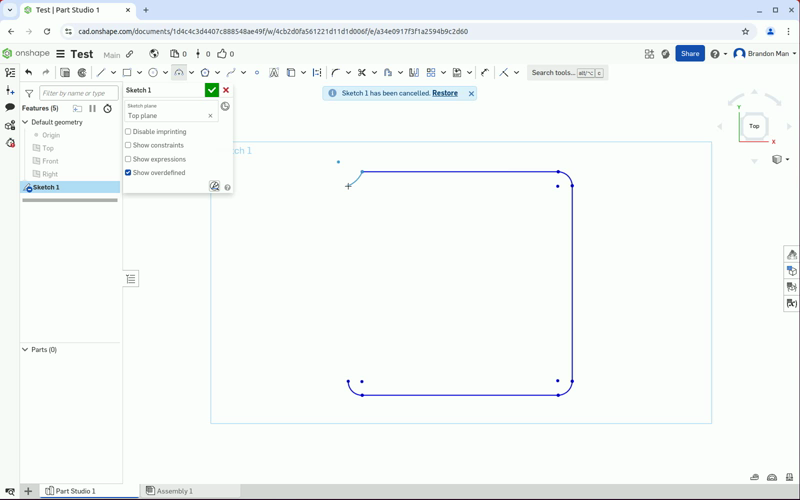
click(348, 185)
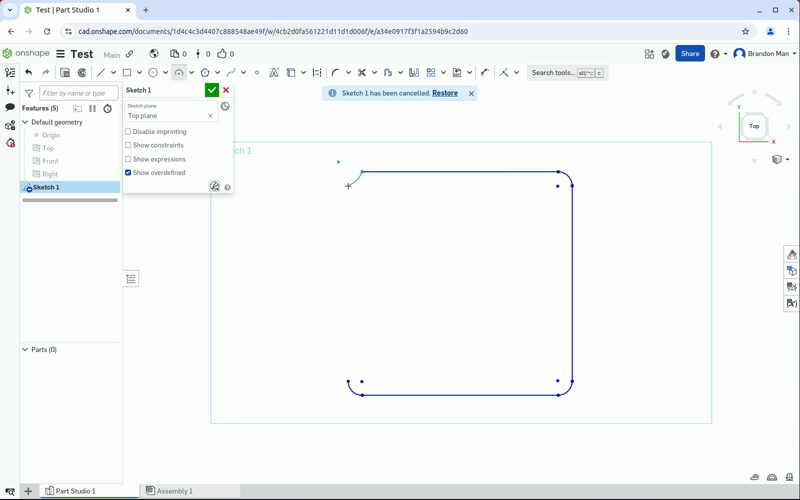
mouse_move(352, 175)
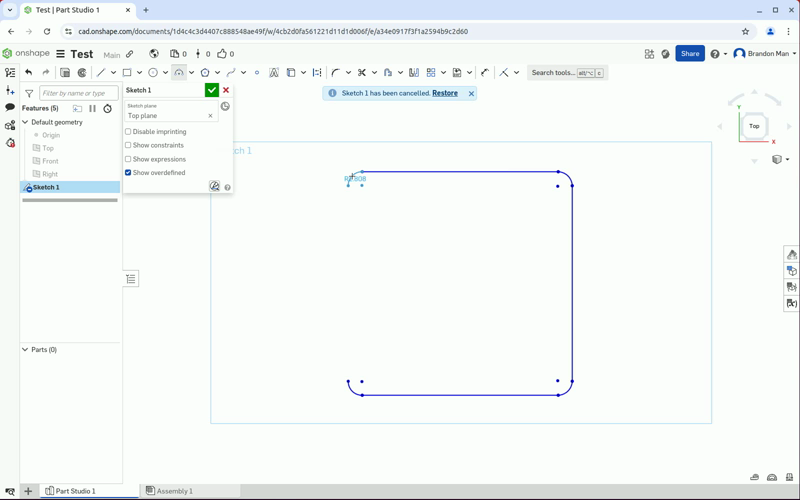
click(352, 175)
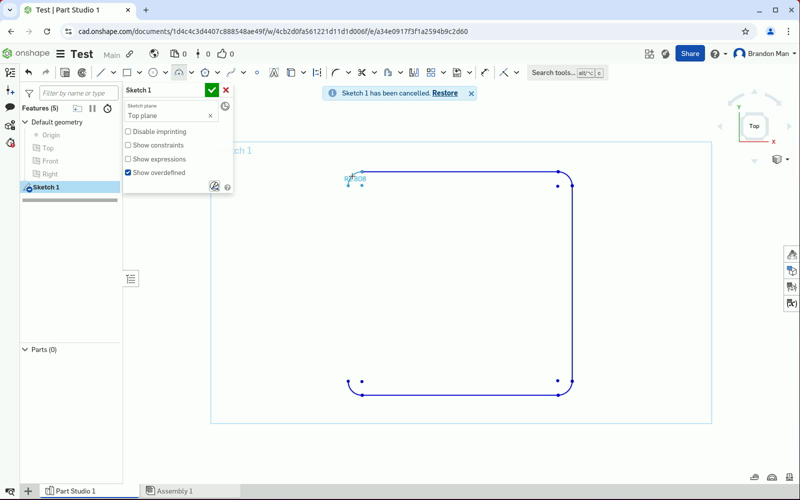
key_up(shift)
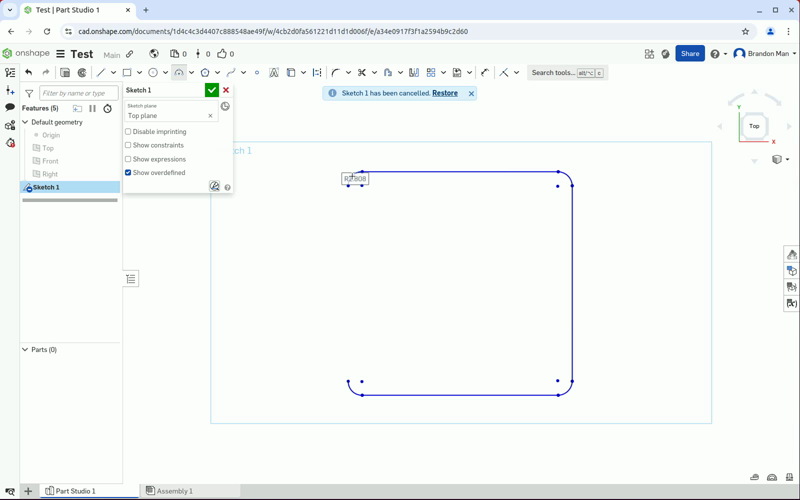
key(esc)
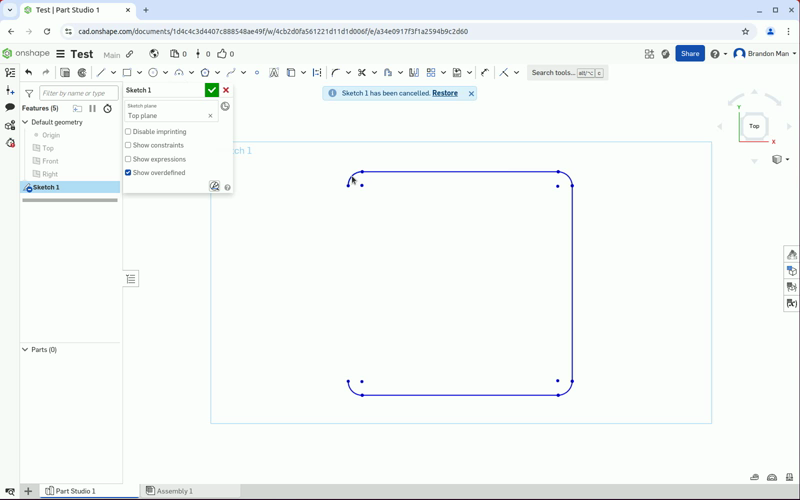
key(l)
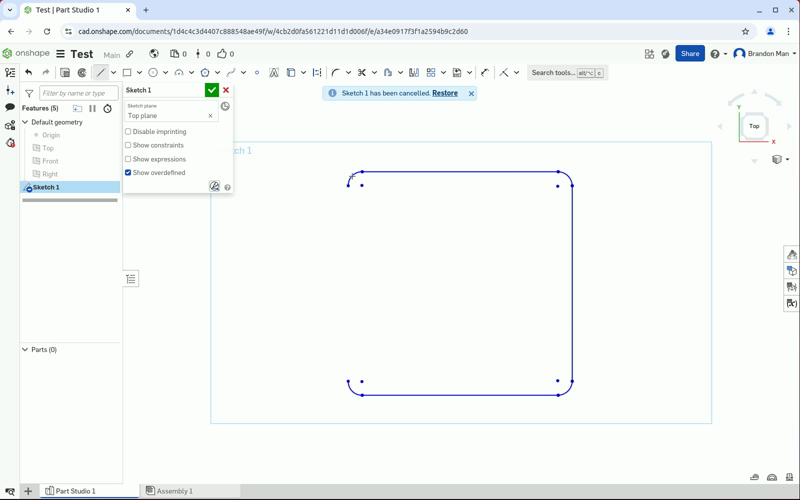
mouse_move(348, 185)
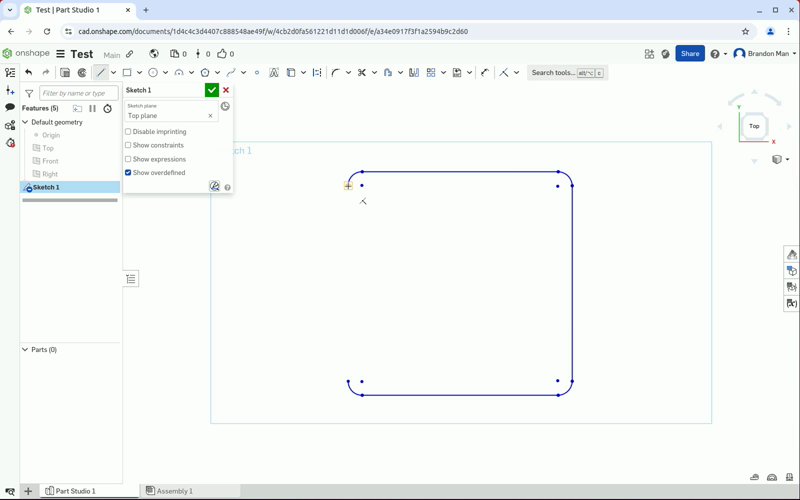
click(348, 185)
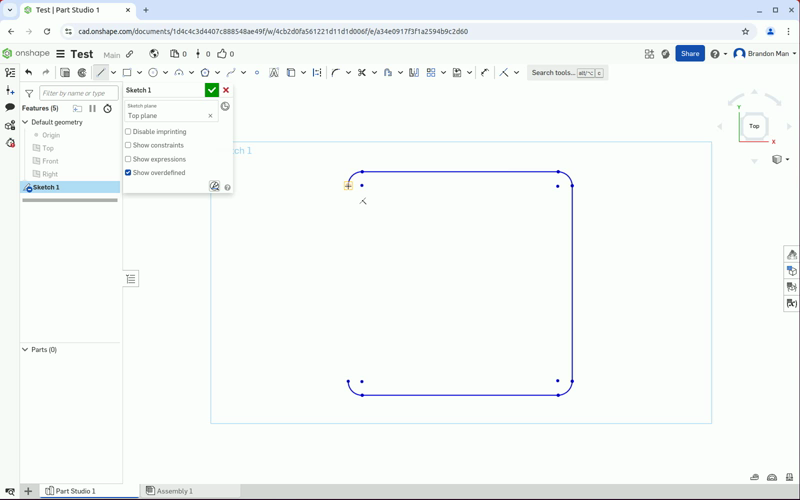
key_down(shift)
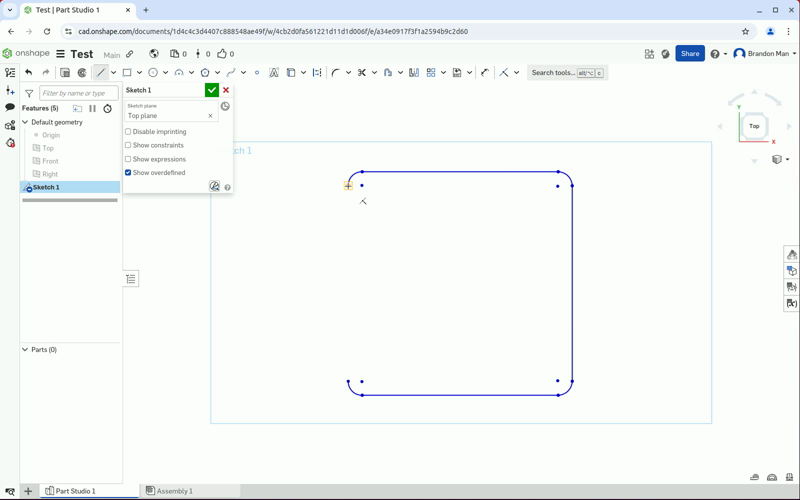
mouse_move(348, 381)
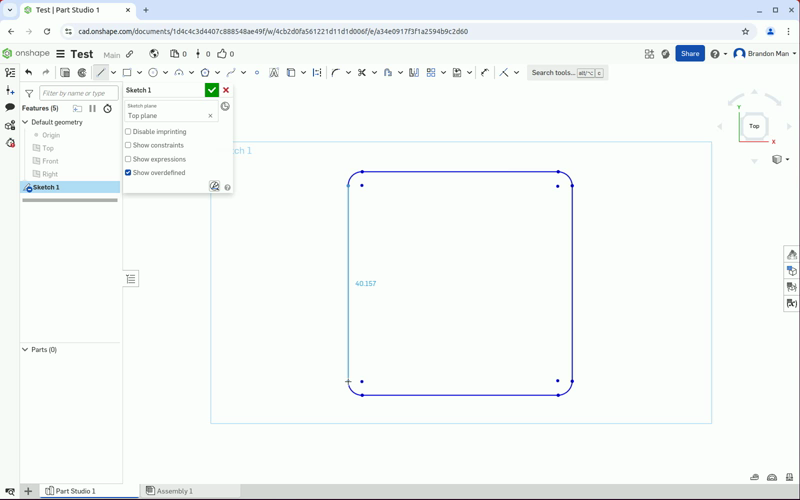
key_up(shift)
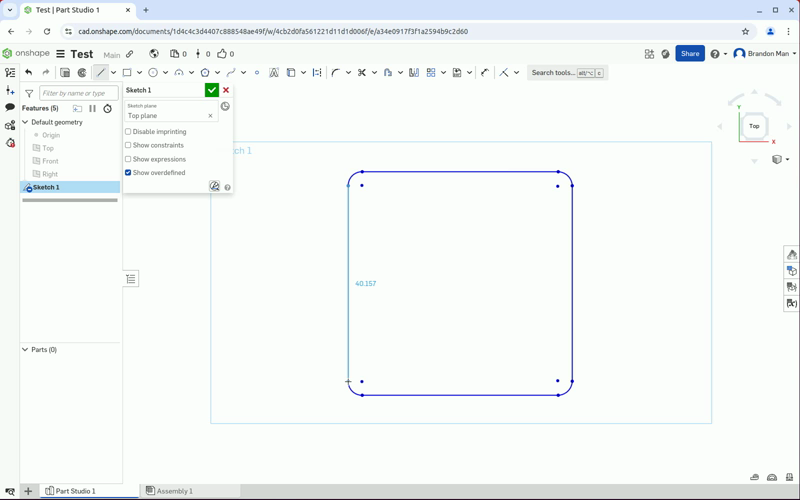
click(348, 381)
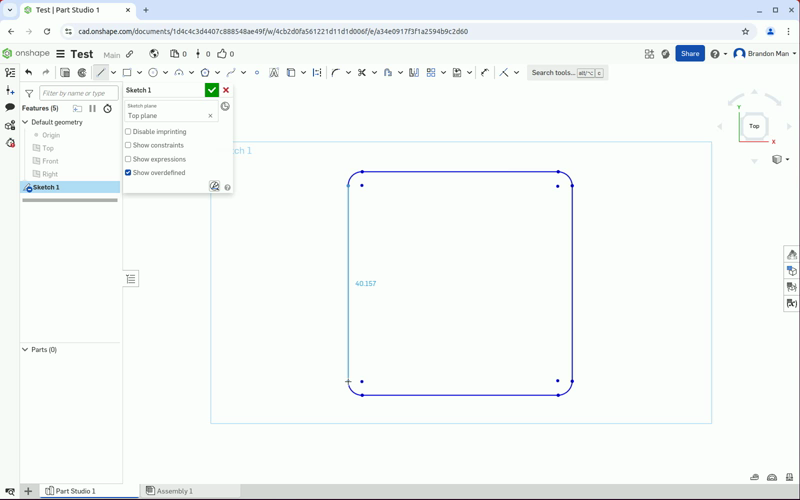
key(esc)
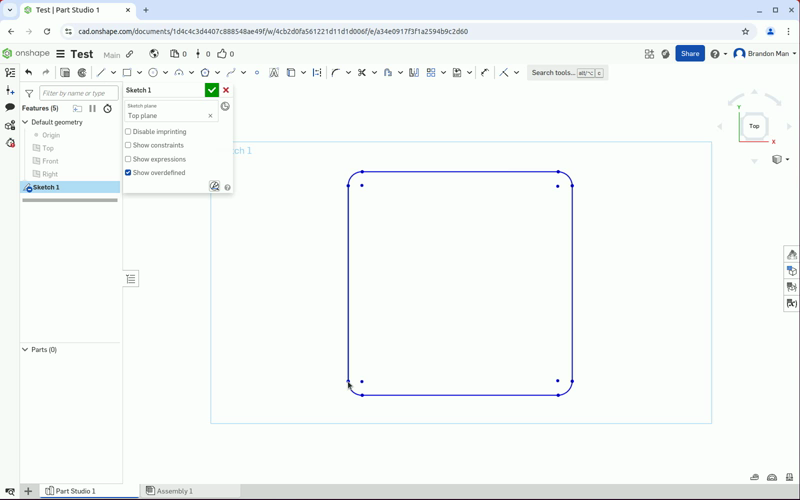
key(c)
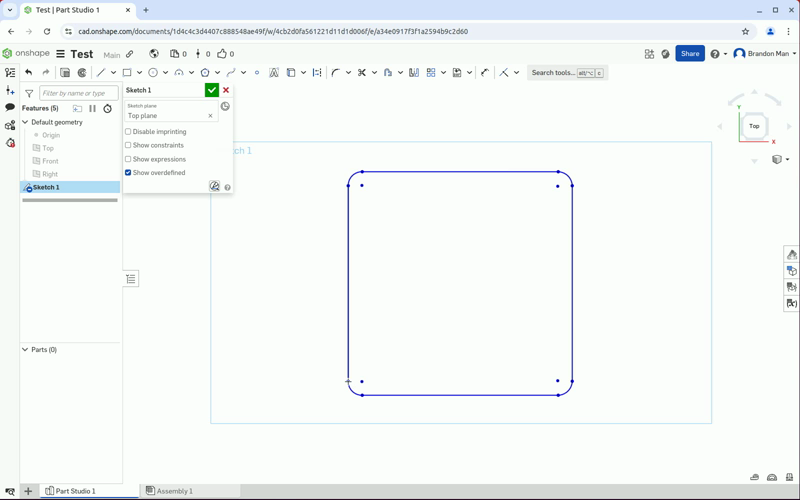
key_down(shift)
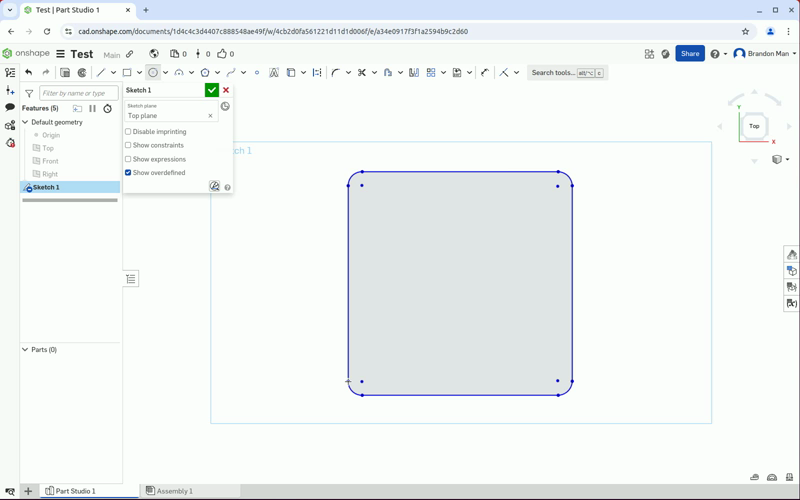
mouse_move(461, 282)
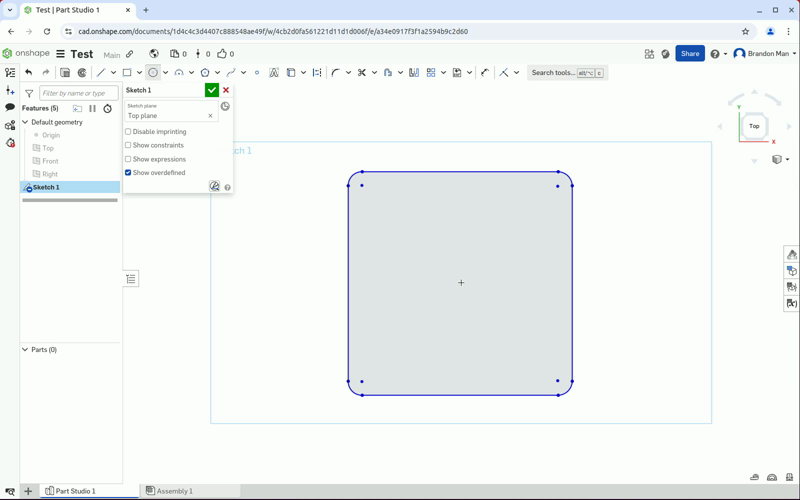
click(461, 282)
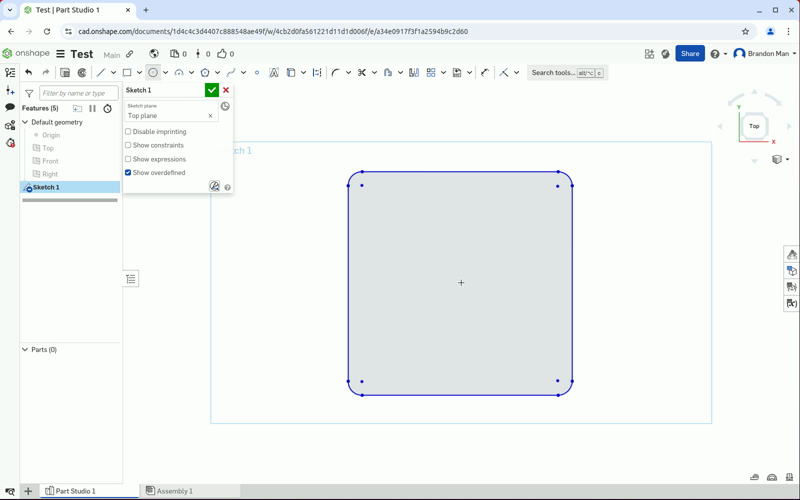
key_up(shift)
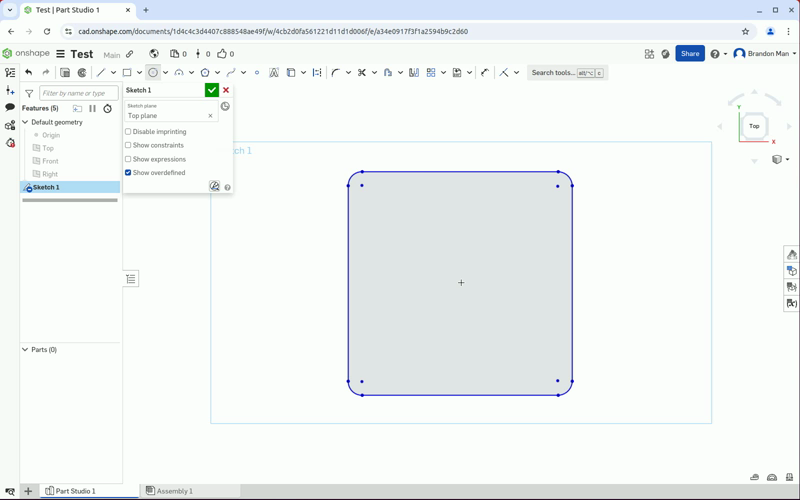
mouse_move(569, 282)
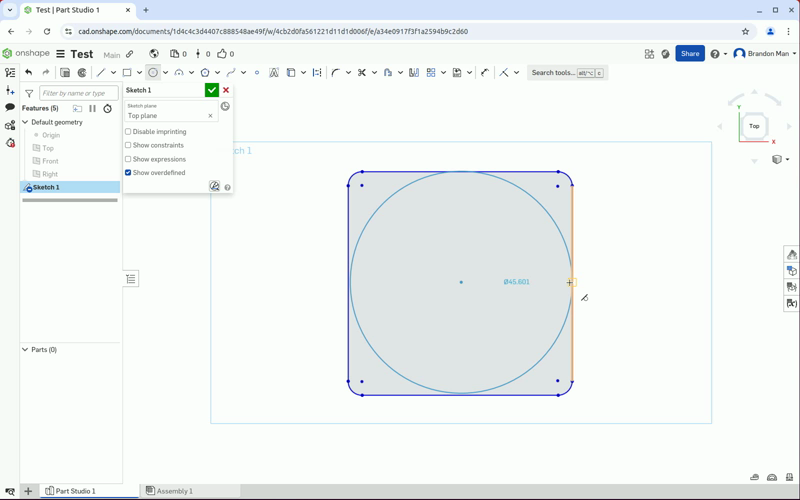
click(569, 282)
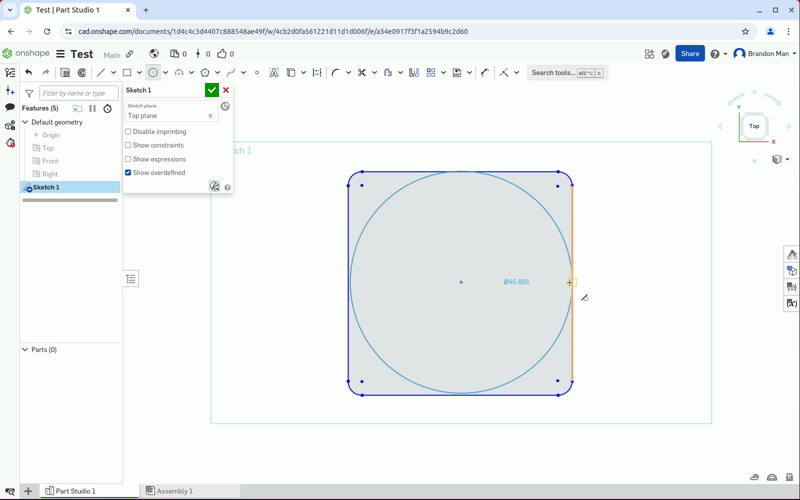
key(esc)
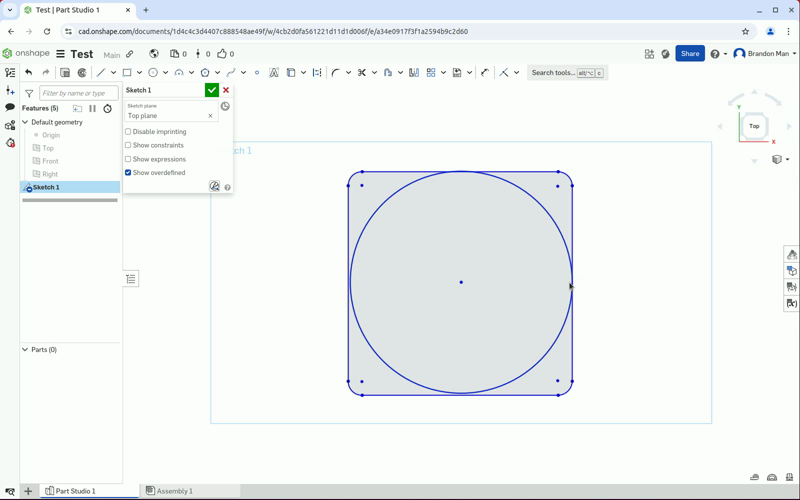
key(c)
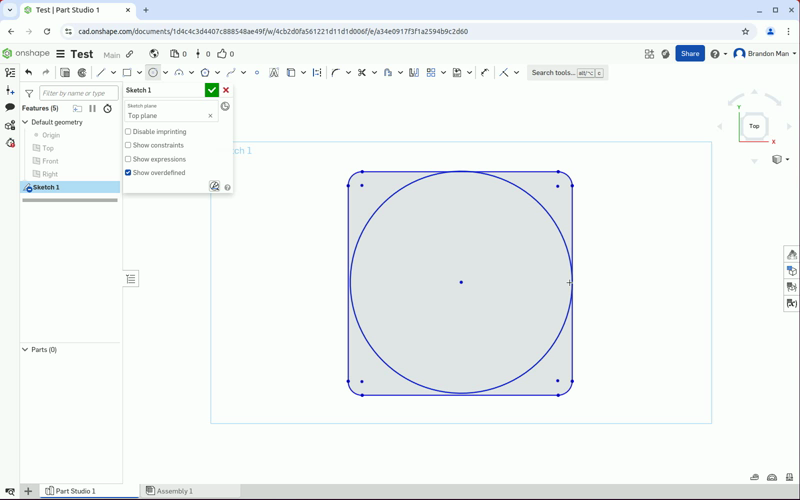
key_down(shift)
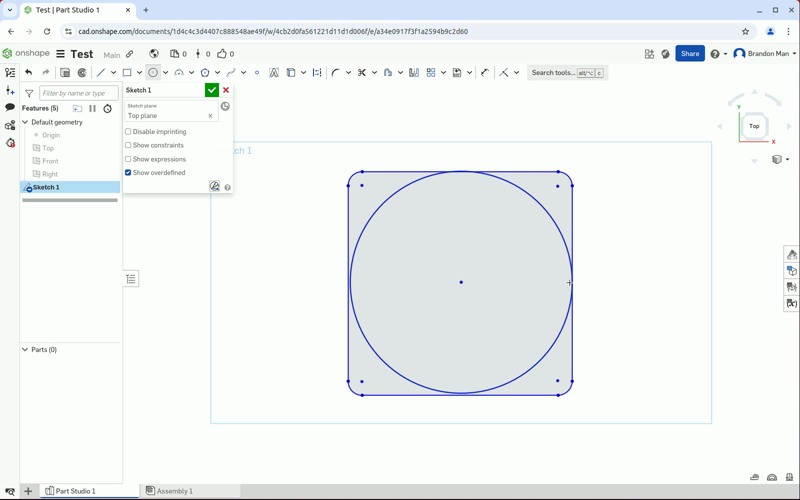
mouse_move(362, 381)
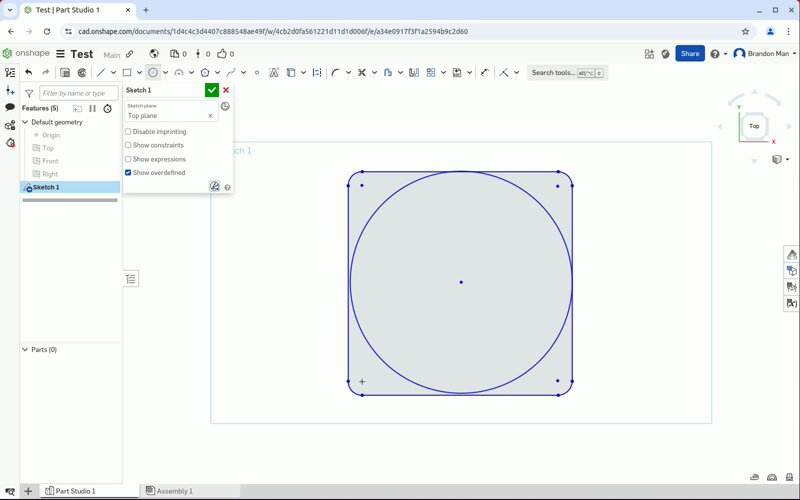
click(362, 381)
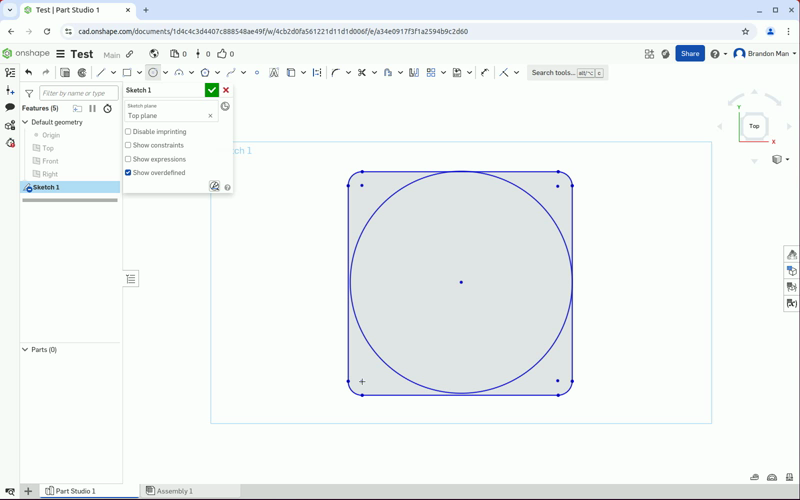
key_up(shift)
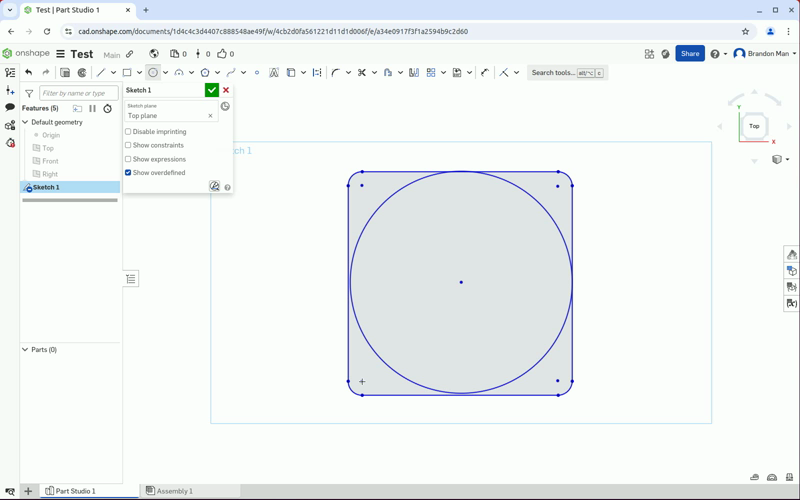
mouse_move(367, 381)
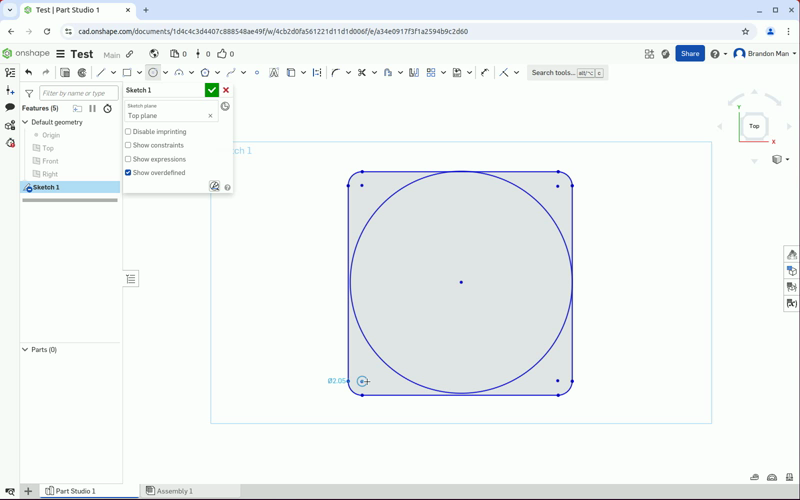
click(367, 381)
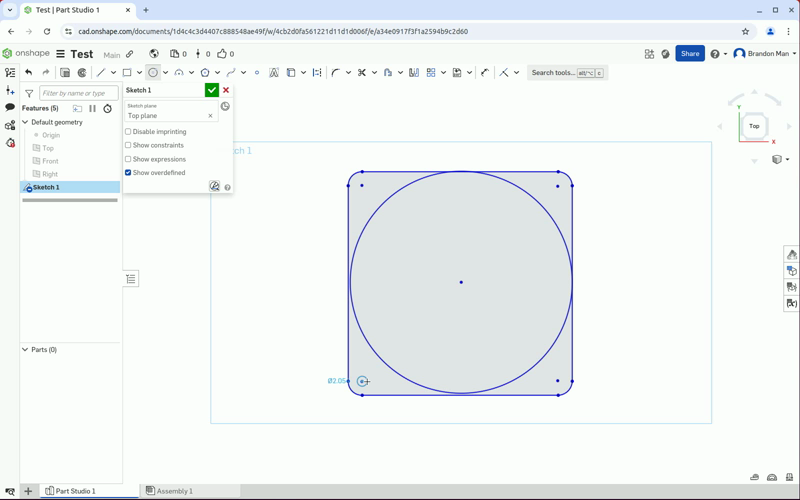
key(esc)
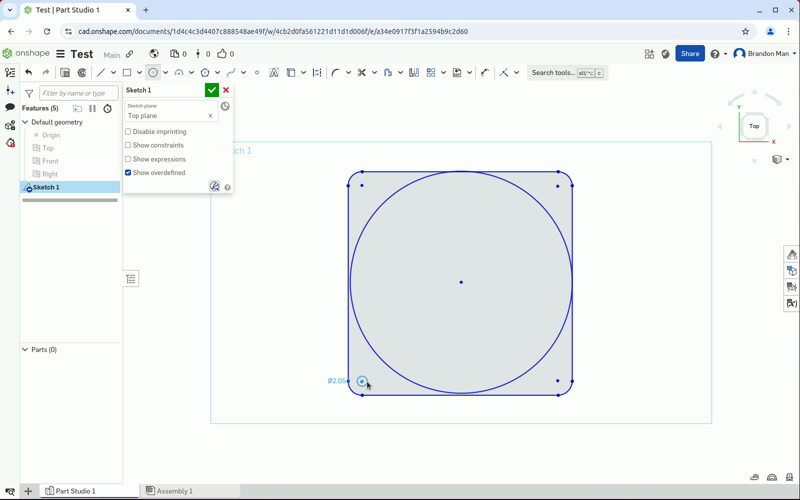
key(c)
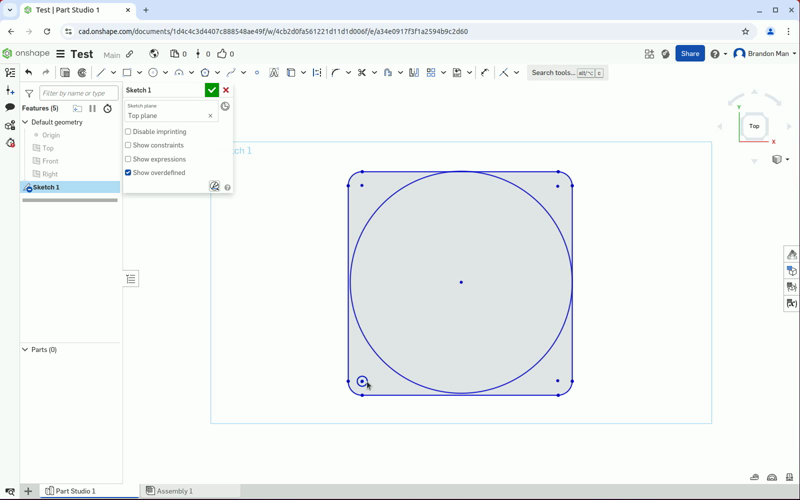
key_down(shift)
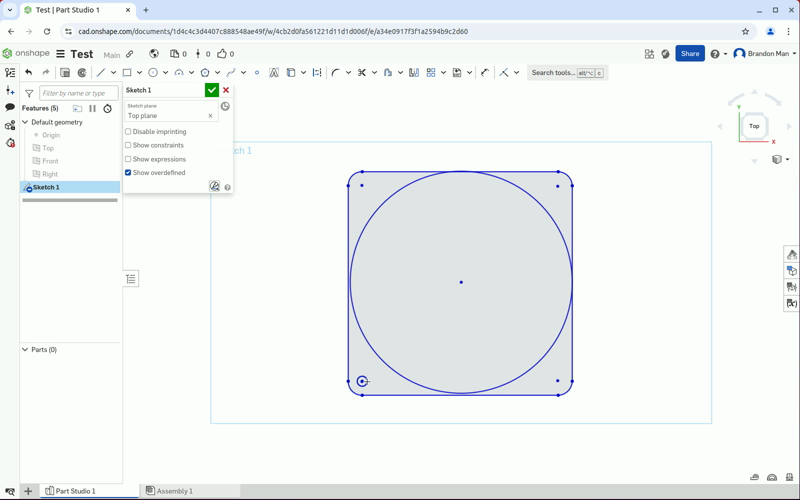
mouse_move(362, 185)
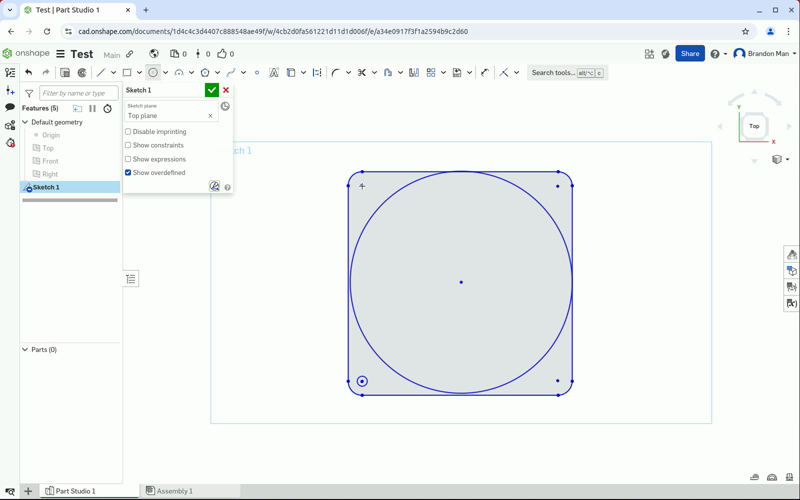
click(362, 185)
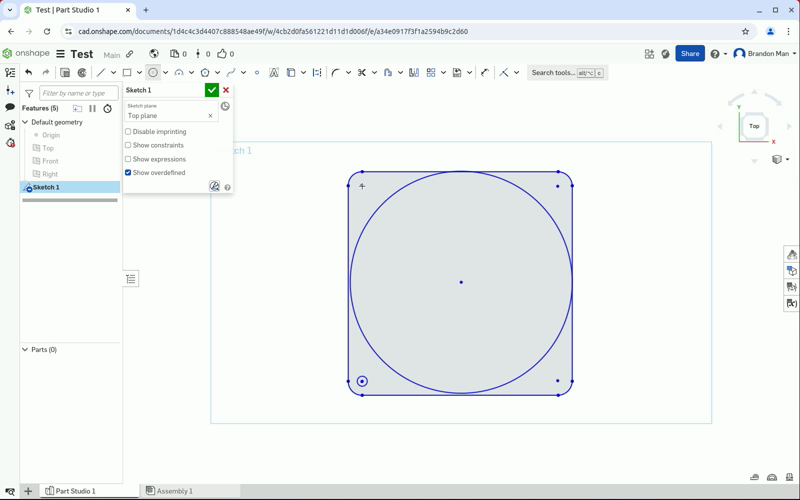
key_up(shift)
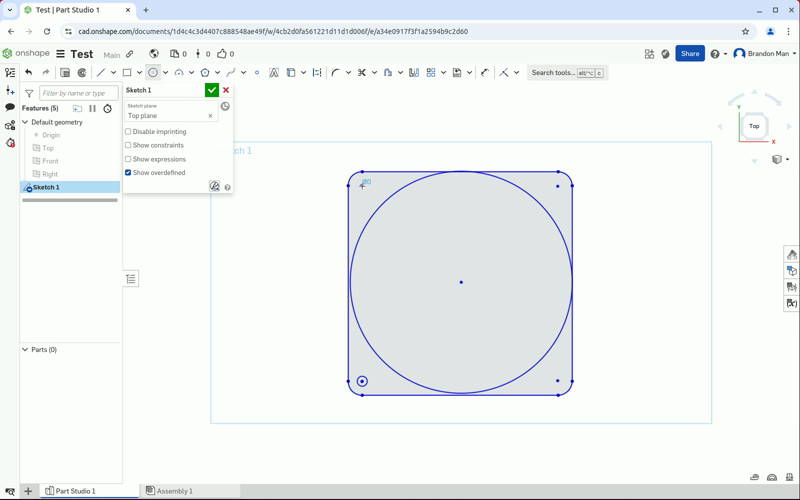
mouse_move(367, 185)
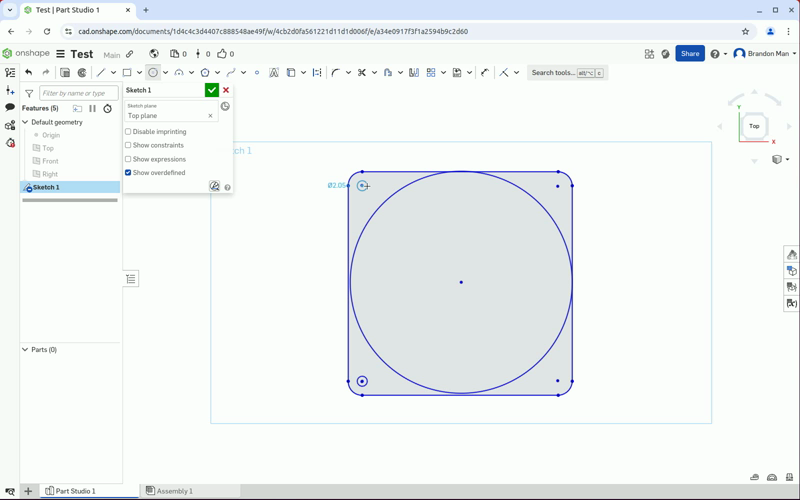
click(367, 185)
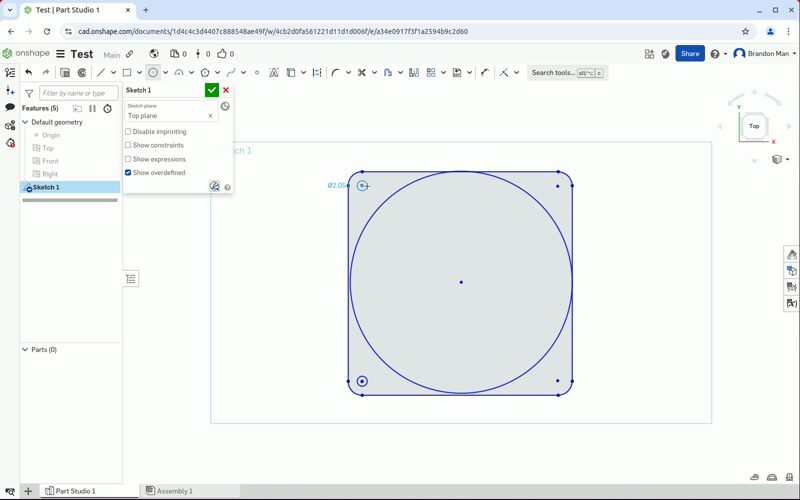
key(esc)
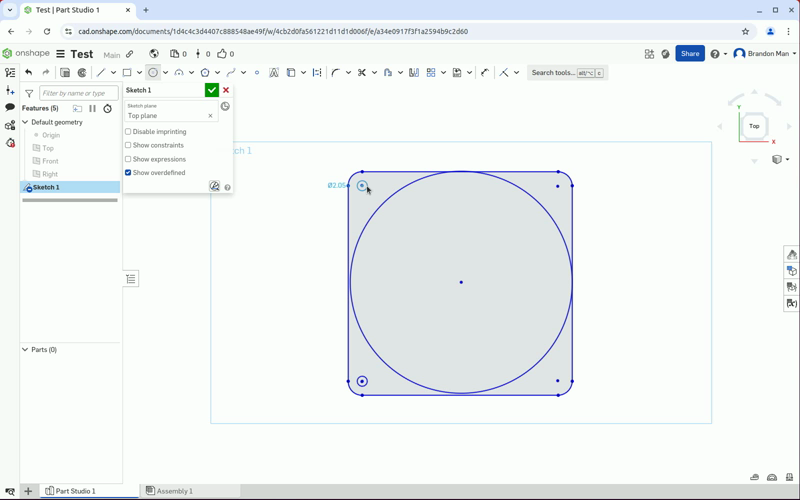
key(c)
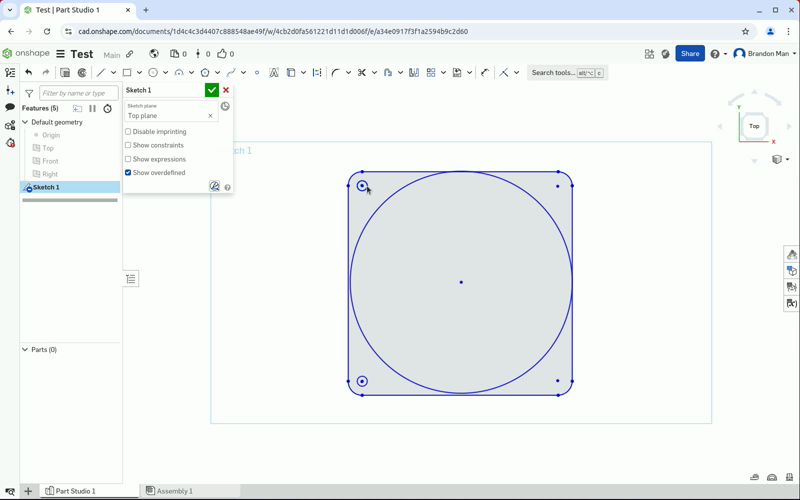
key_down(shift)
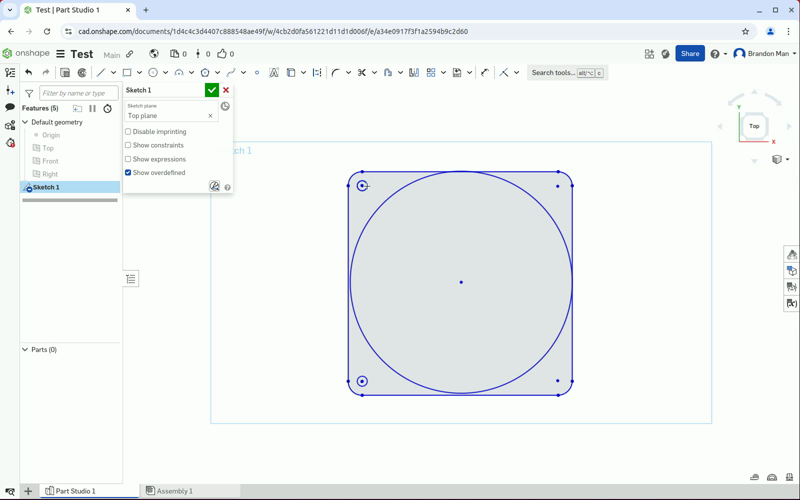
mouse_move(558, 381)
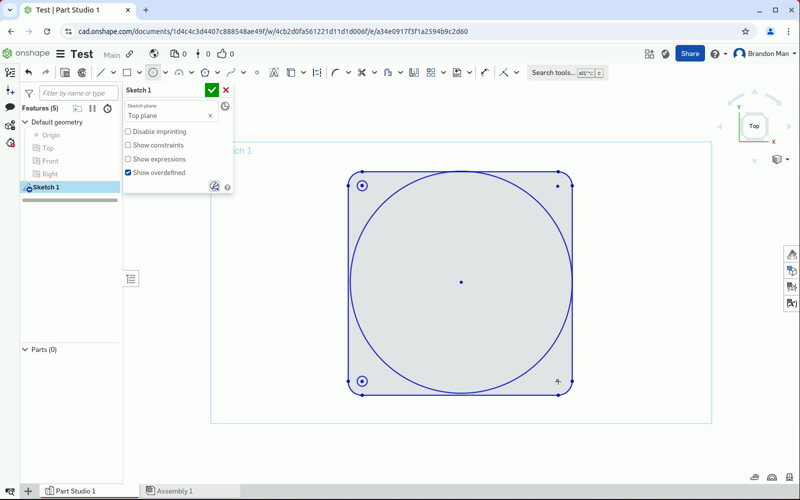
click(558, 381)
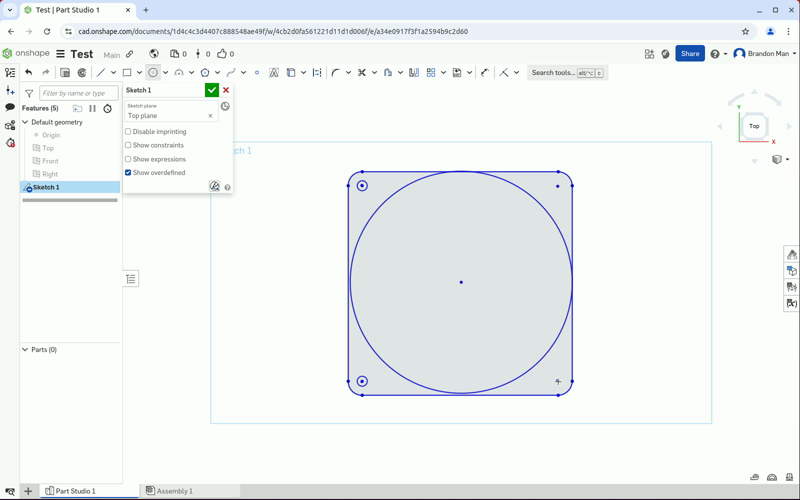
key_up(shift)
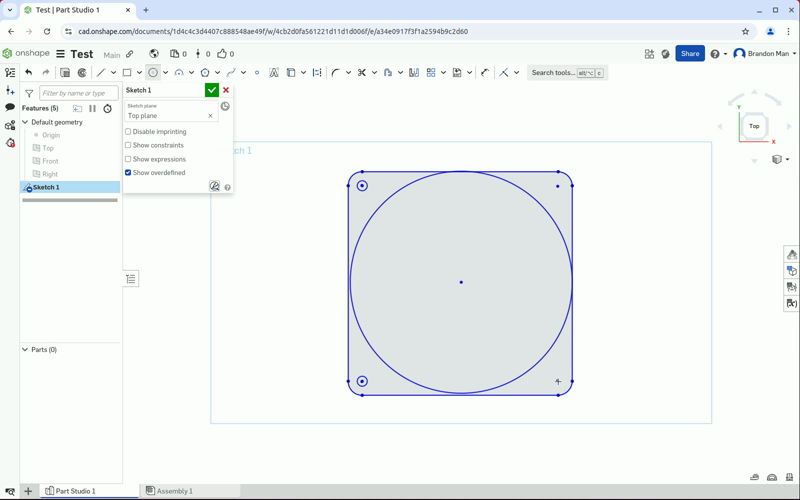
mouse_move(562, 381)
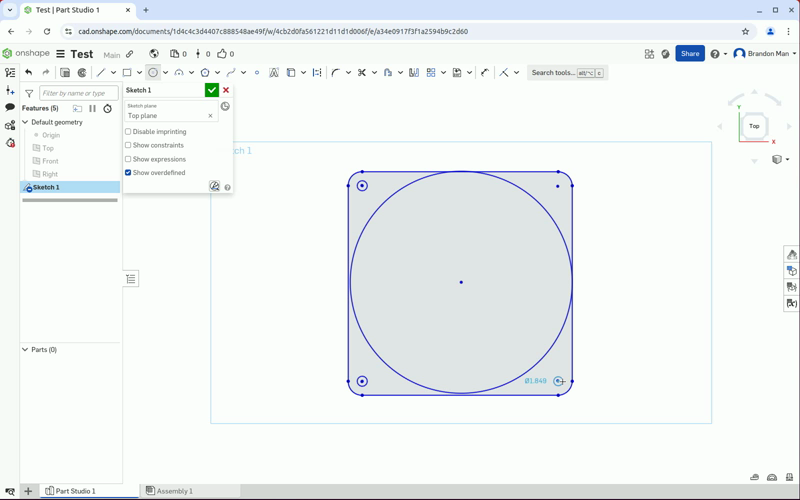
click(562, 381)
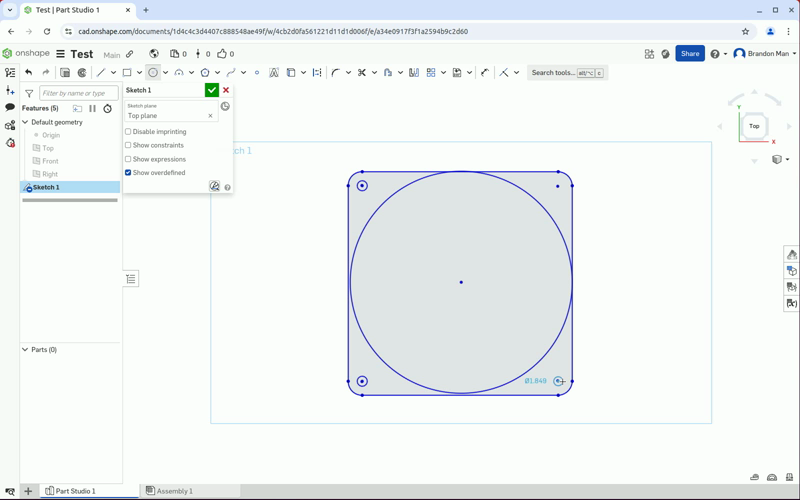
key(esc)
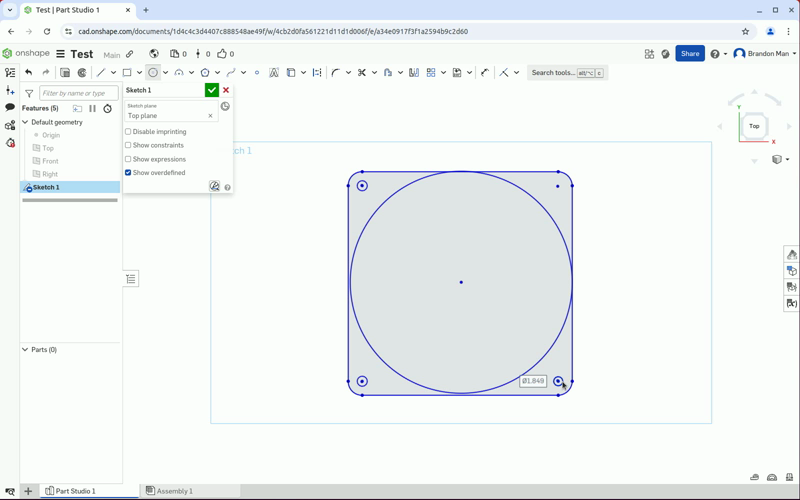
key(c)
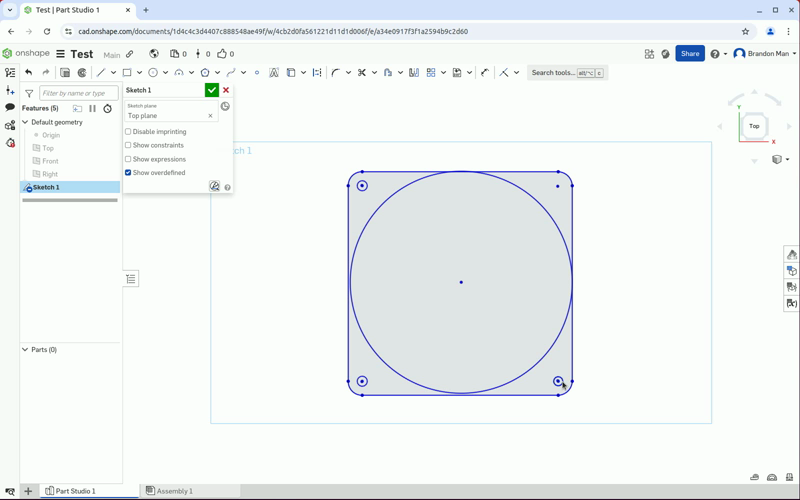
key_down(shift)
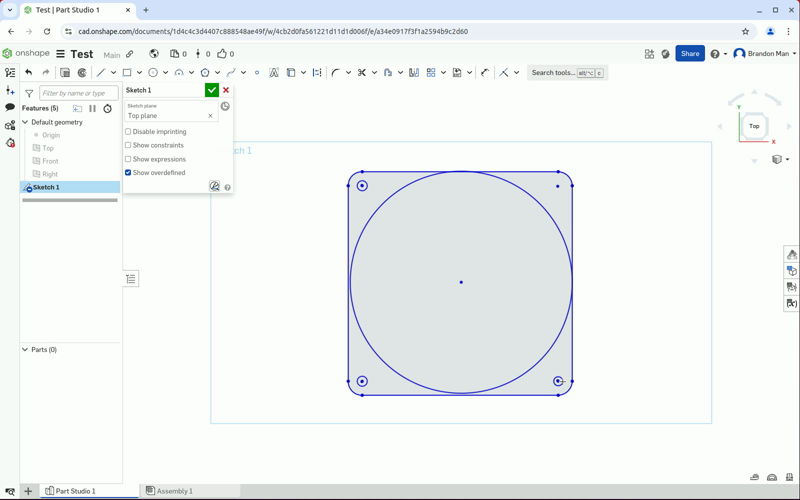
mouse_move(558, 185)
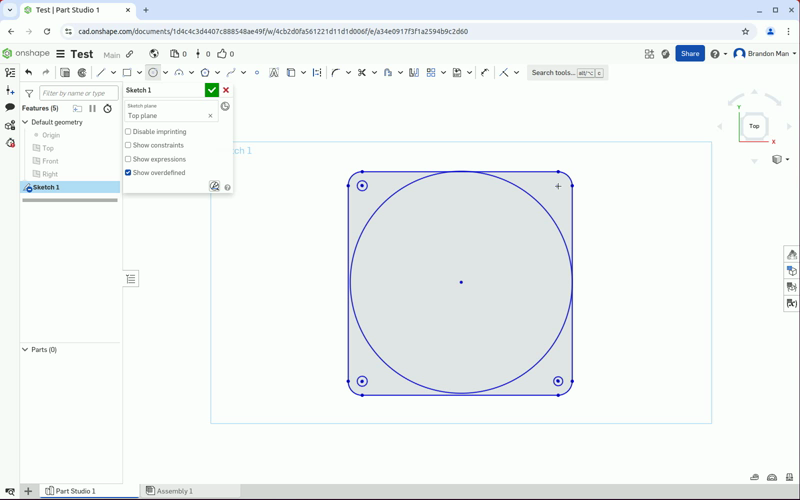
click(558, 185)
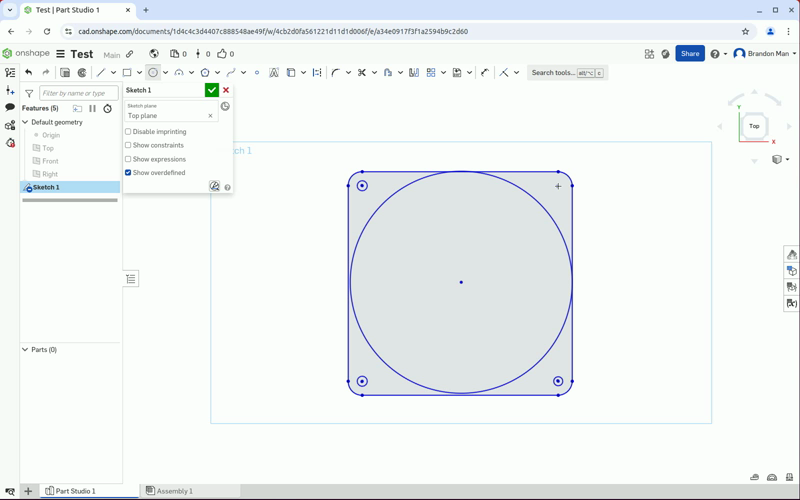
key_up(shift)
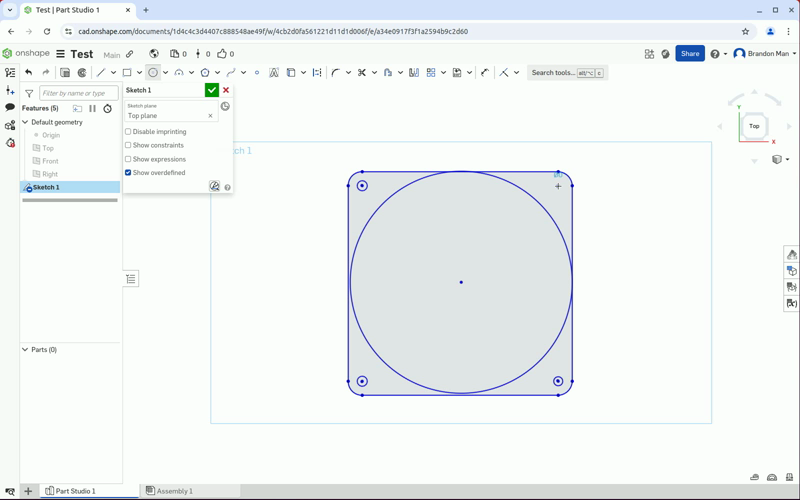
mouse_move(562, 185)
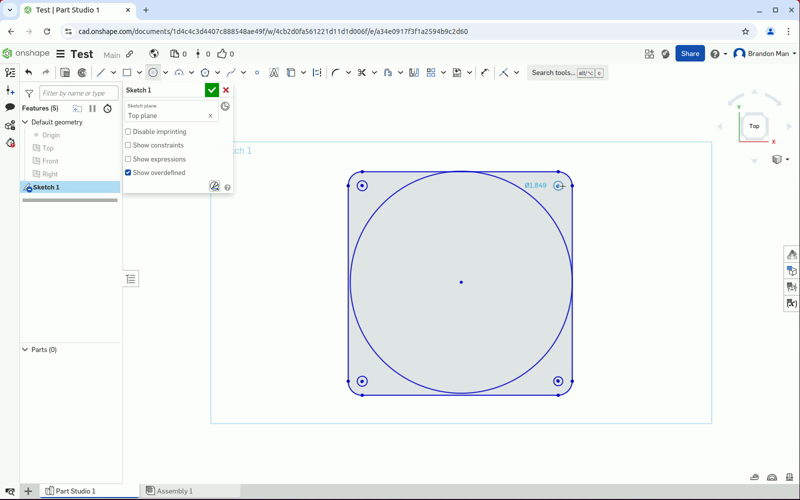
click(562, 185)
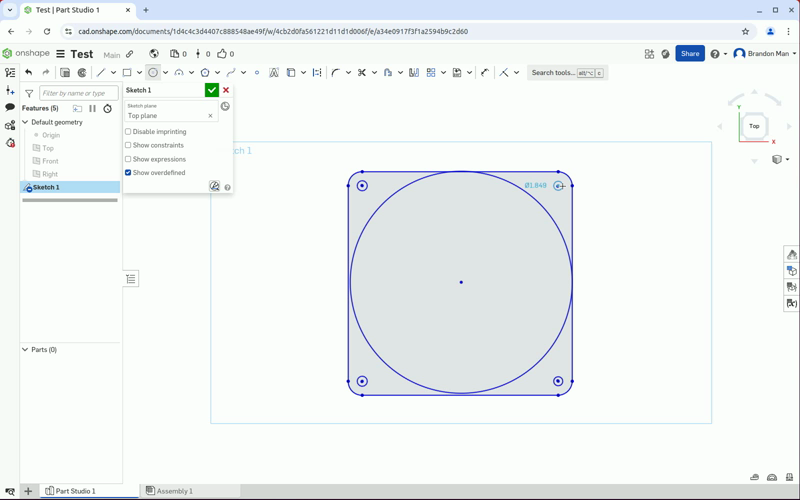
key(esc)
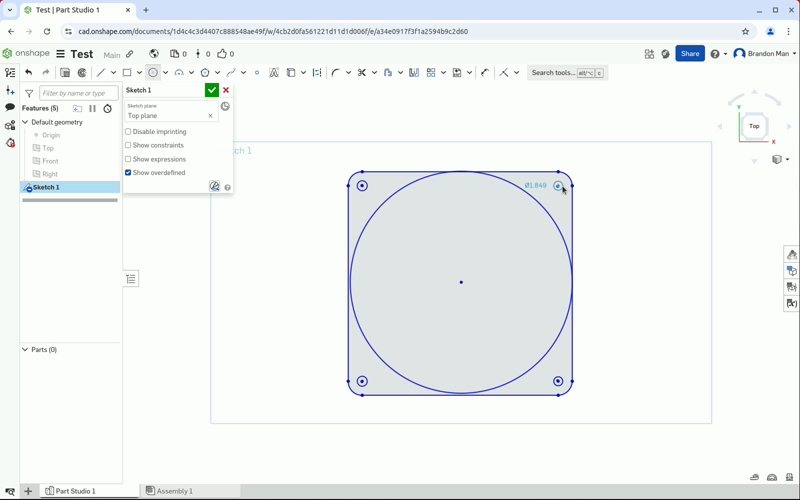
mouse_move(562, 358)
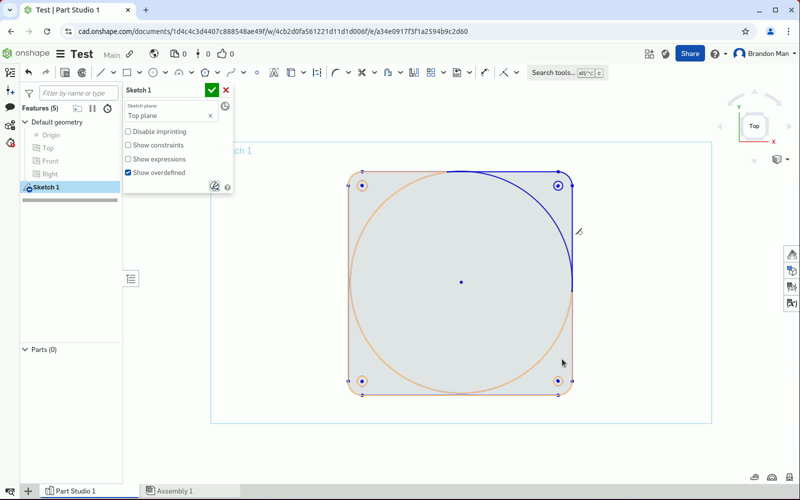
click(562, 358)
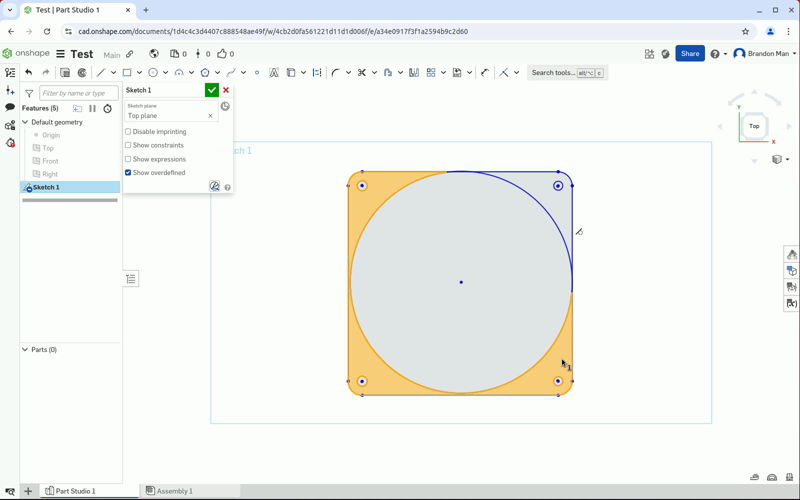
mouse_move(73, 352)
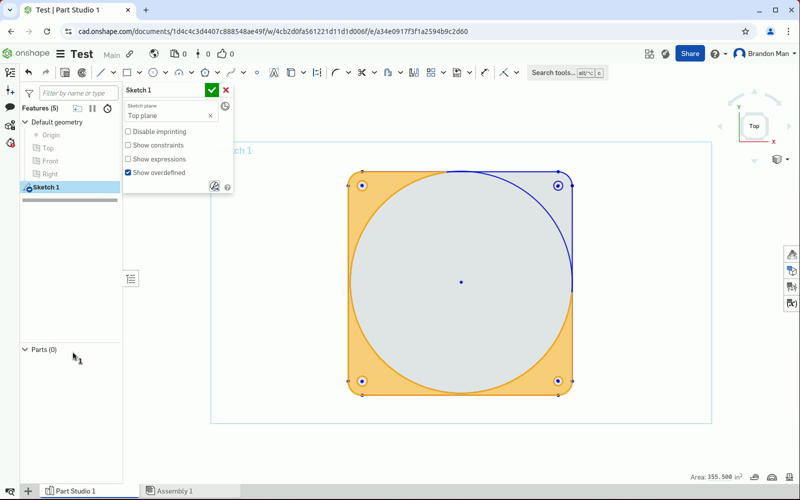
key(shift+y)
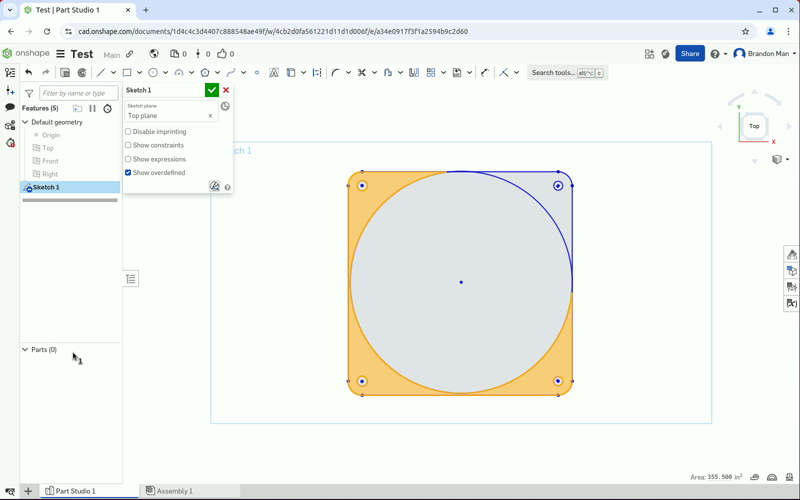
key(shift+e)
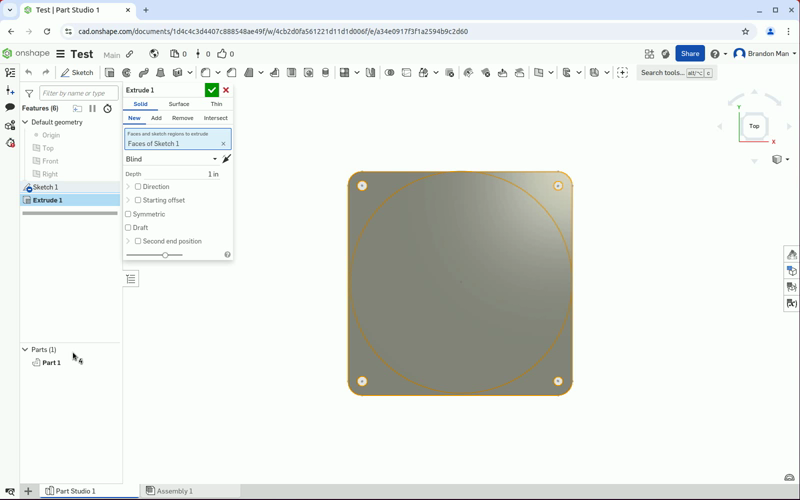
mouse_move(143, 106)
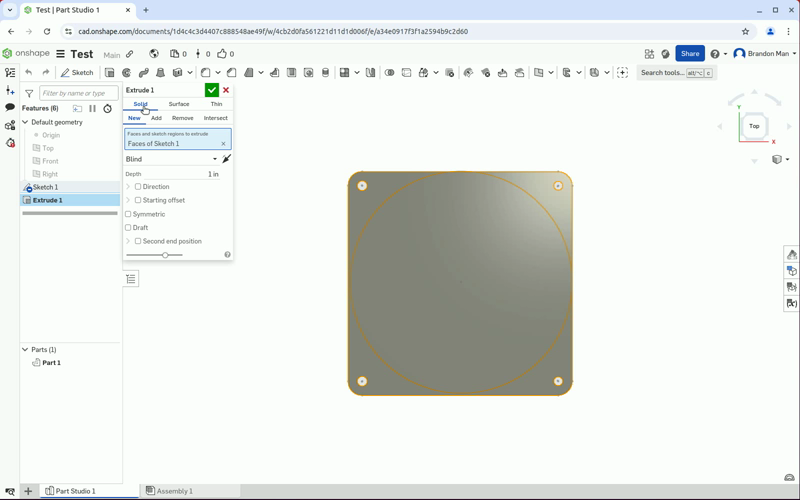
click(143, 106)
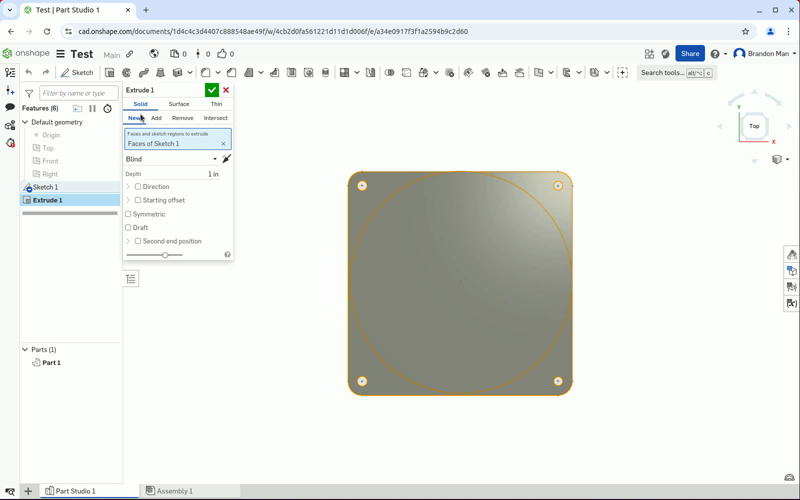
mouse_move(137, 120)
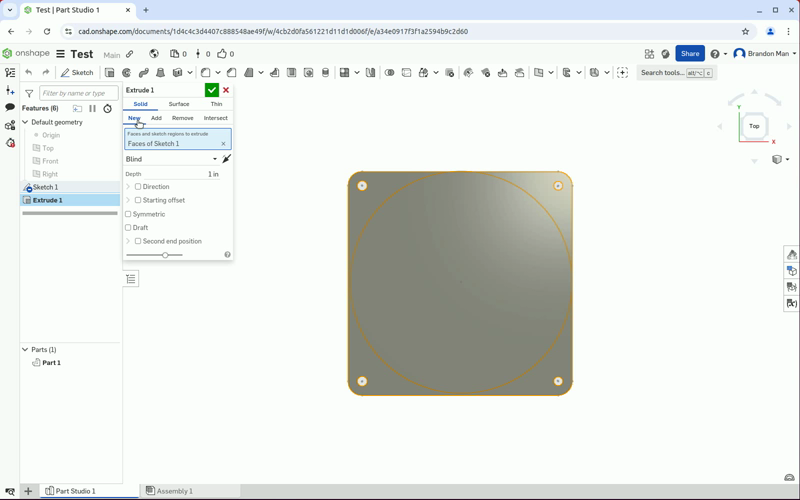
click(137, 120)
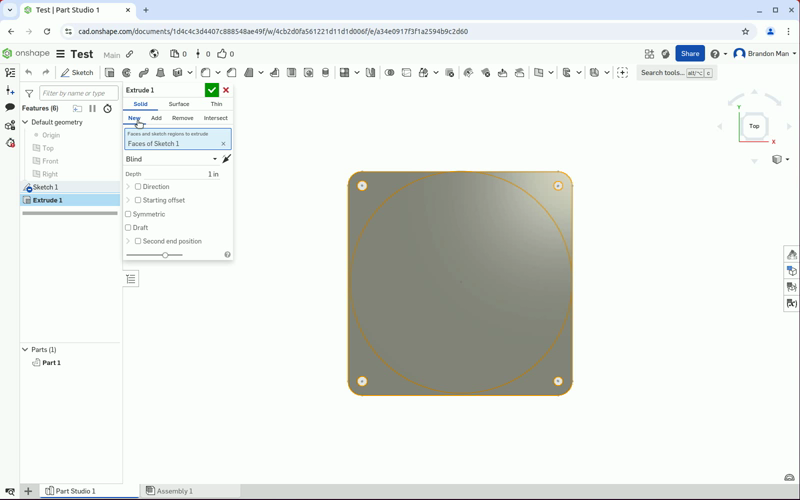
key(tab, 4)
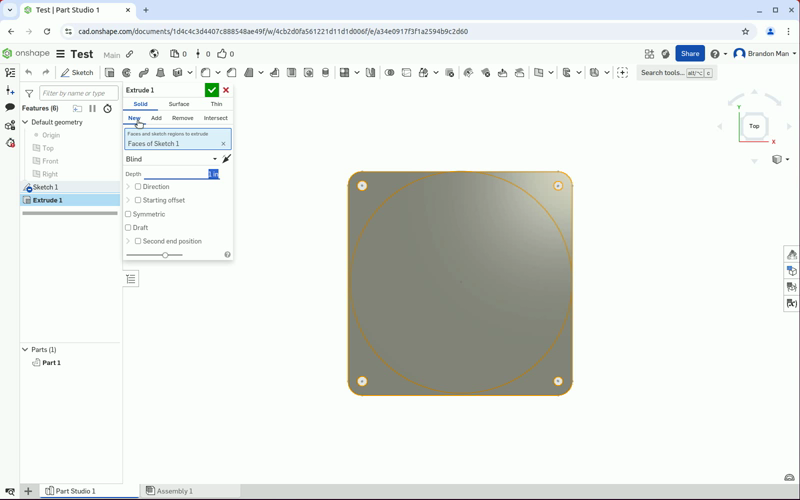
text(0.481)
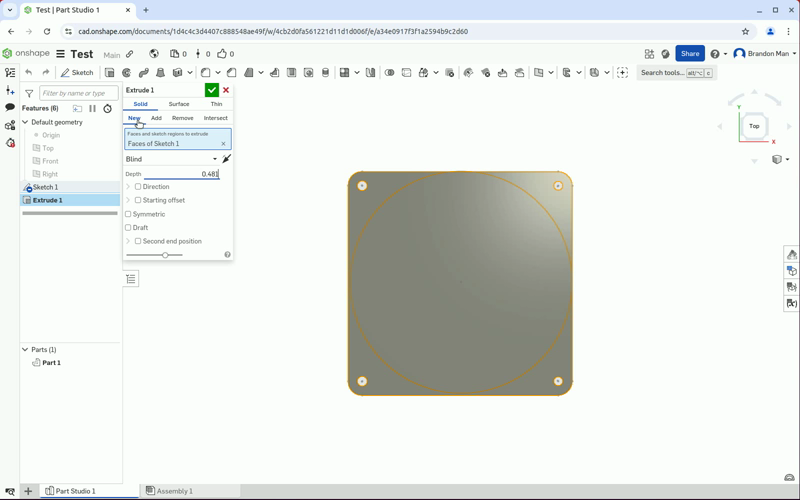
key(enter)
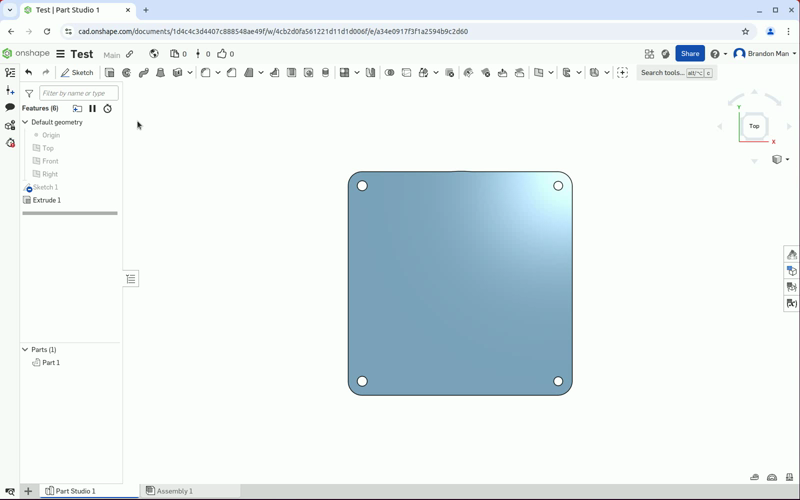
key(shift+h)
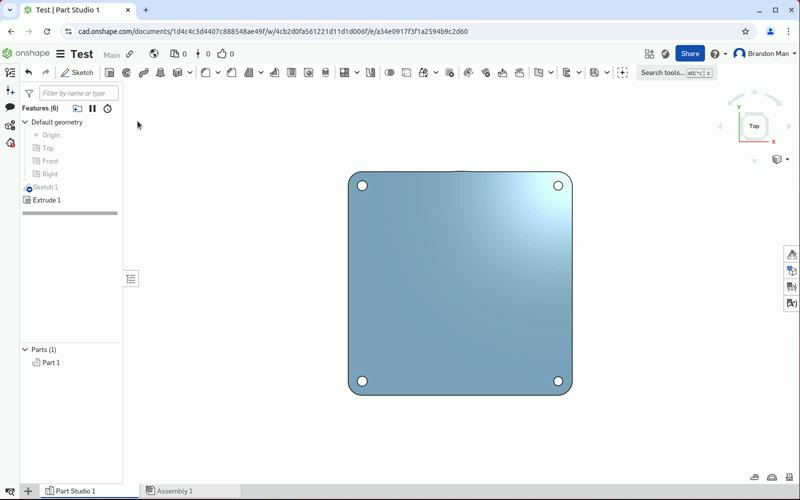
key(shift+h)
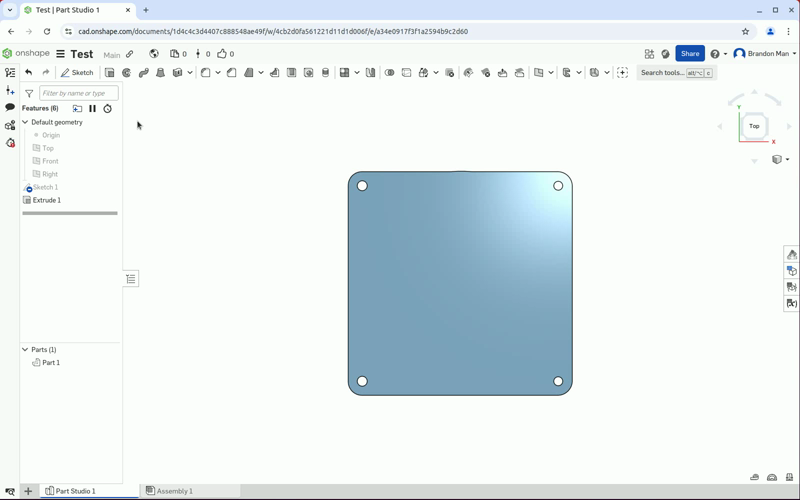
mouse_move(73, 189)
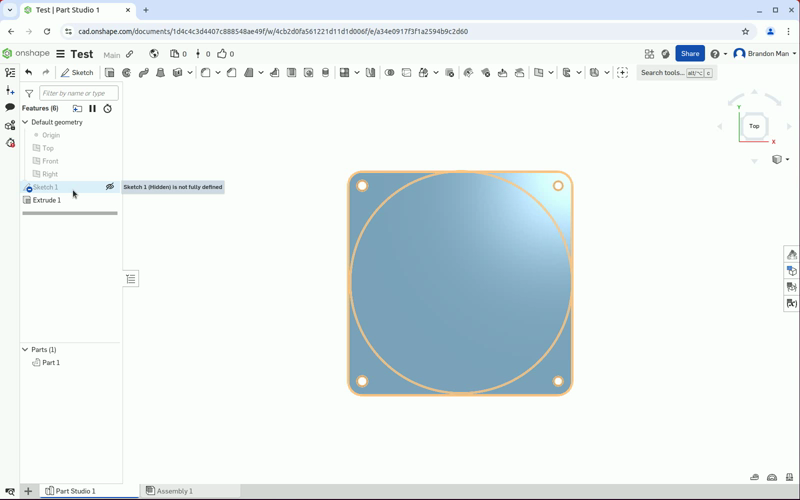
click(73, 189)
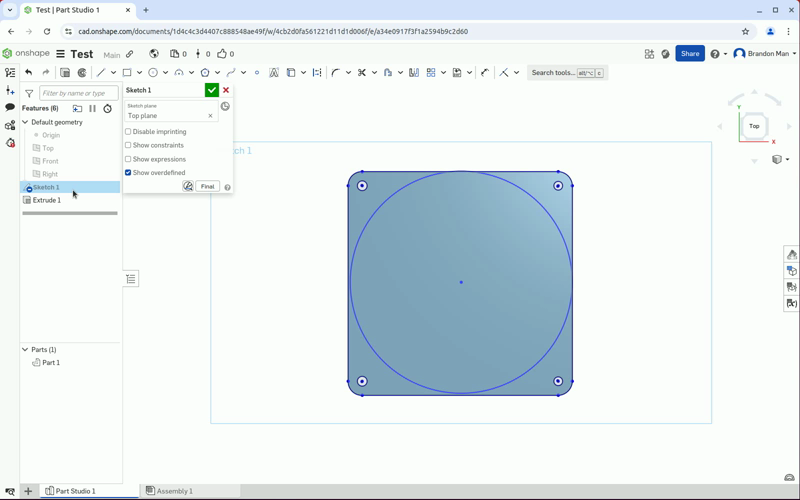
mouse_move(229, 92)
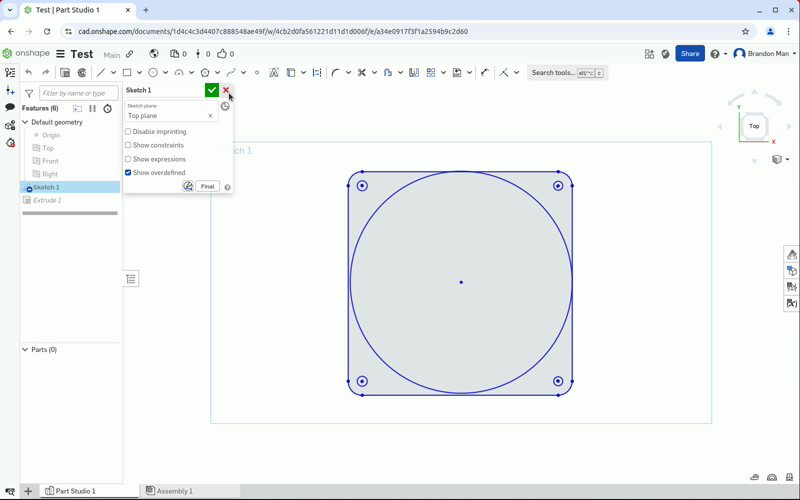
click(229, 92)
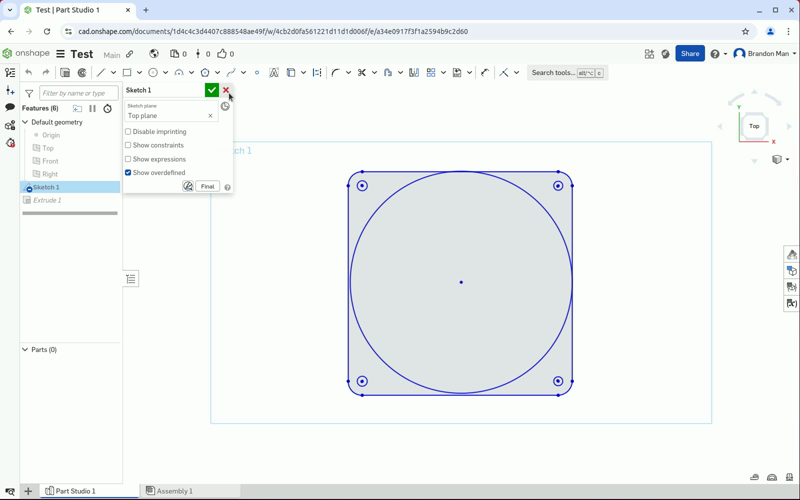
key(shift+s)
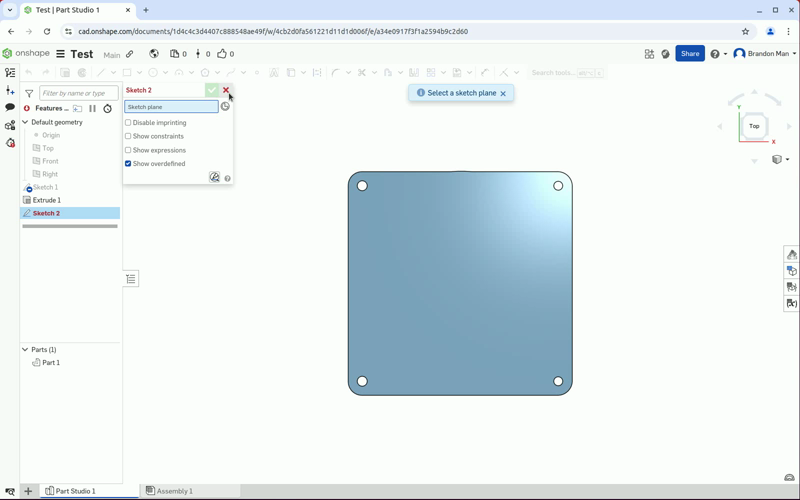
mouse_move(73, 150)
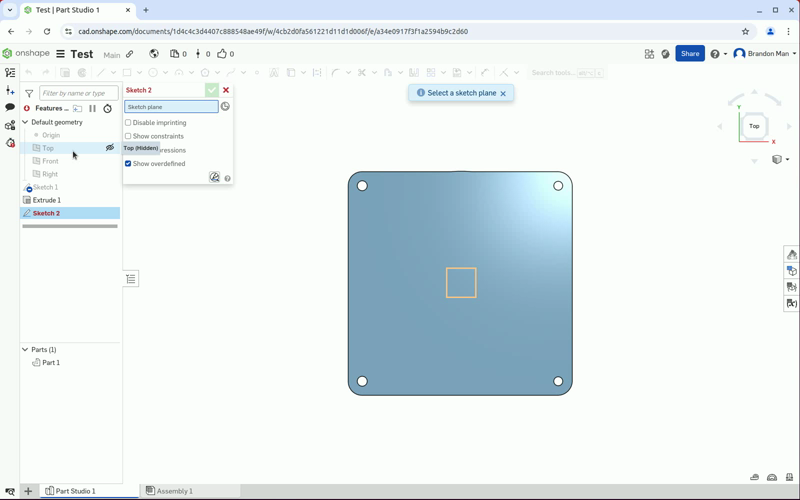
click(73, 150)
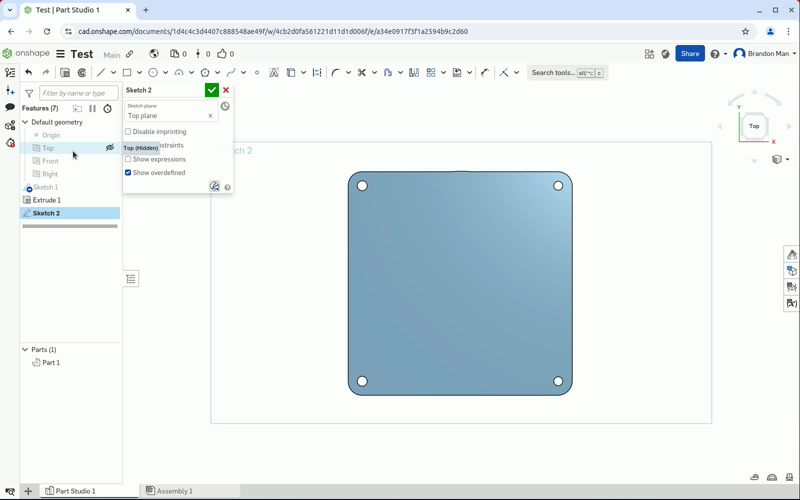
mouse_move(73, 352)
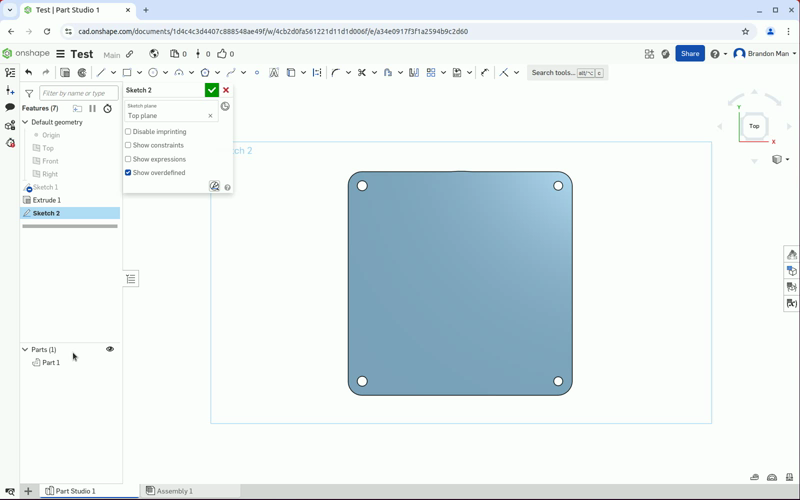
key(y)
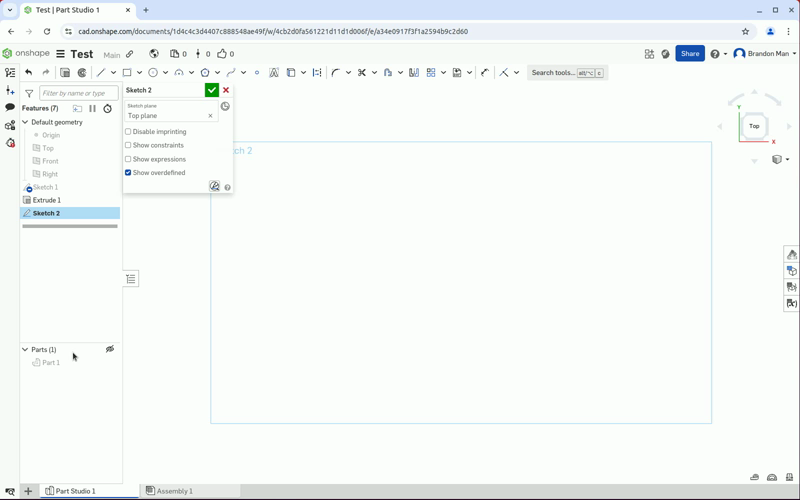
key(c)
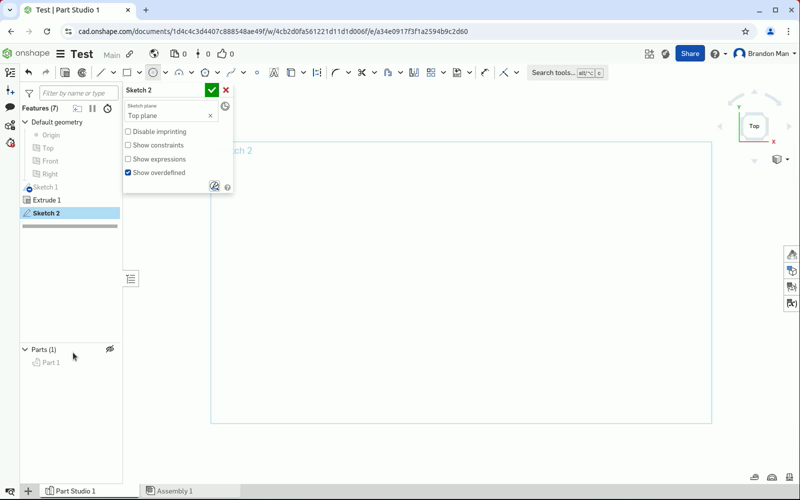
key_down(shift)
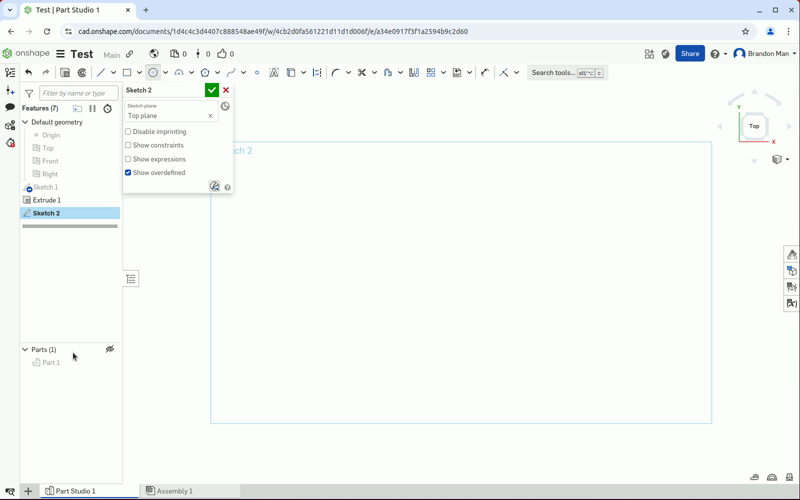
mouse_move(460, 282)
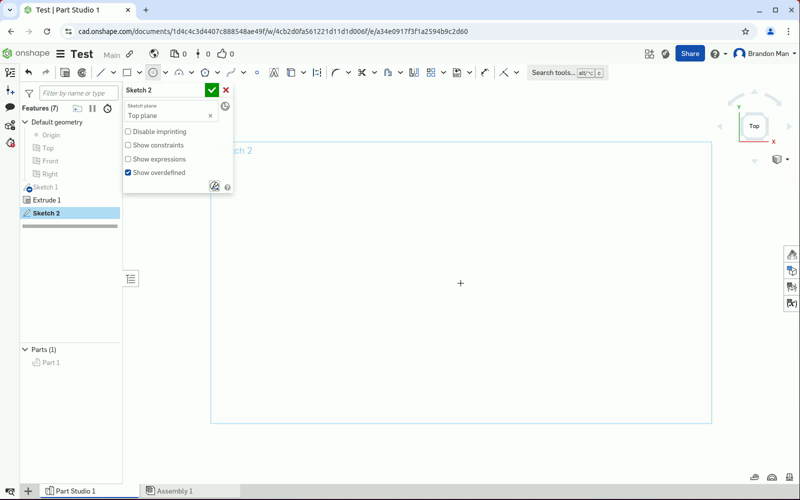
click(460, 282)
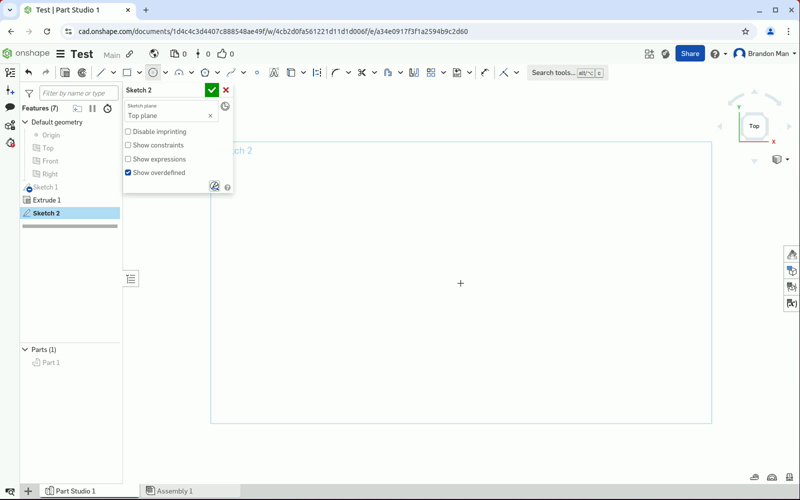
key_up(shift)
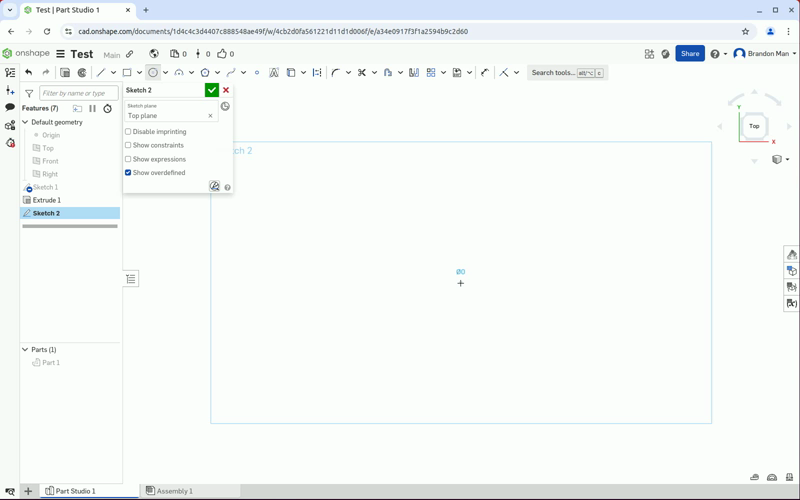
mouse_move(570, 282)
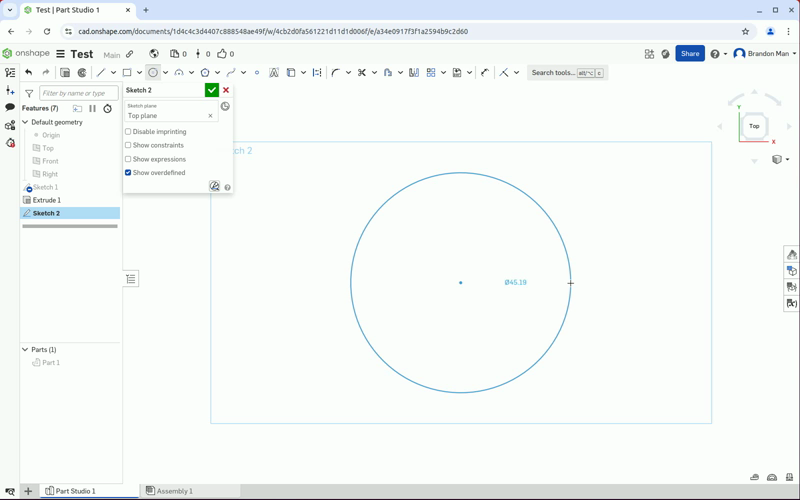
click(570, 282)
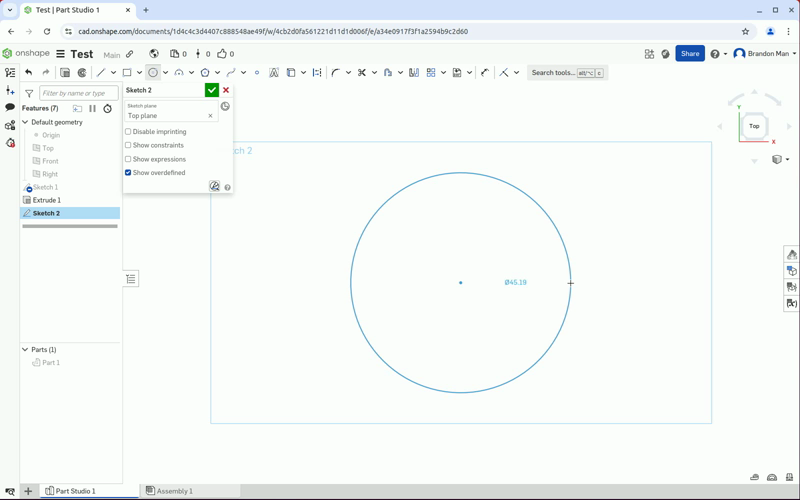
key(esc)
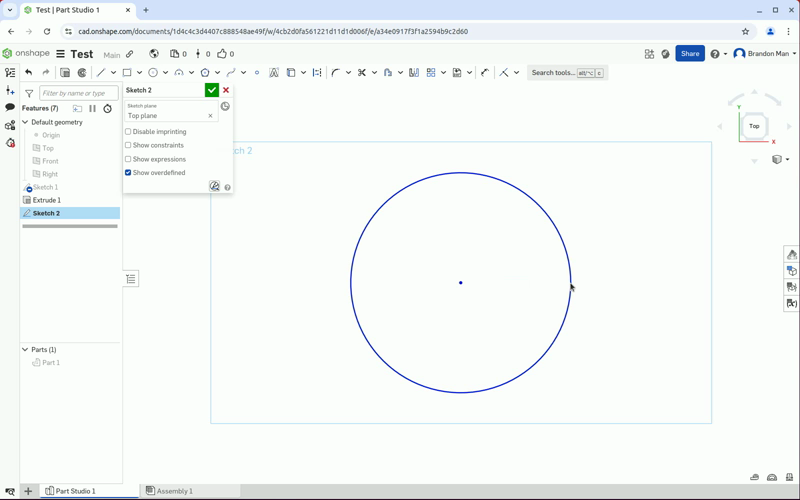
key(c)
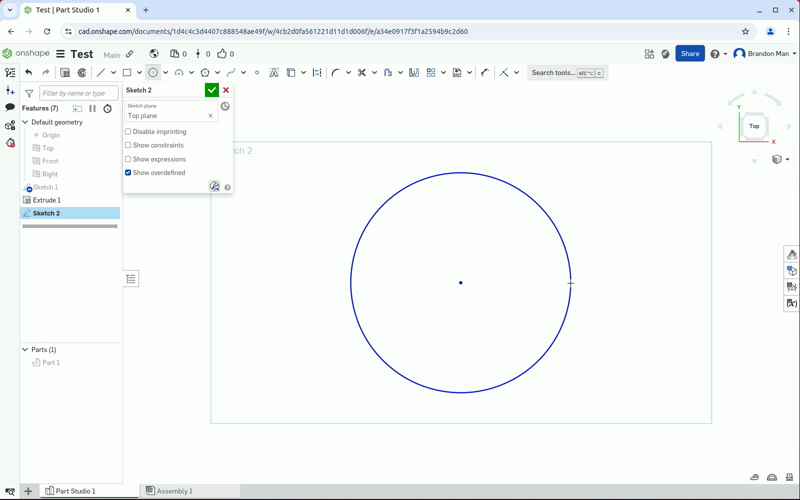
key_down(shift)
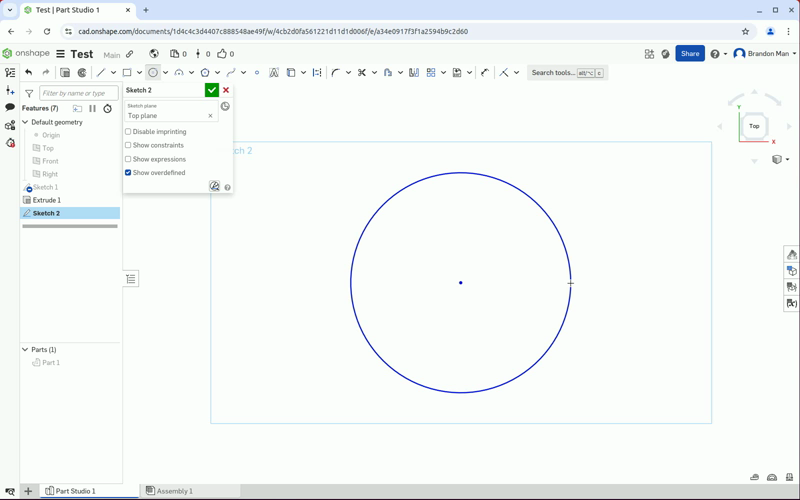
mouse_move(460, 282)
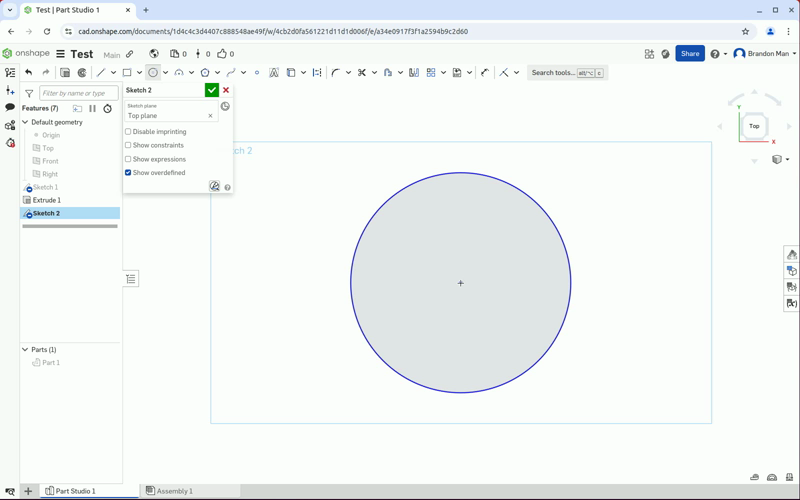
click(460, 282)
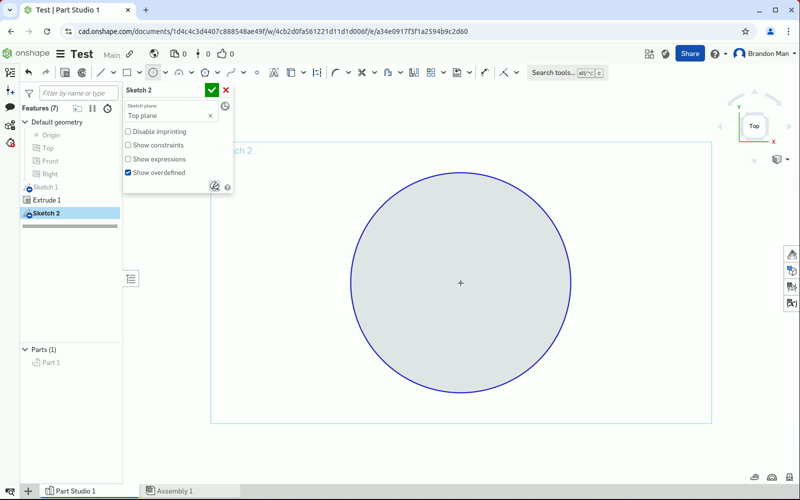
key_up(shift)
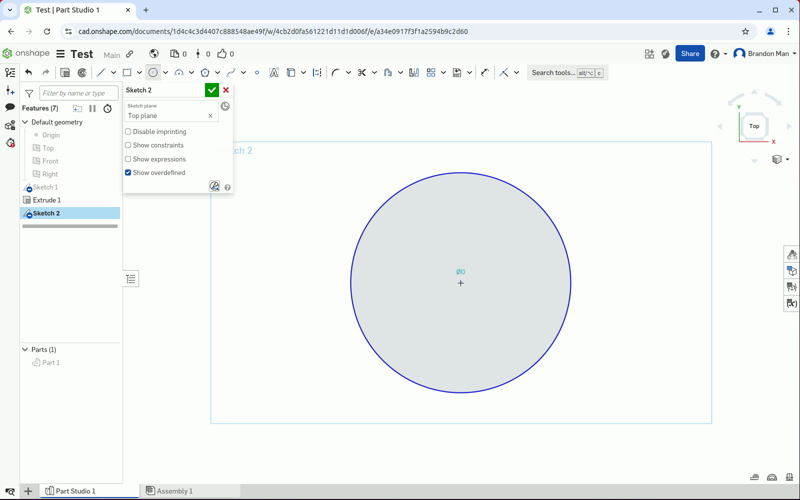
mouse_move(568, 282)
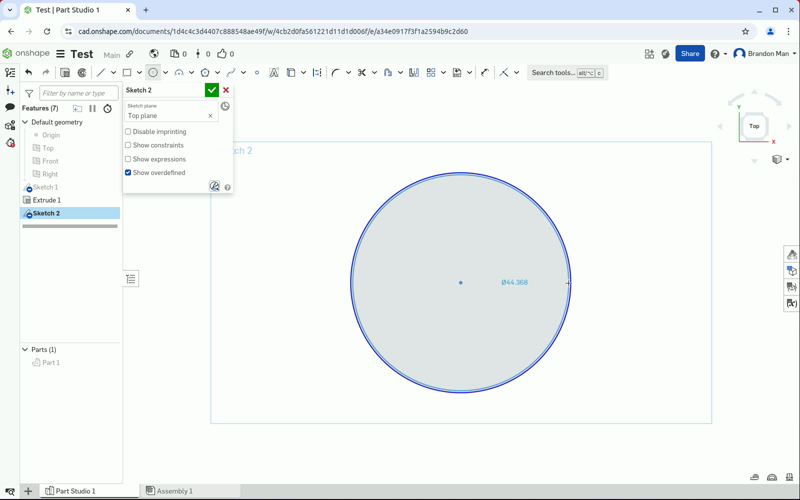
scroll(6)
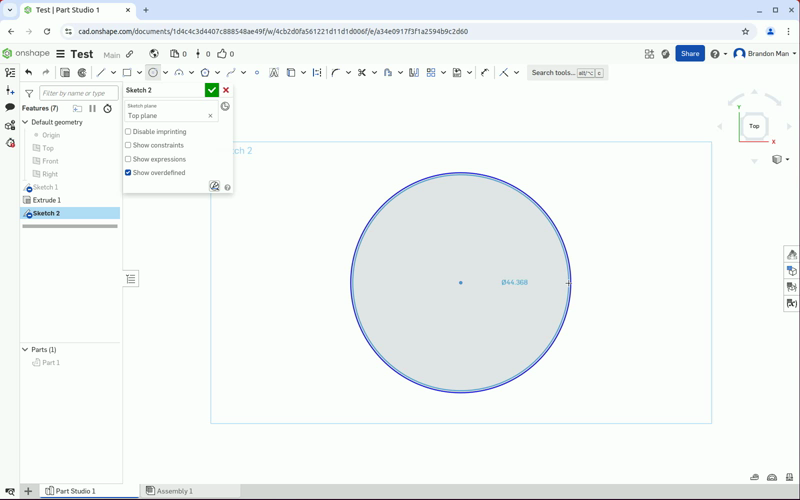
scroll(6)
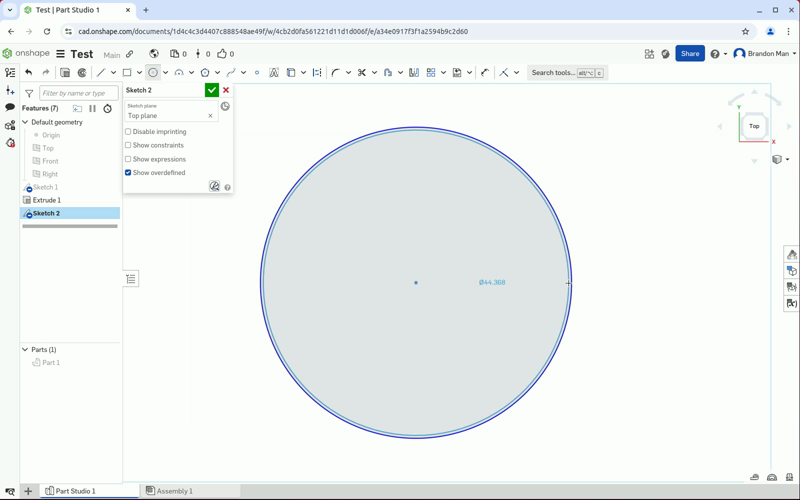
scroll(6)
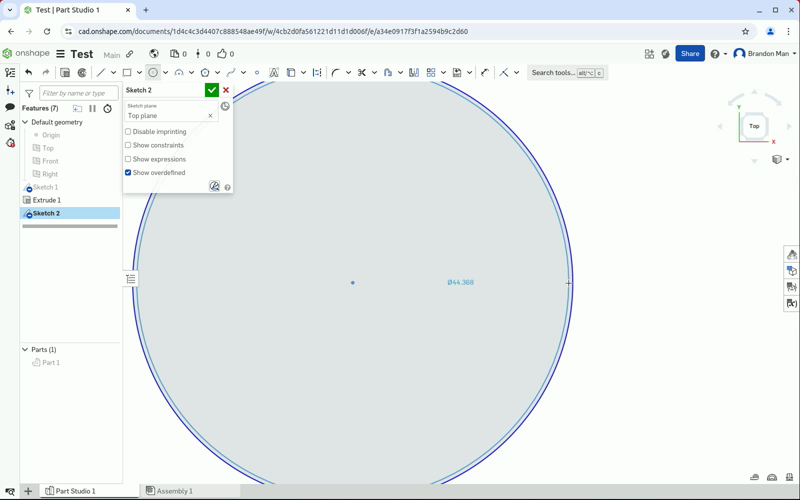
scroll(6)
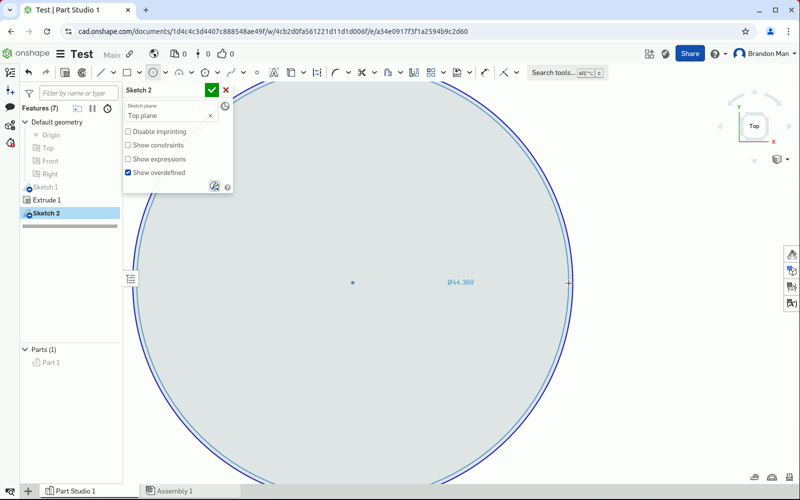
scroll(6)
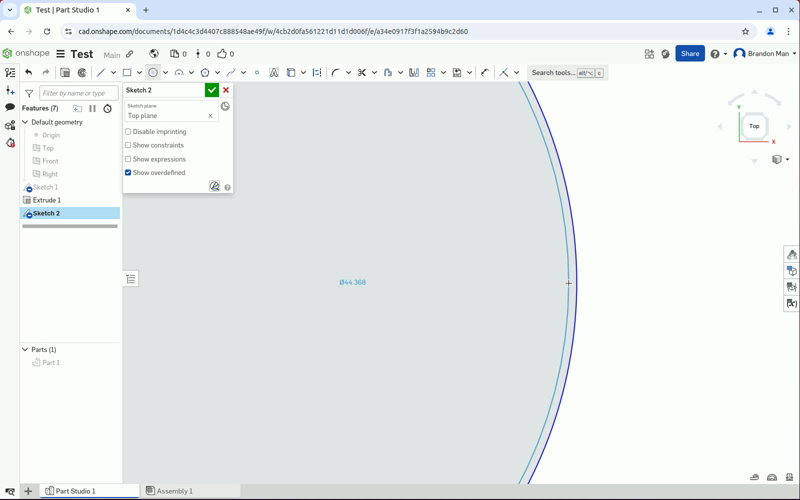
scroll(6)
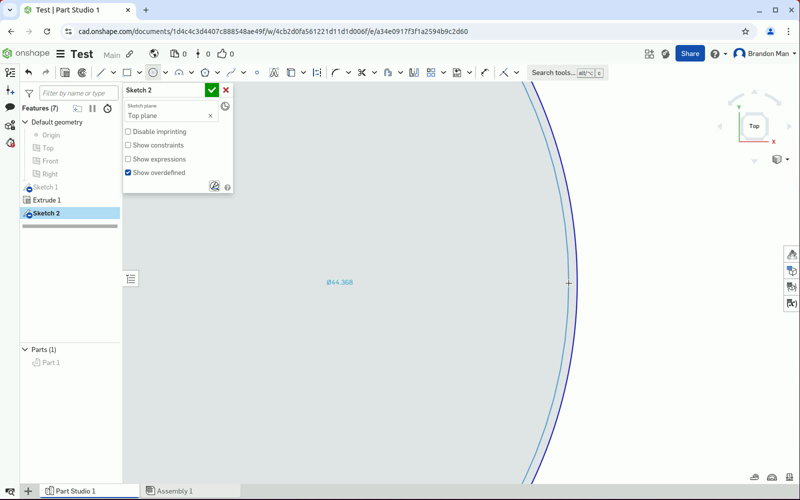
scroll(6)
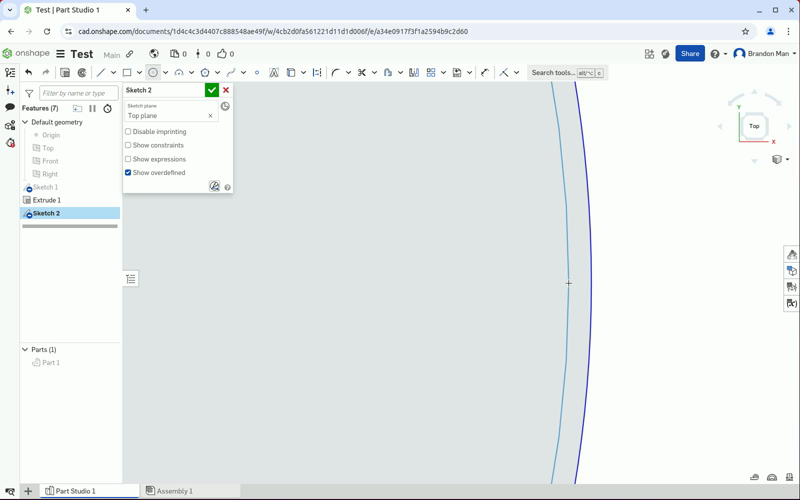
click(568, 282)
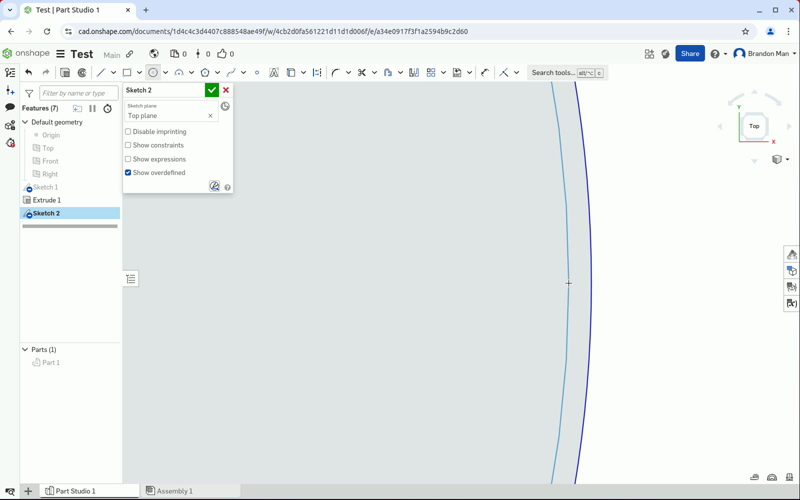
scroll(-6)
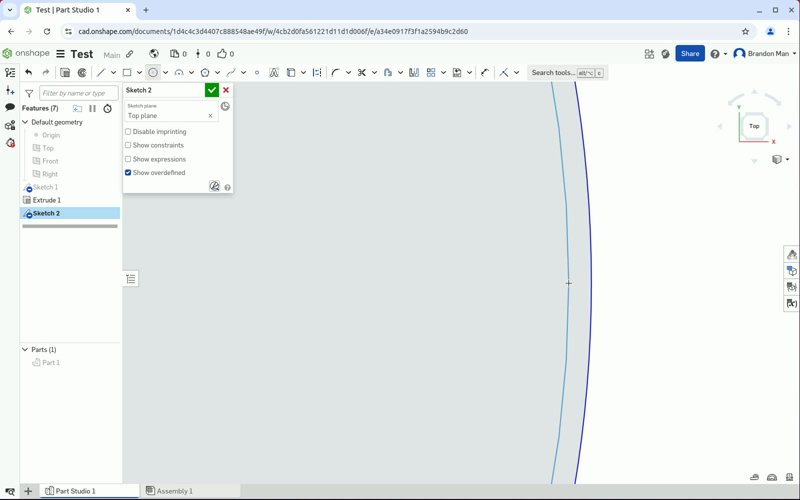
scroll(-6)
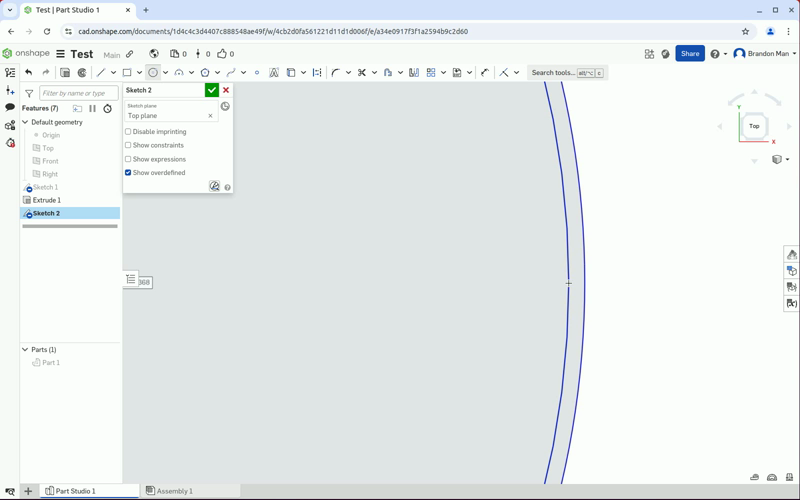
scroll(-6)
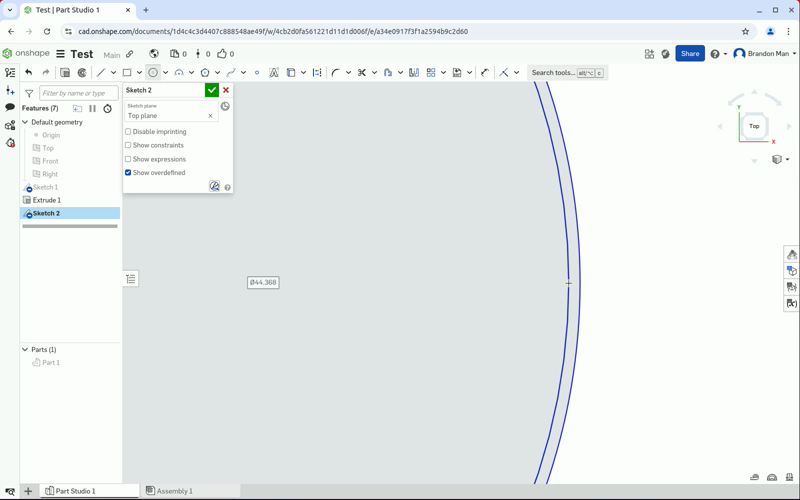
scroll(-6)
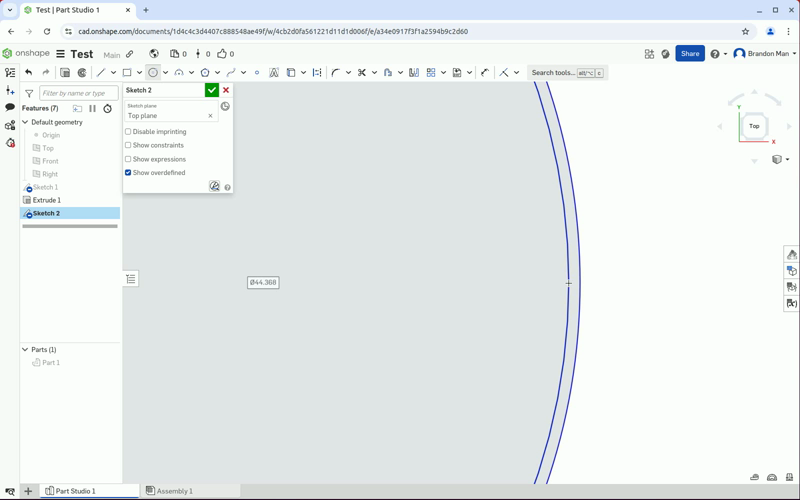
scroll(-6)
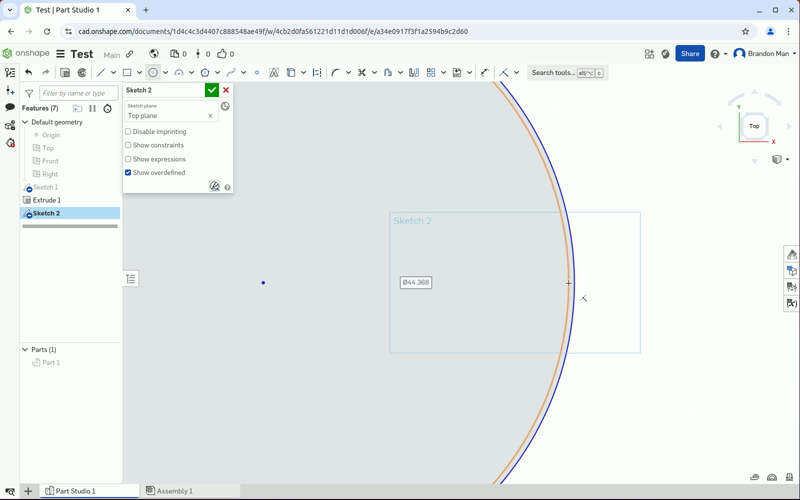
scroll(-6)
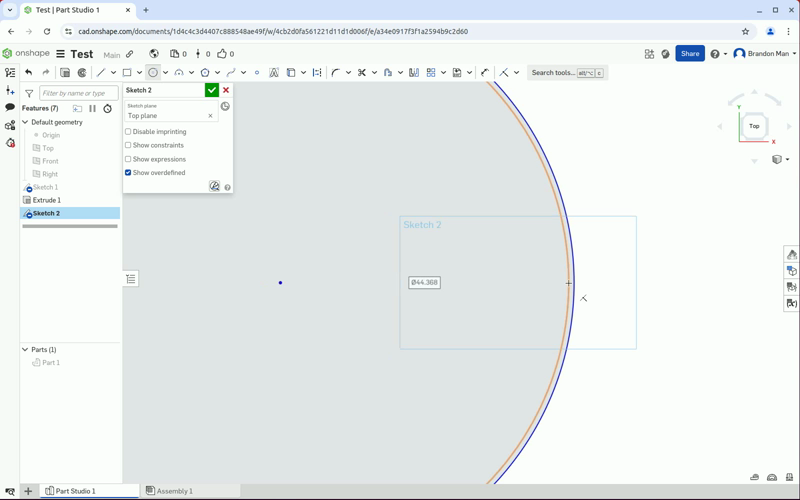
scroll(-6)
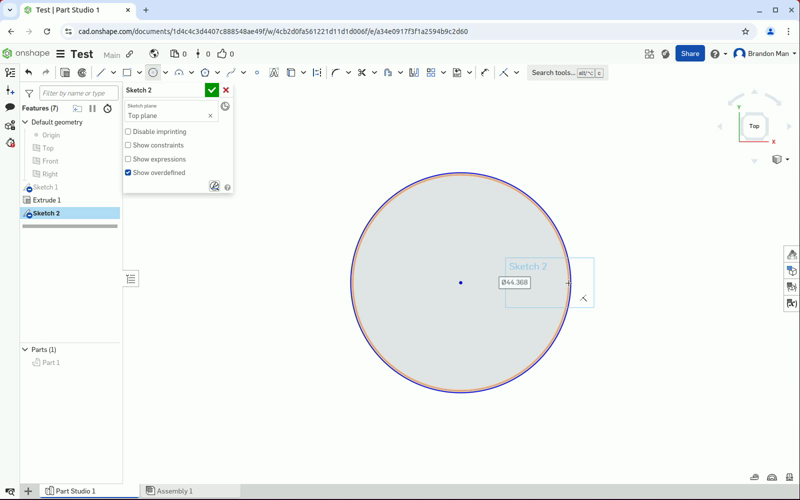
key(esc)
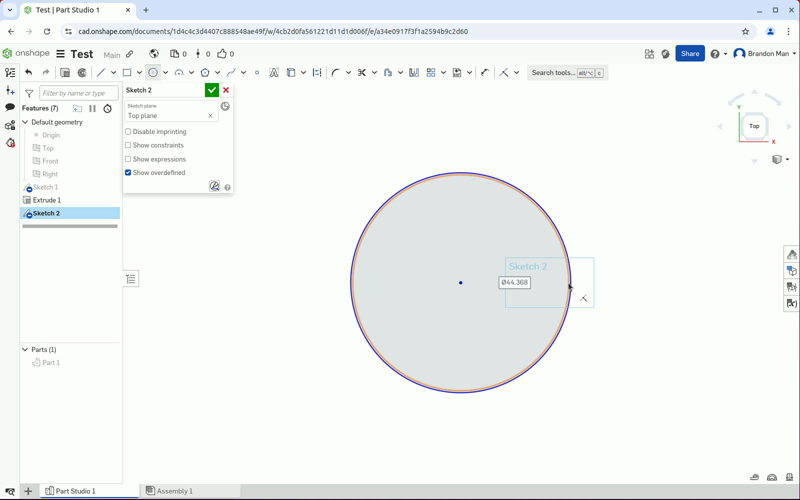
mouse_move(543, 353)
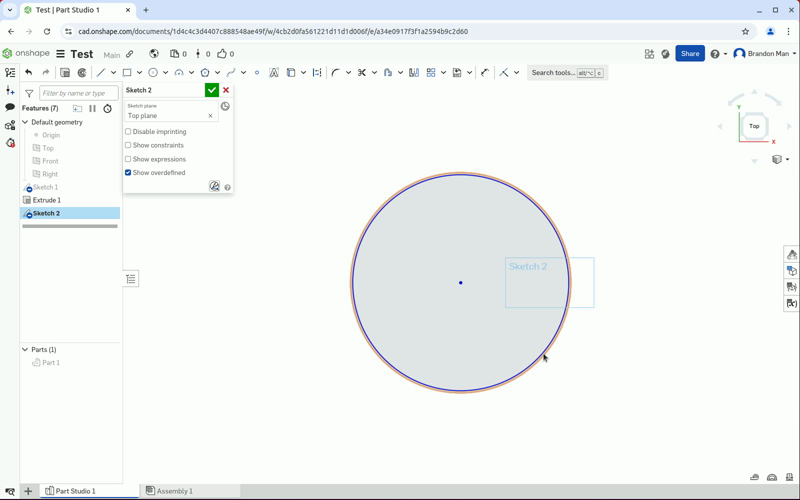
scroll(6)
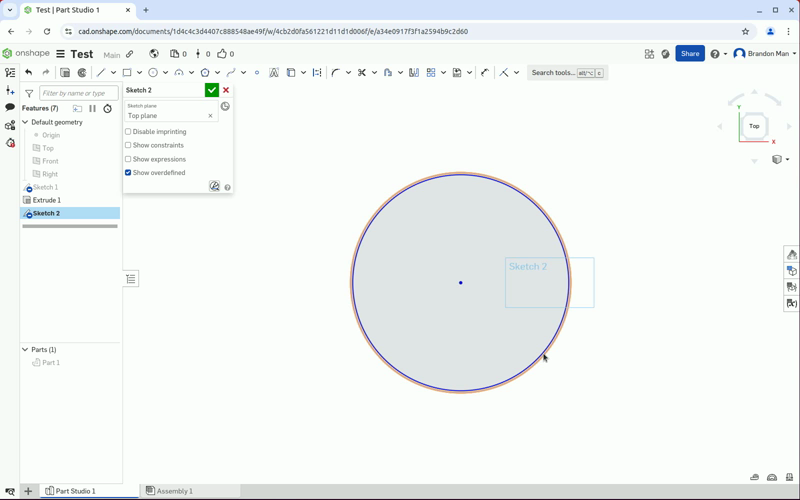
scroll(6)
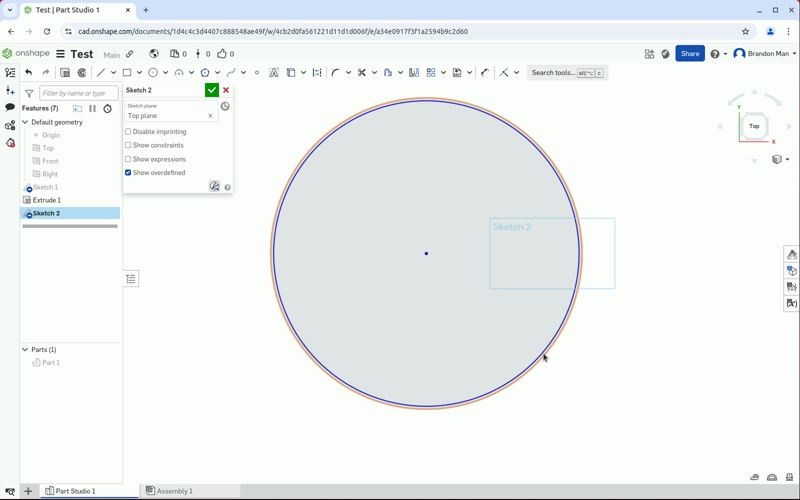
scroll(6)
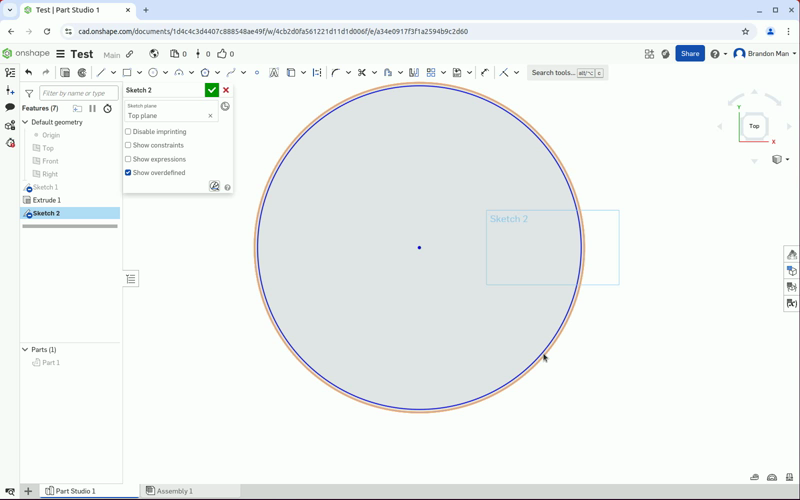
scroll(6)
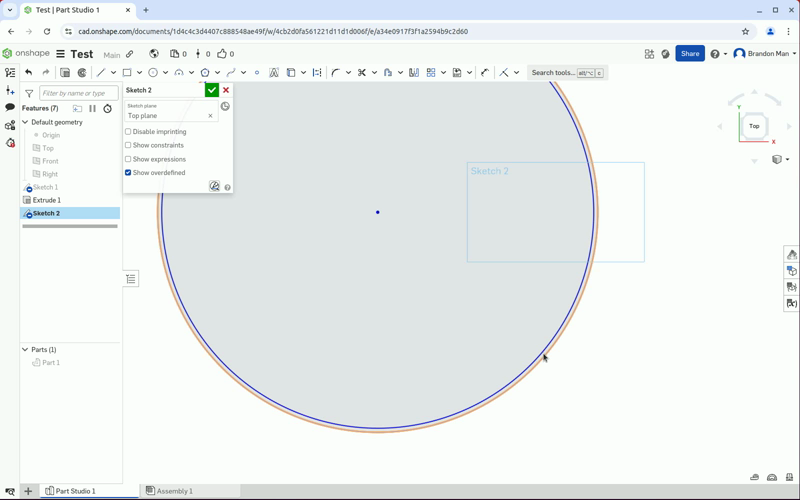
scroll(6)
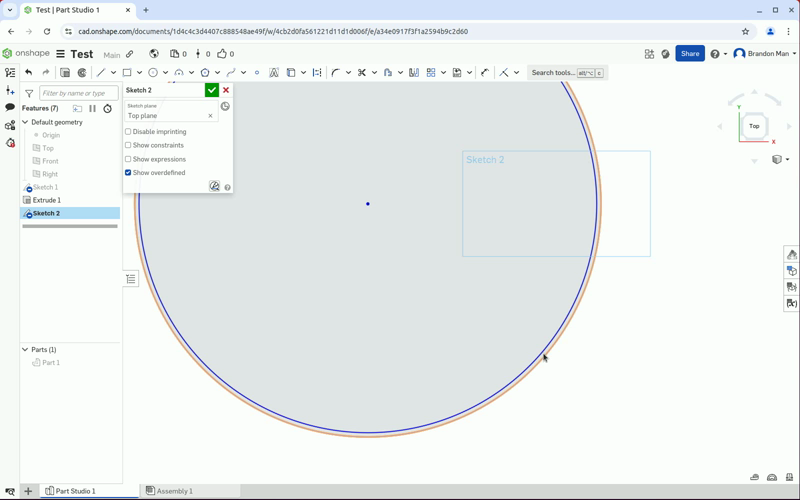
scroll(6)
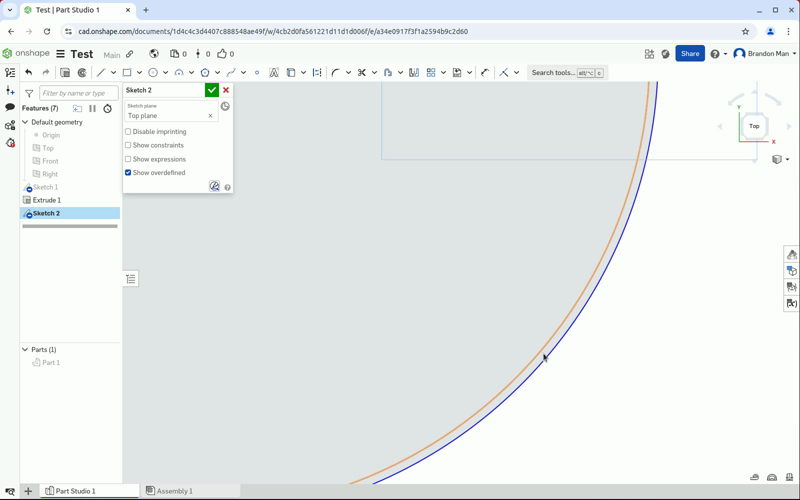
scroll(6)
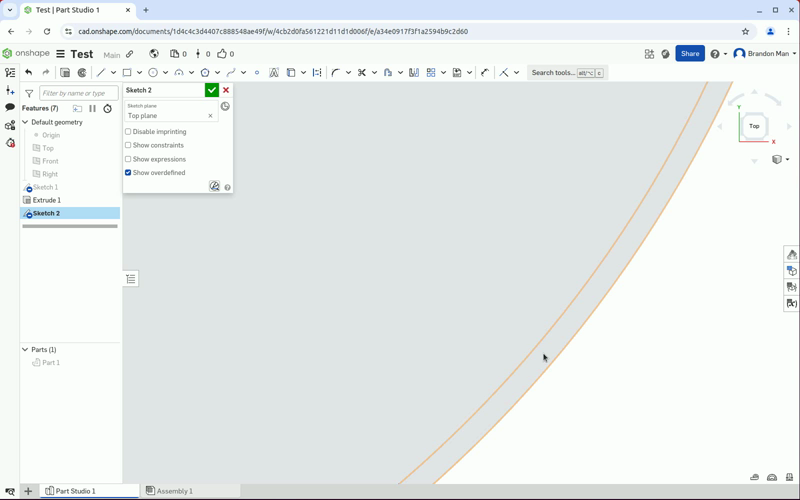
click(543, 353)
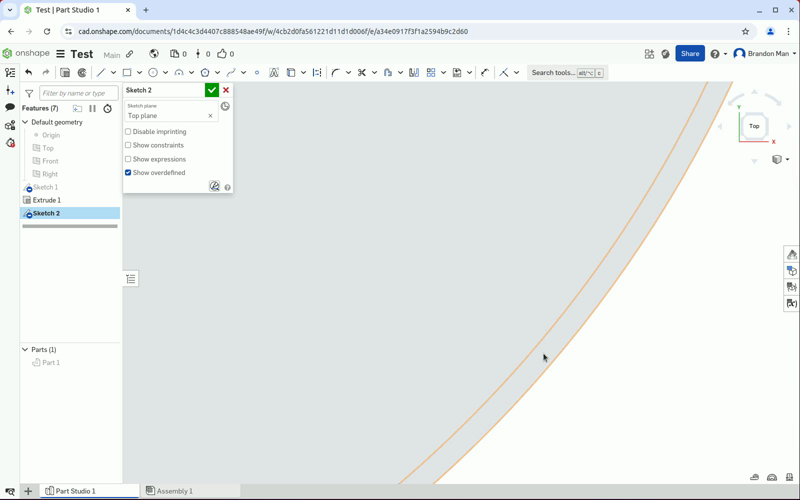
scroll(-6)
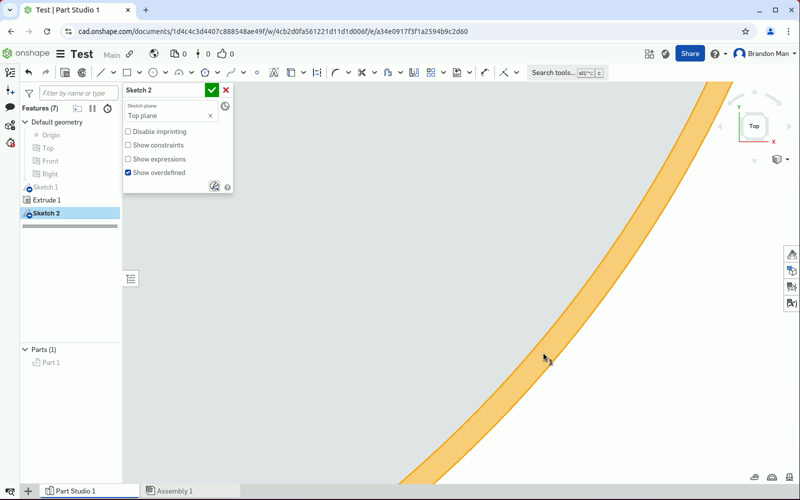
scroll(-6)
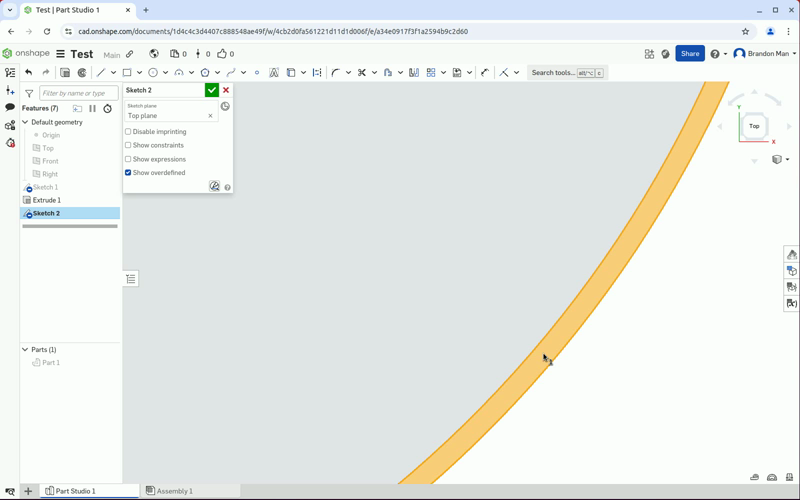
scroll(-6)
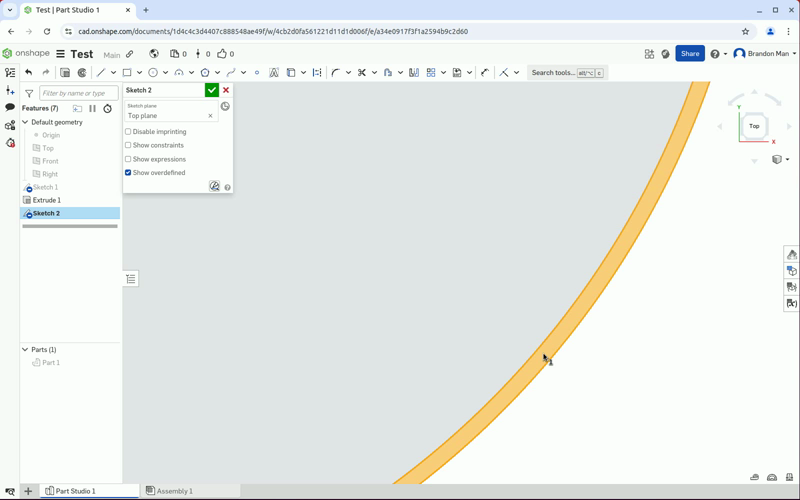
scroll(-6)
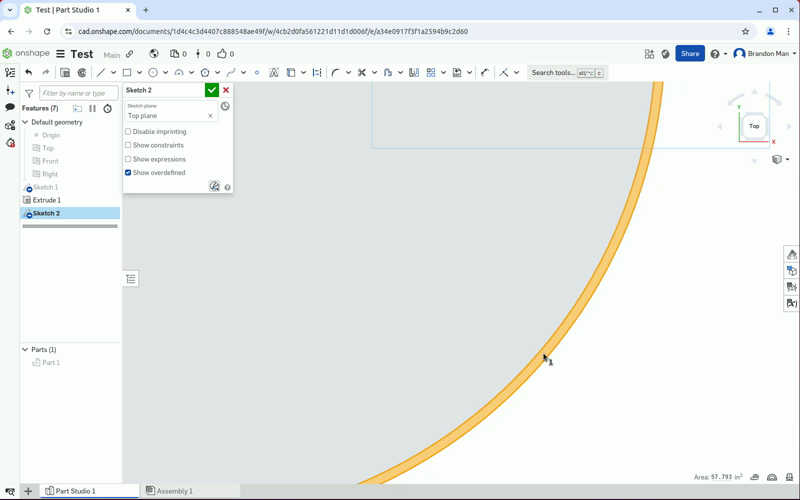
scroll(-6)
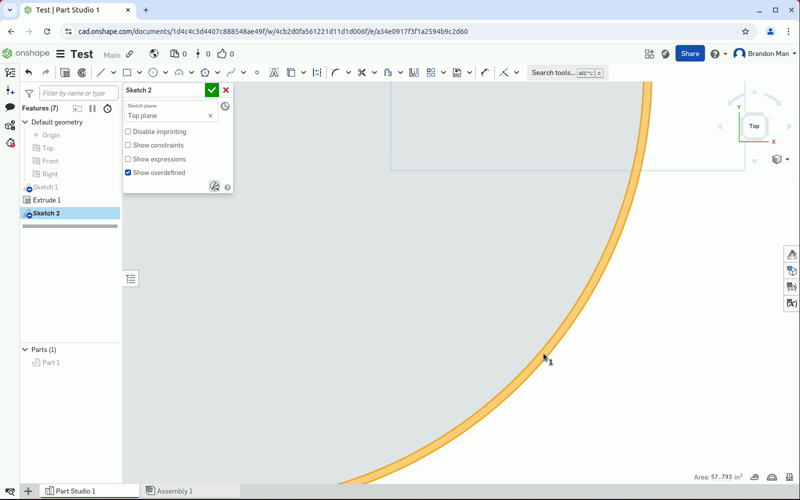
scroll(-6)
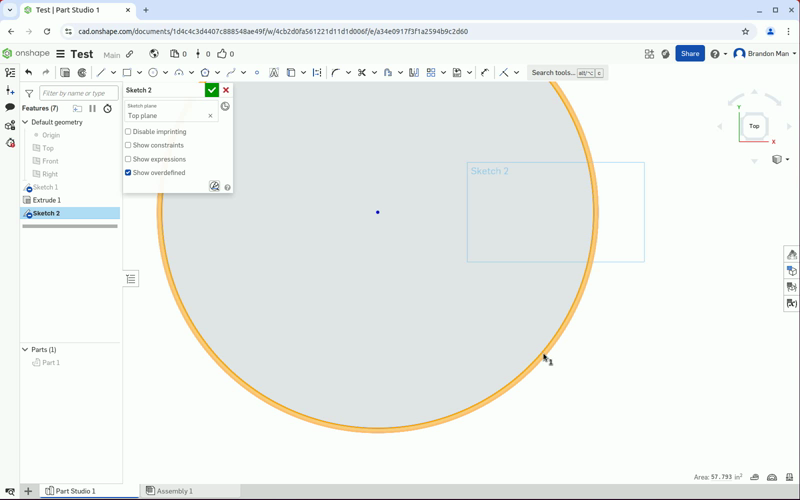
scroll(-6)
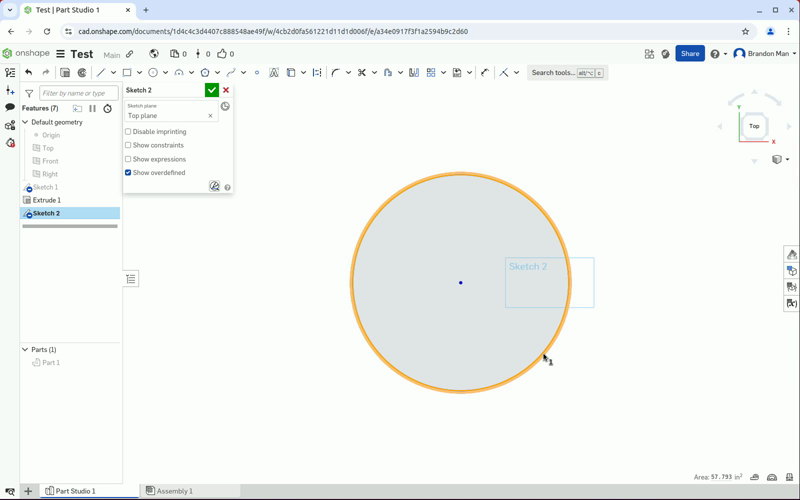
mouse_move(73, 352)
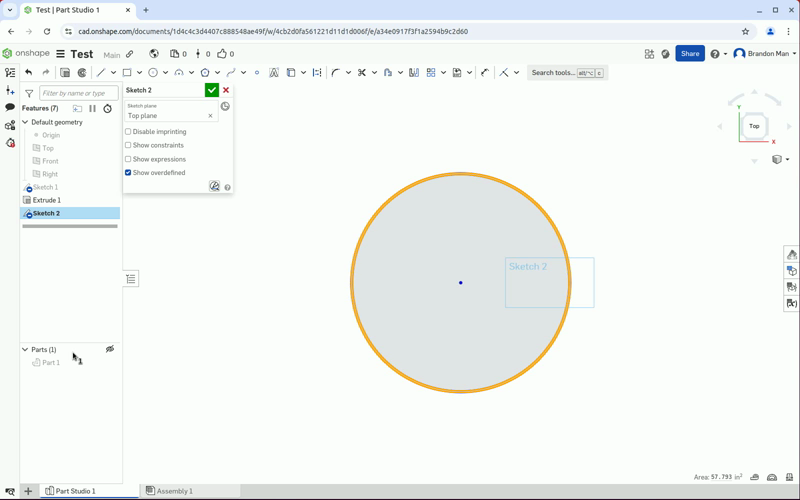
key(shift+y)
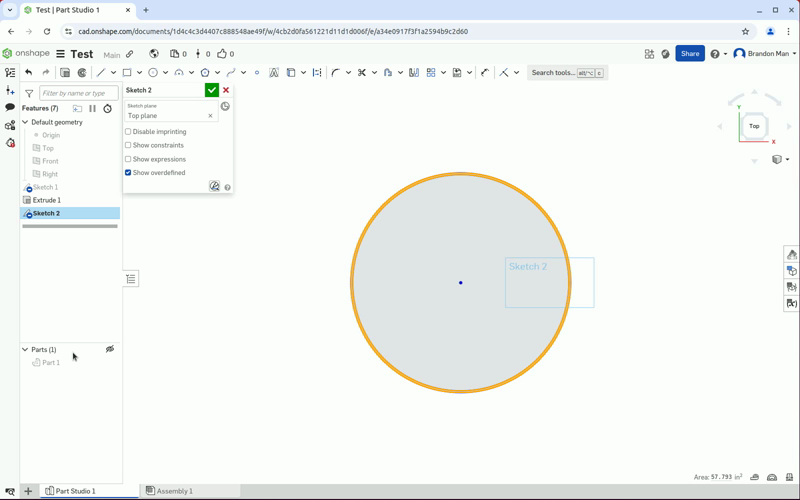
key(shift+e)
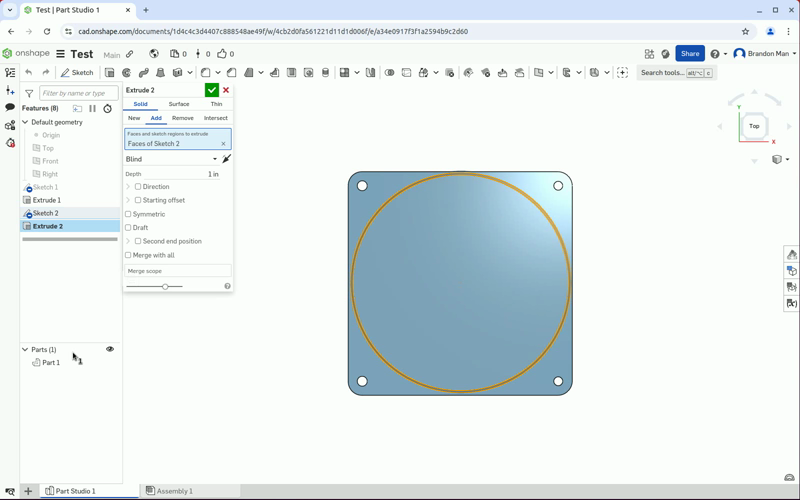
mouse_move(143, 106)
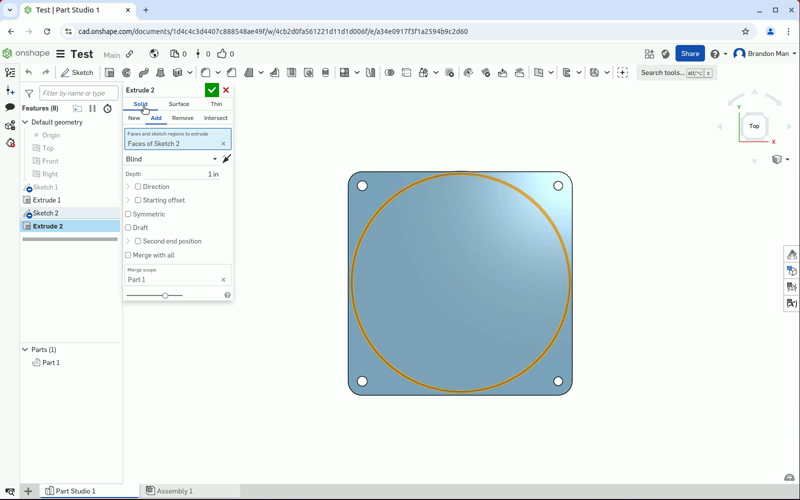
click(143, 106)
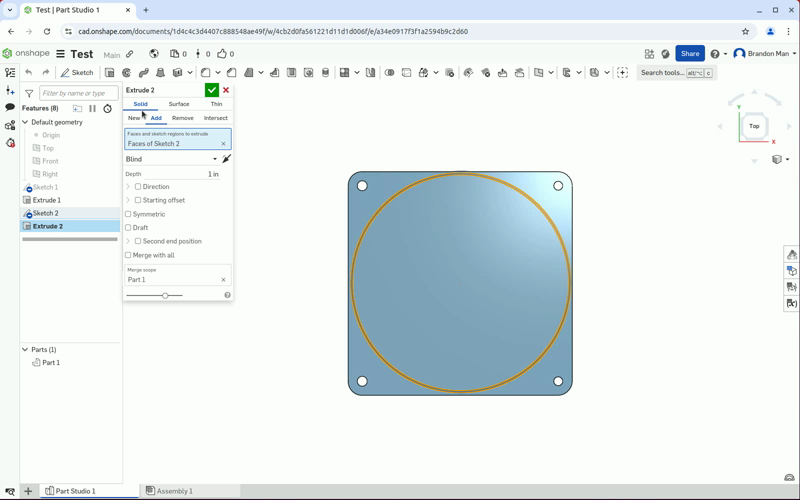
mouse_move(137, 120)
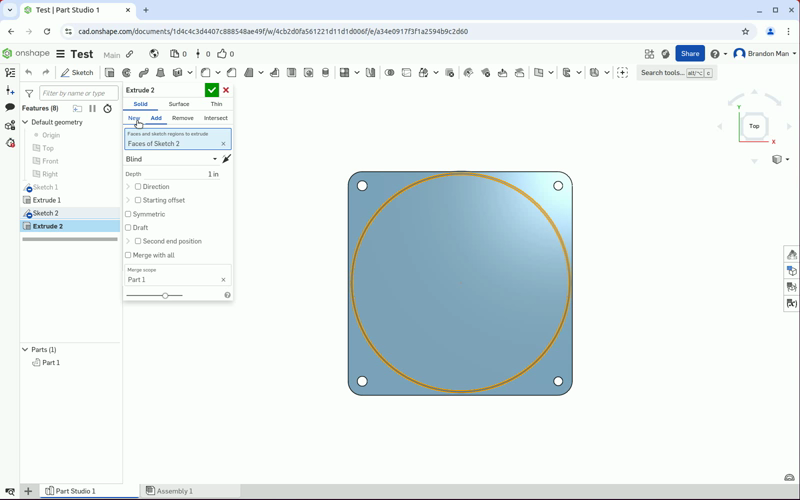
click(137, 120)
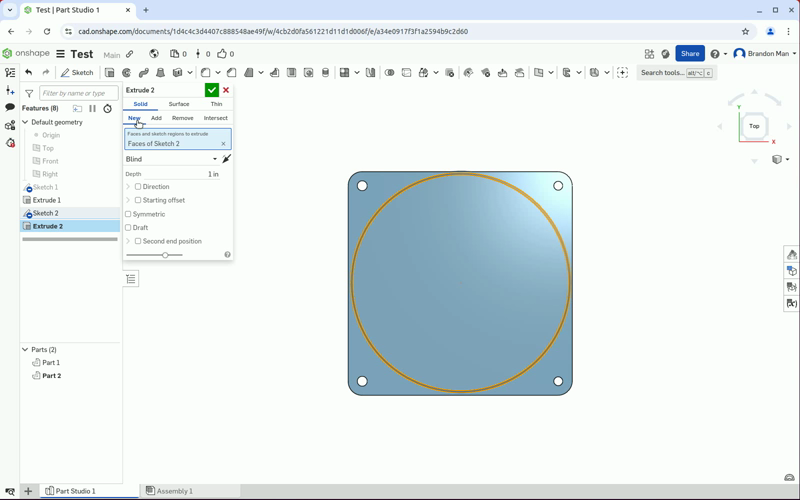
key(tab, 4)
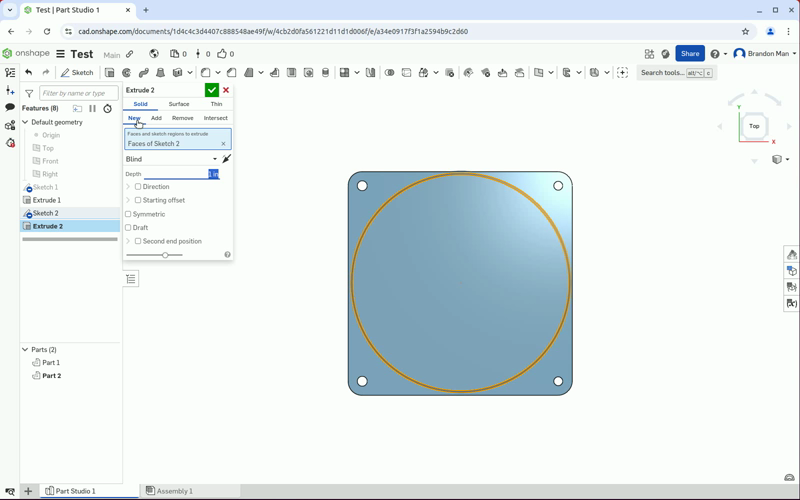
text(0.722)
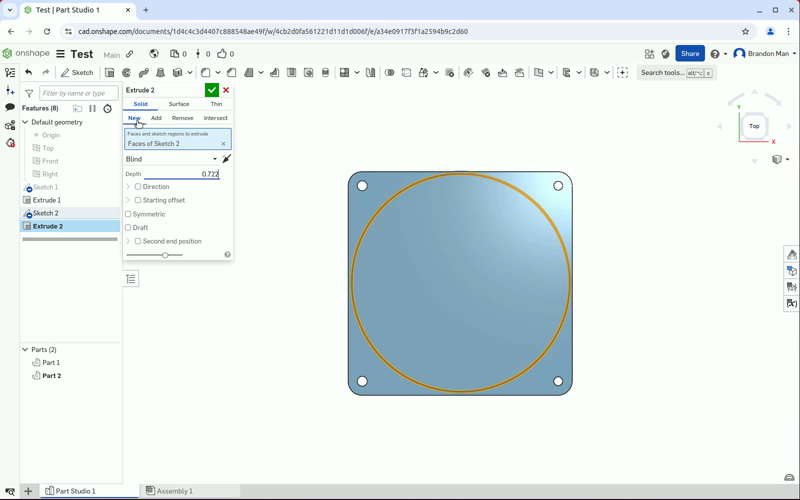
key(enter)
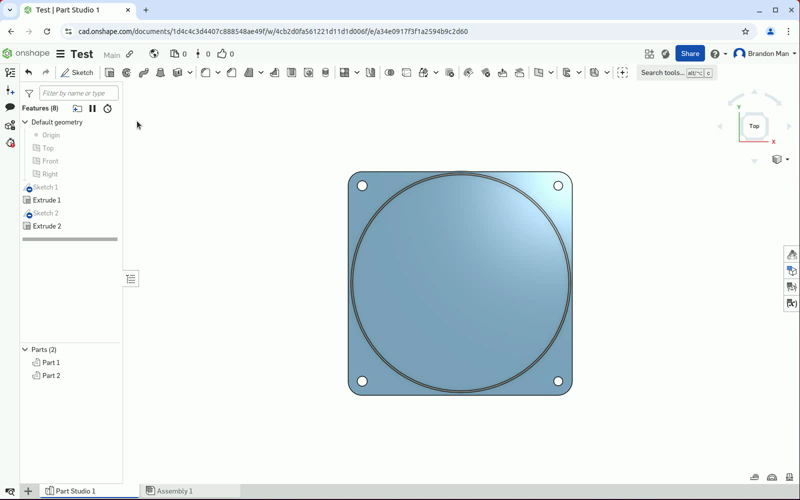
key(shift+h)
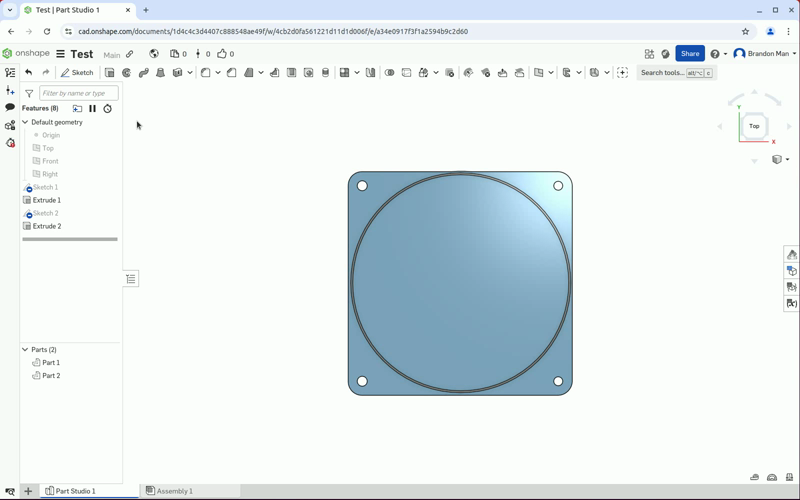
key(shift+h)
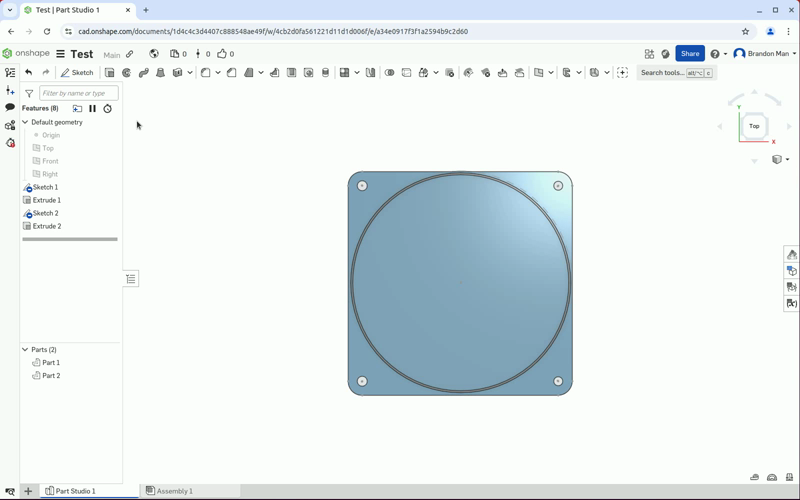
key(shift+7)
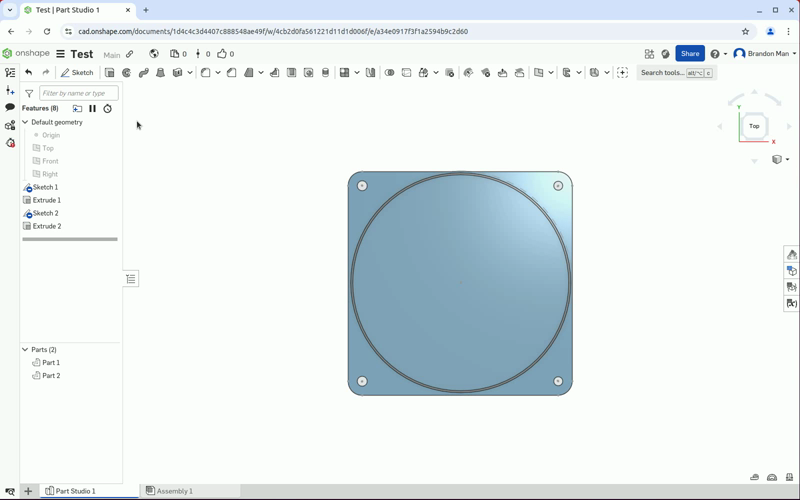
key(up, 3)
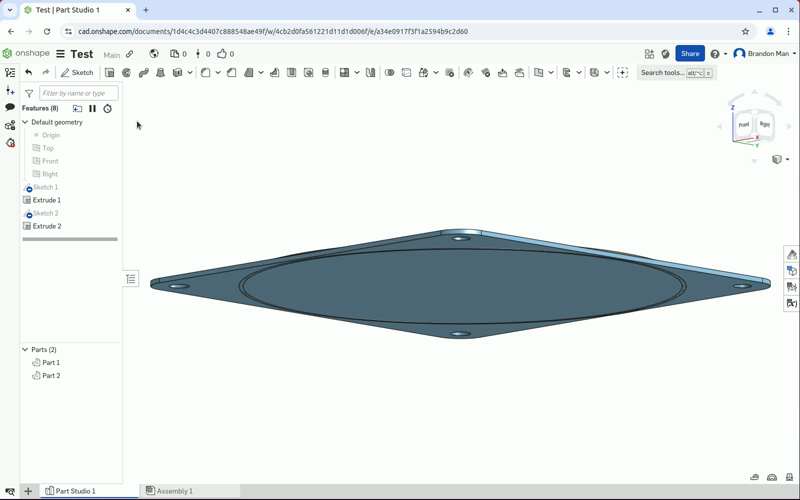
key(left, 3)
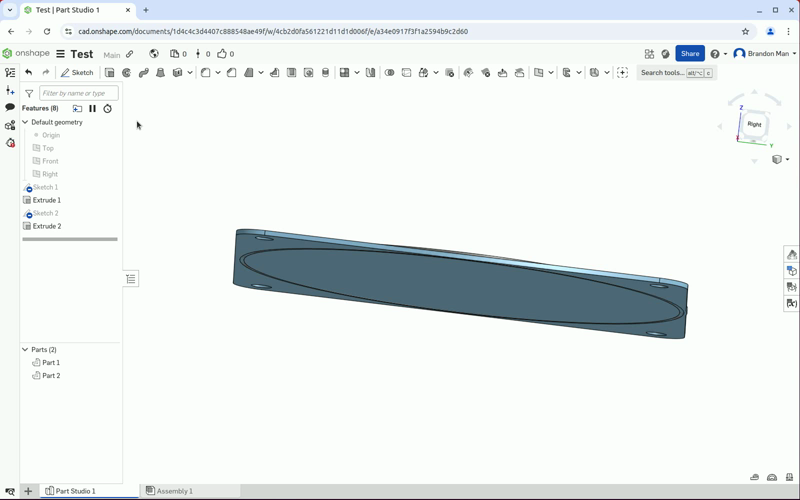
key(right, 3)
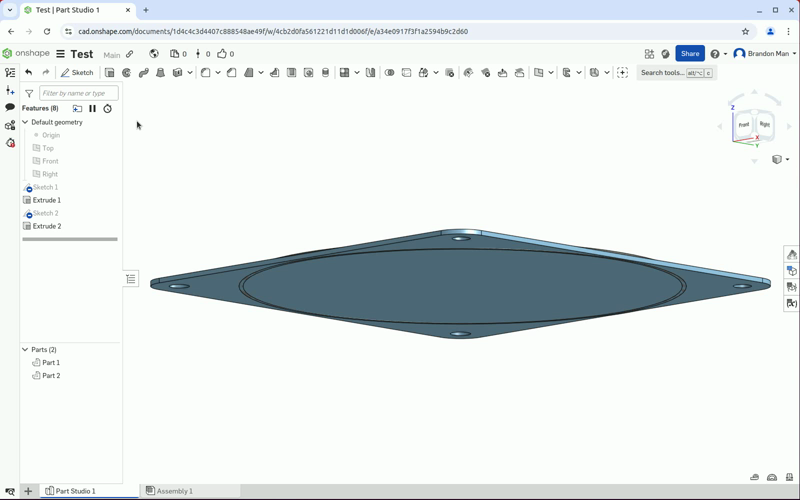
key(down, 3)
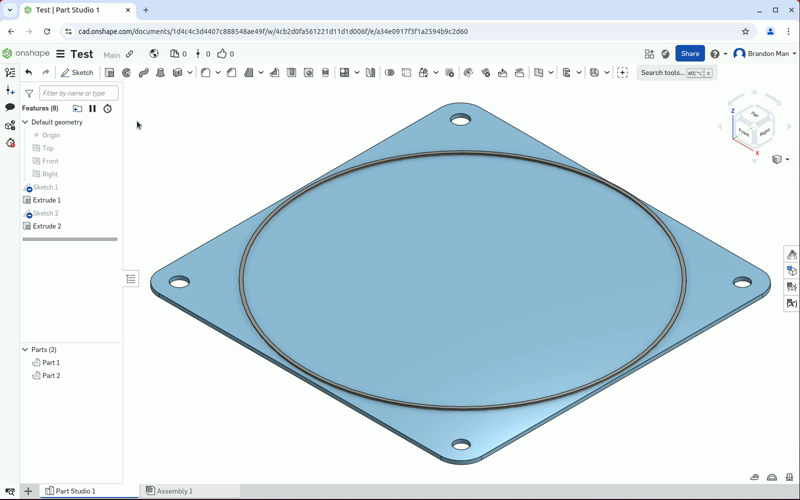
mouse_move(73, 189)
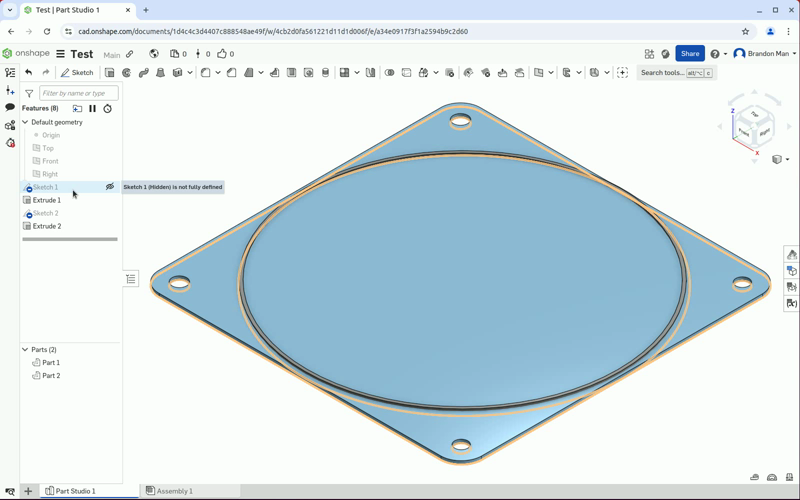
click(73, 189)